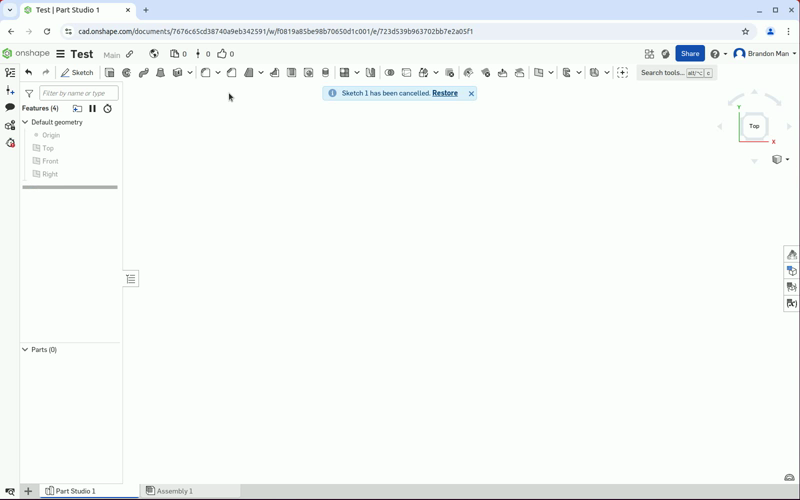
key(shift+h)
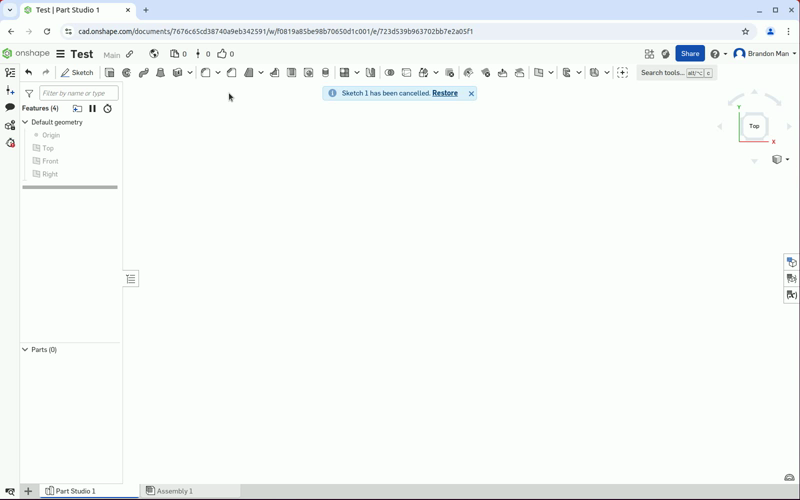
key(shift+s)
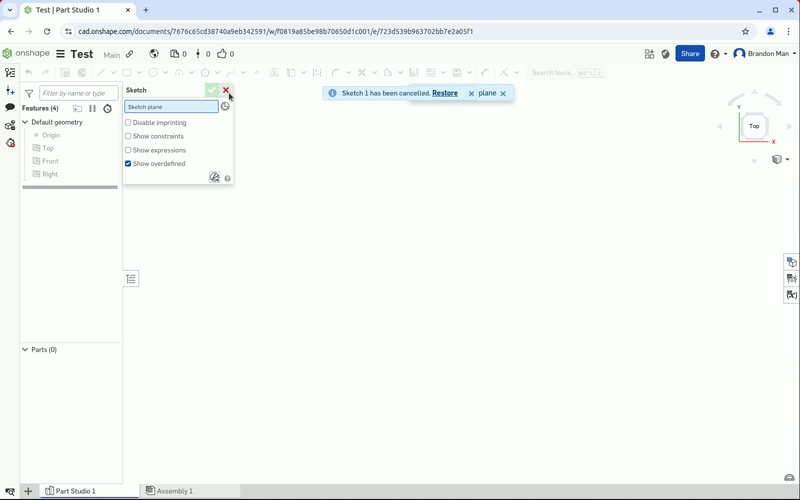
mouse_move(73, 150)
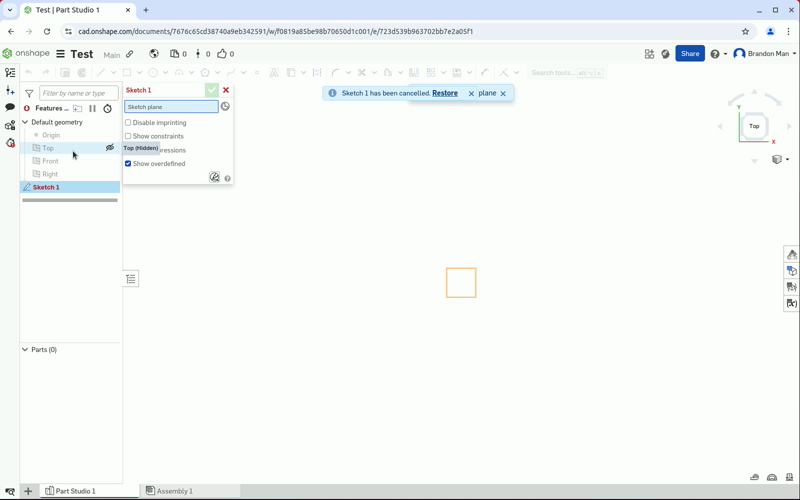
click(73, 150)
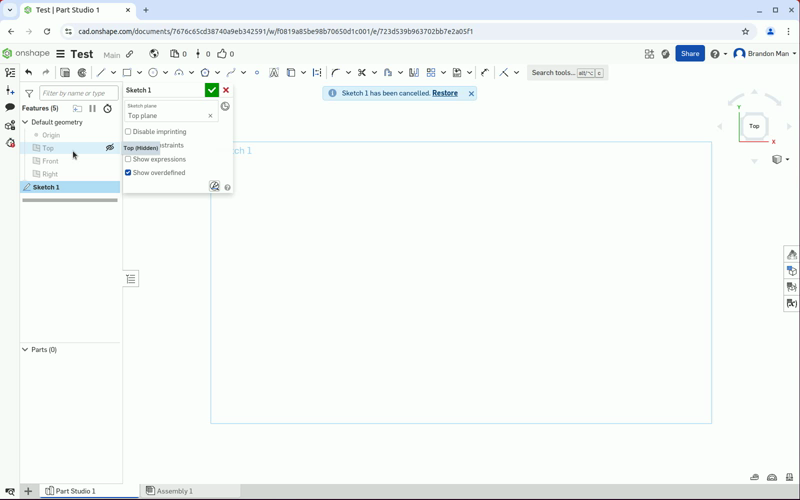
mouse_move(73, 352)
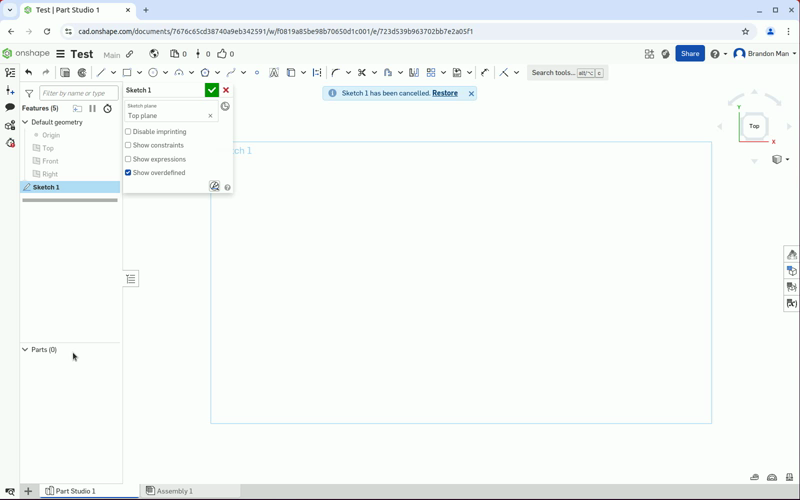
key(y)
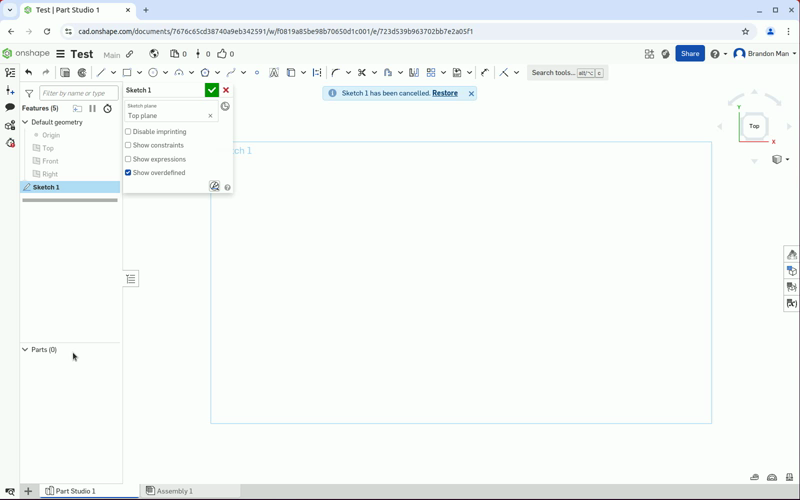
key(l)
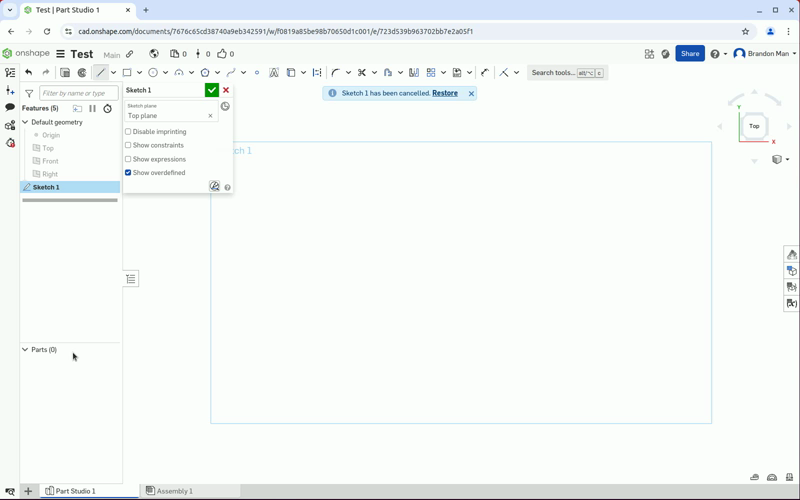
key_down(shift)
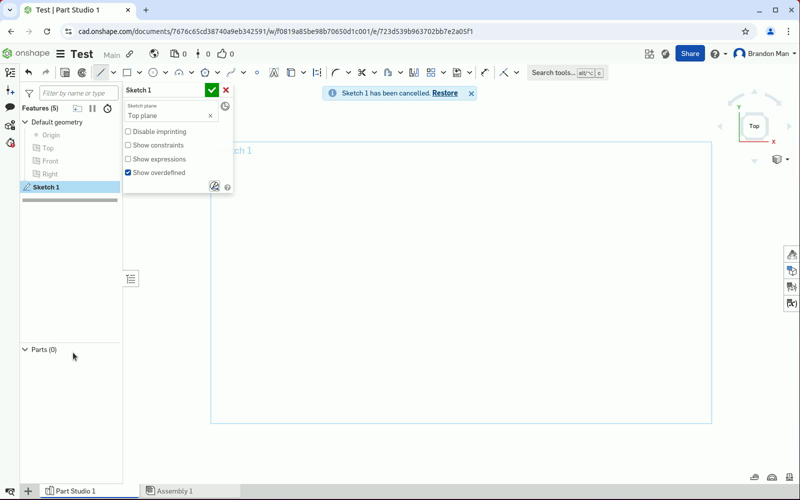
mouse_move(443, 300)
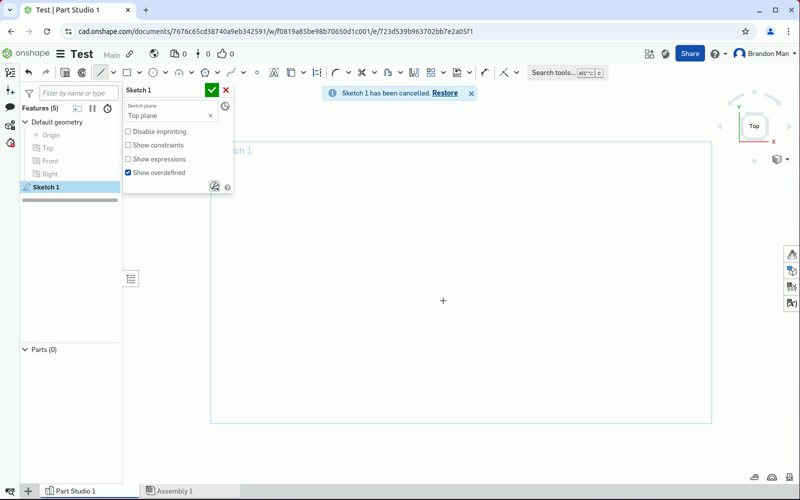
click(443, 300)
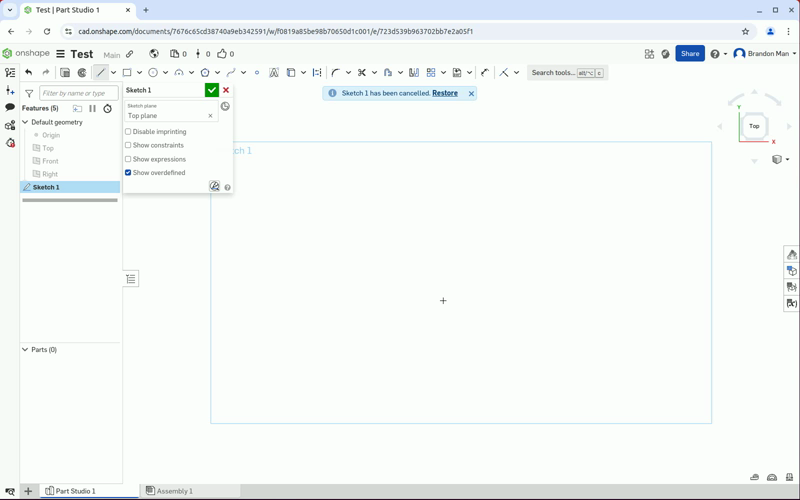
key_up(shift)
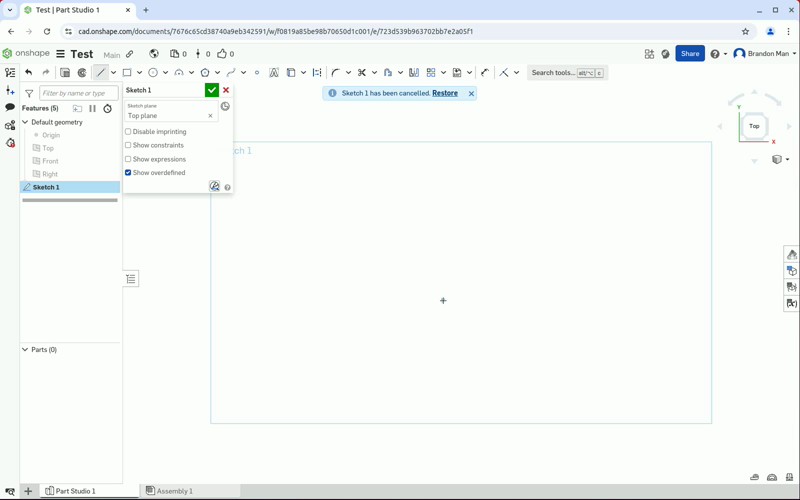
key_down(shift)
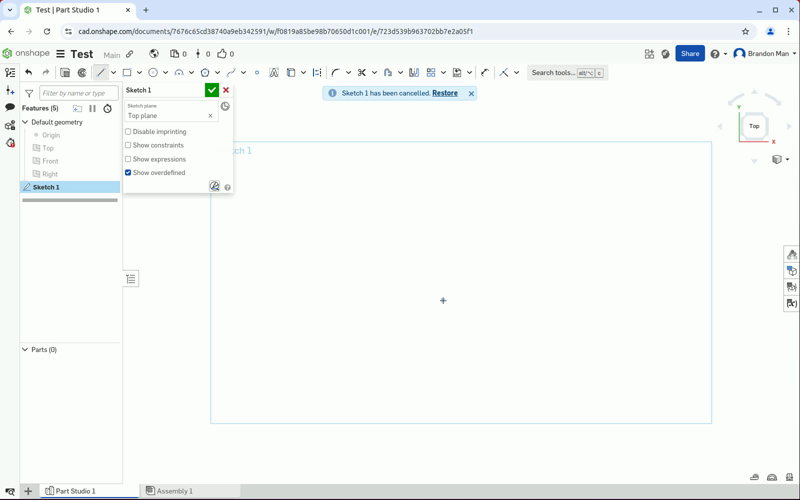
mouse_move(473, 300)
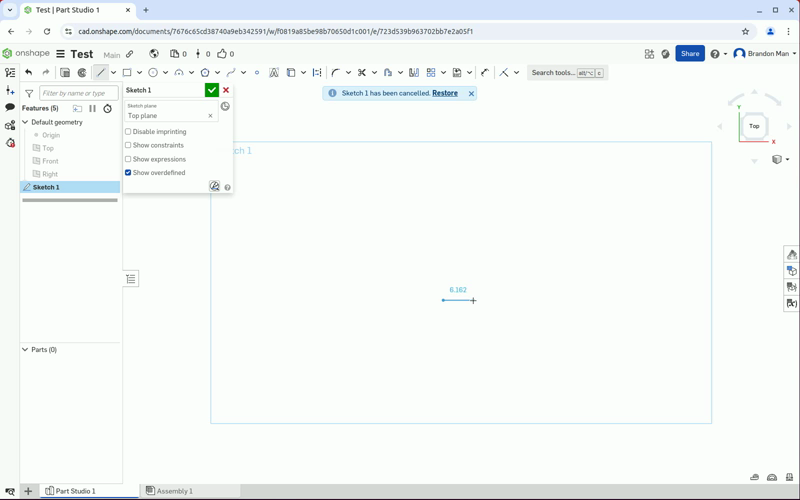
mouse_move(479, 300)
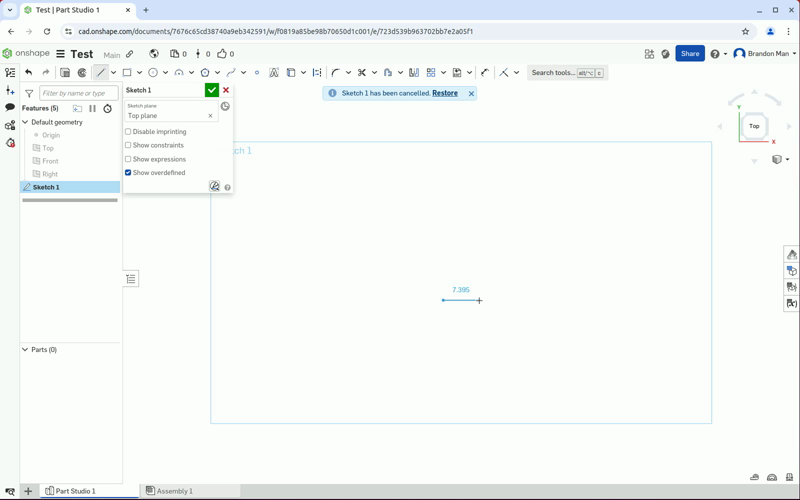
click(479, 300)
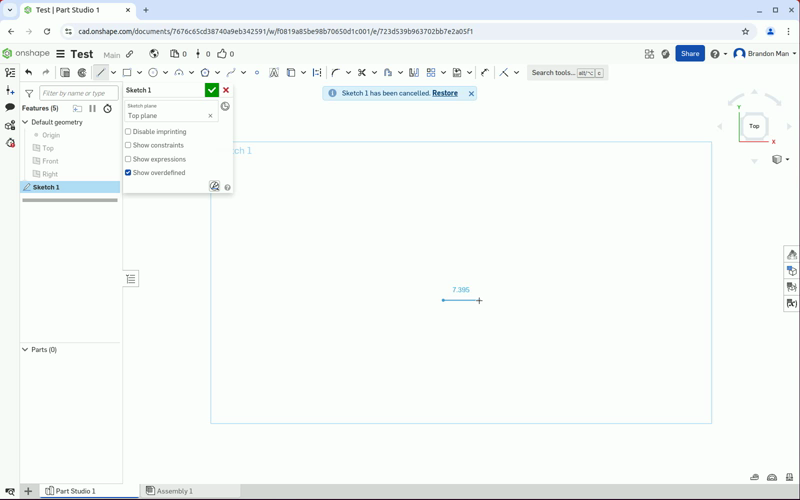
key_up(shift)
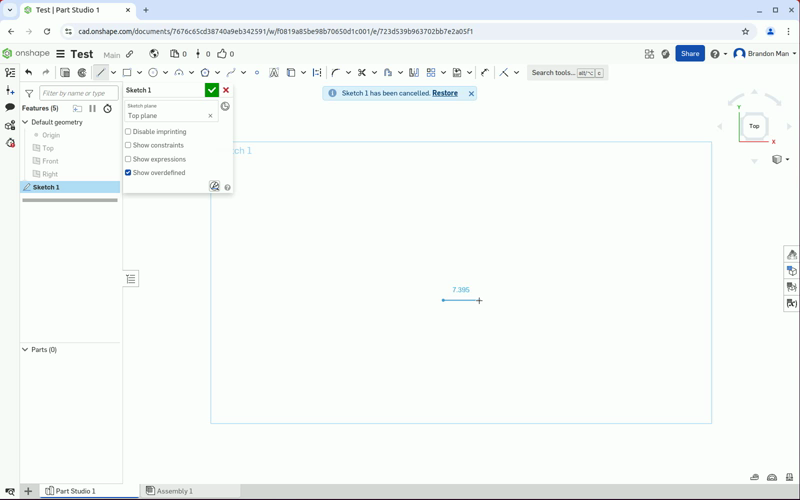
key_down(shift)
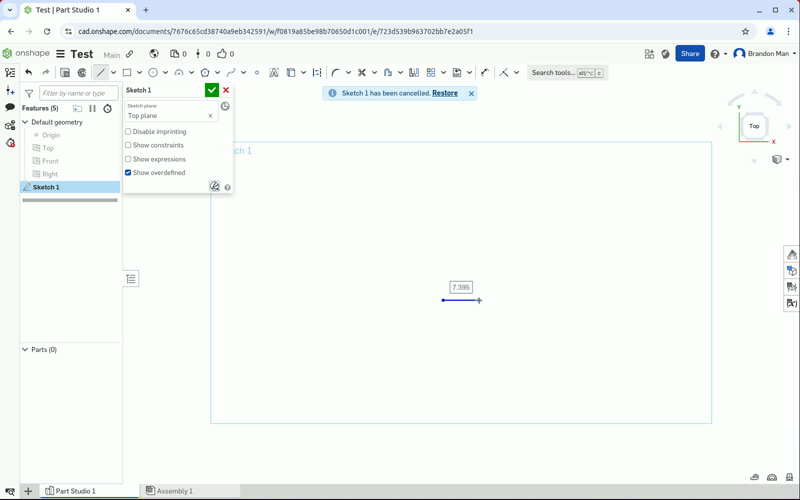
mouse_move(509, 300)
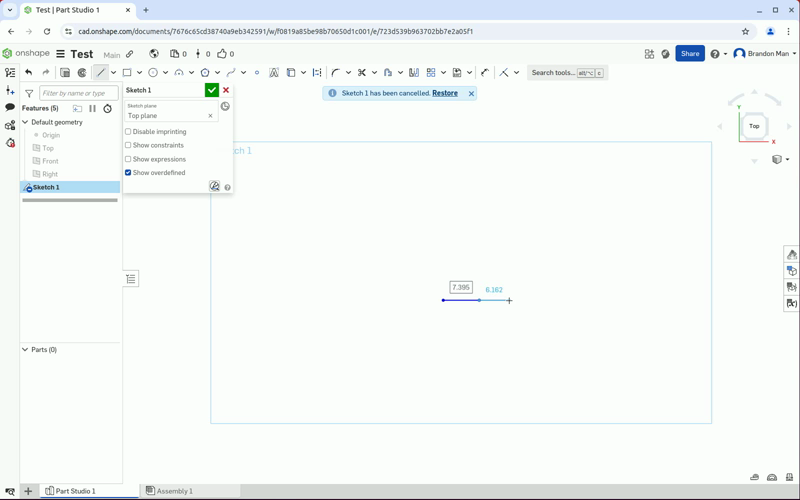
mouse_move(479, 264)
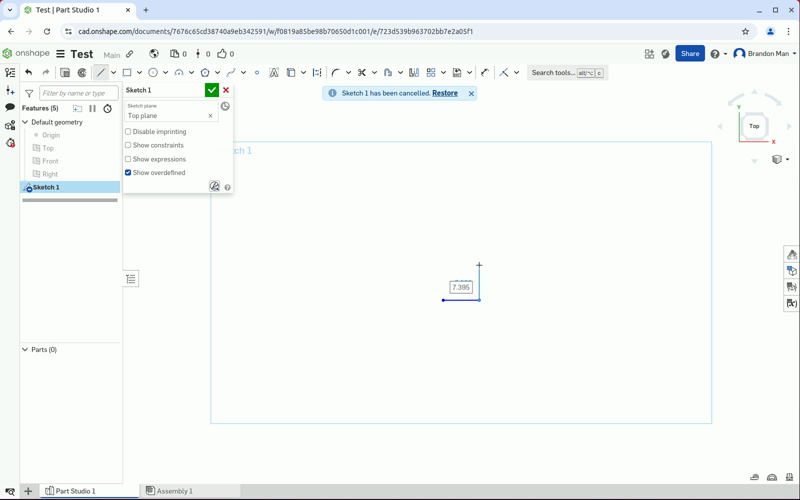
click(479, 264)
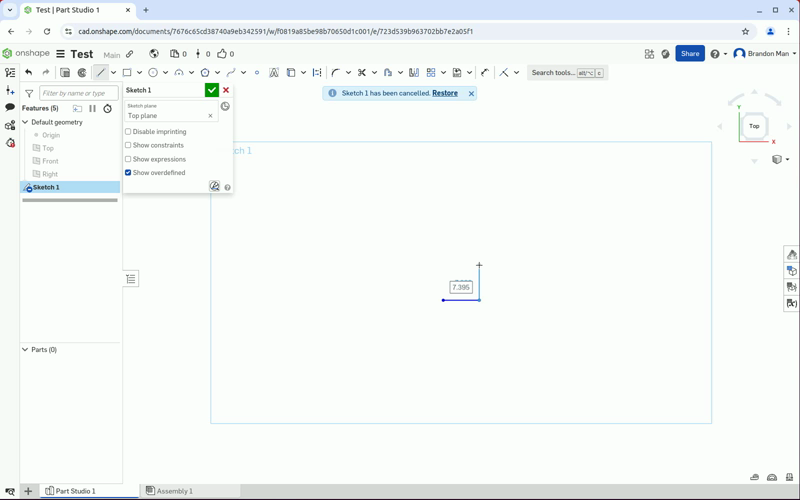
key_up(shift)
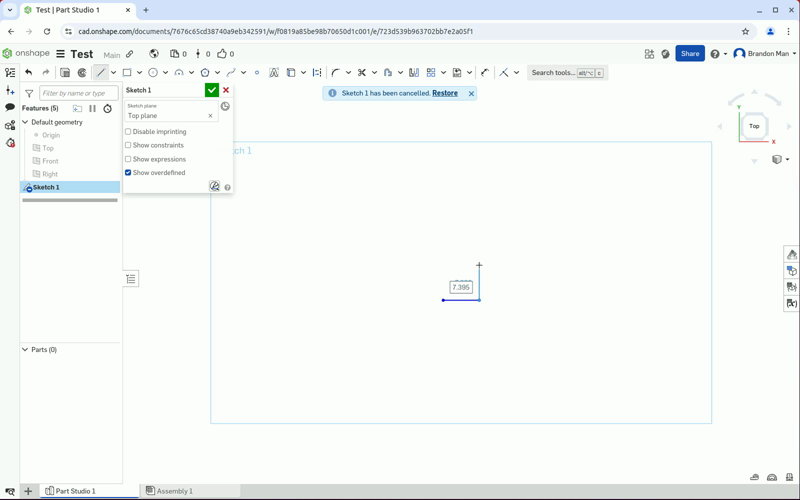
key_down(shift)
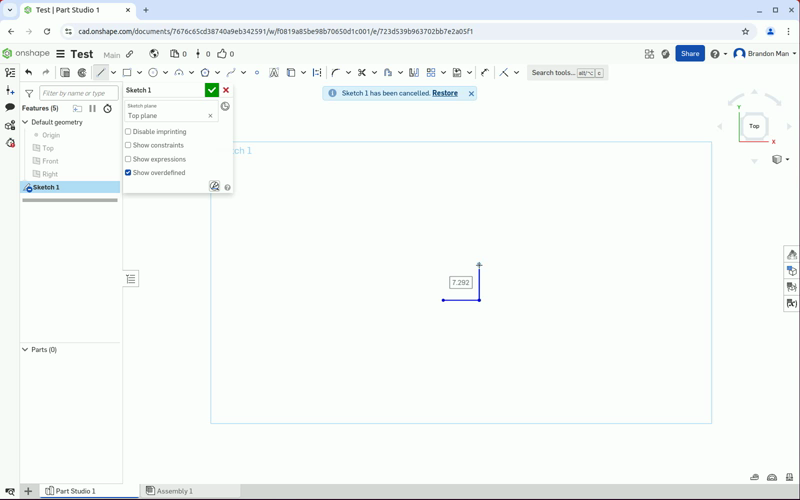
mouse_move(509, 264)
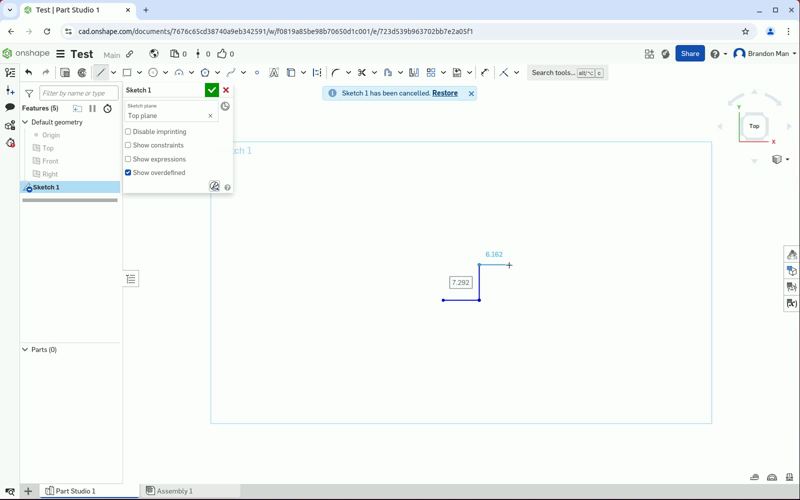
mouse_move(443, 264)
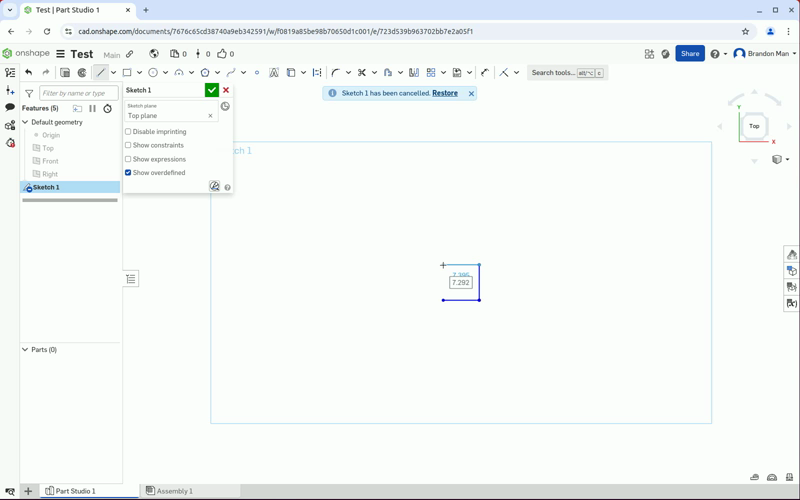
click(443, 264)
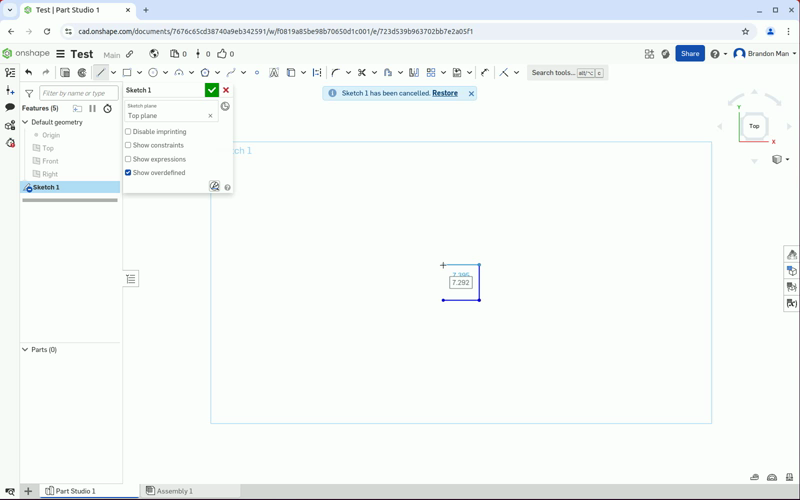
key_up(shift)
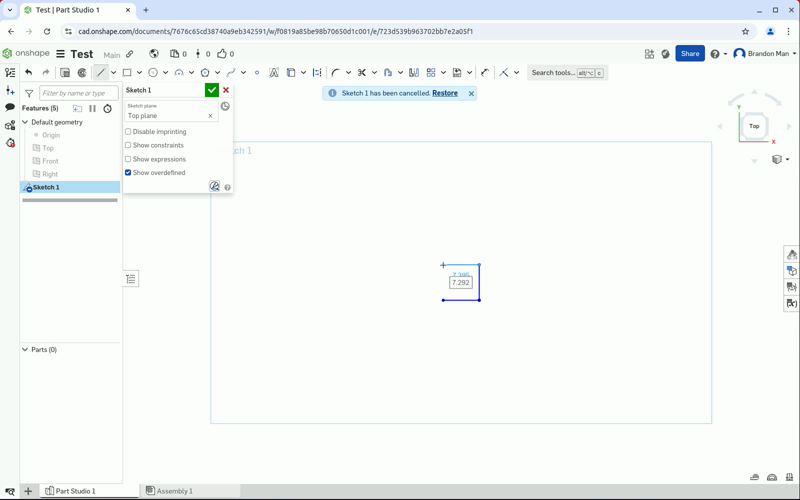
mouse_move(473, 264)
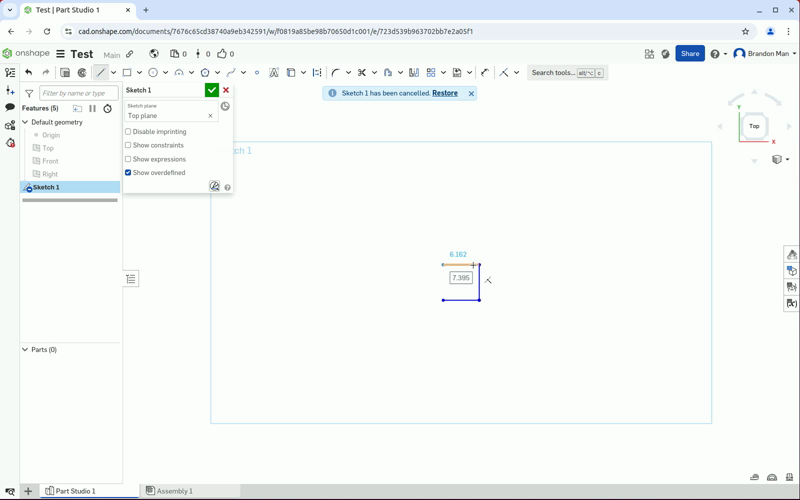
key_down(shift)
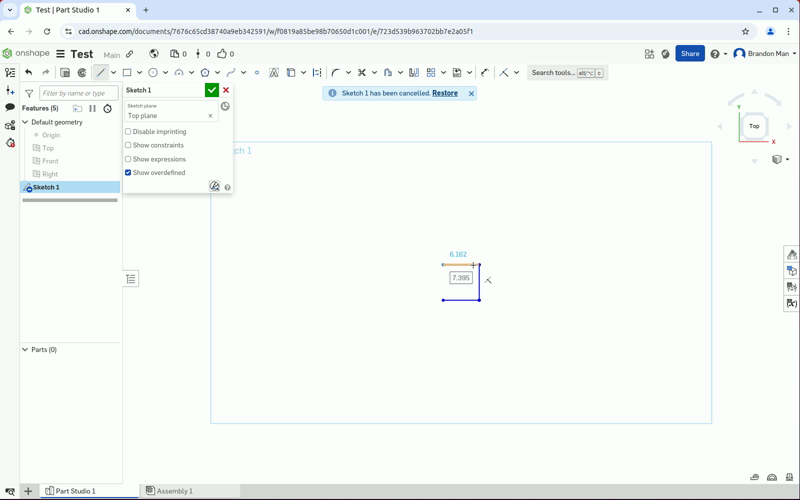
mouse_move(443, 300)
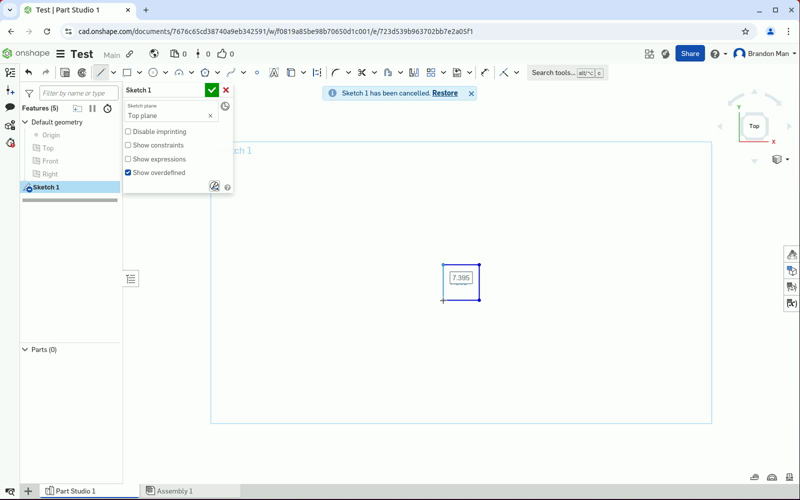
key_up(shift)
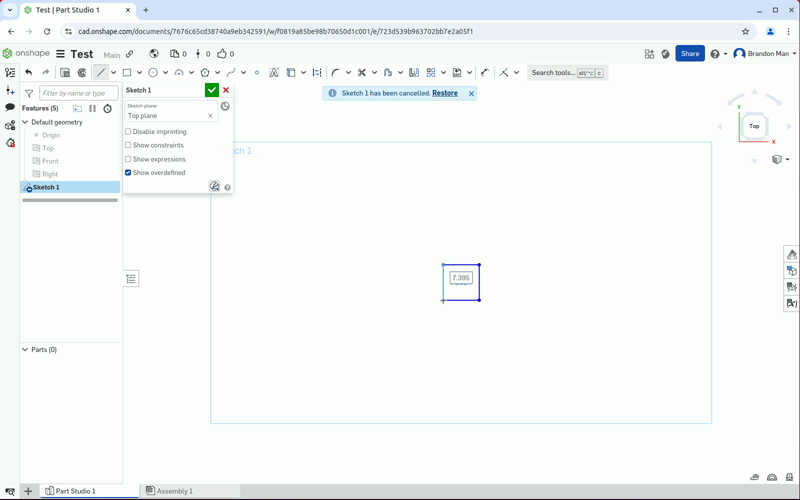
click(443, 300)
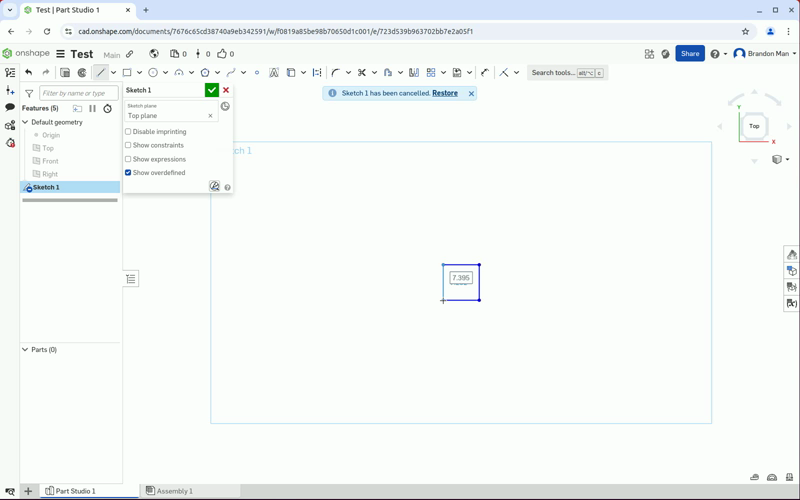
key(esc)
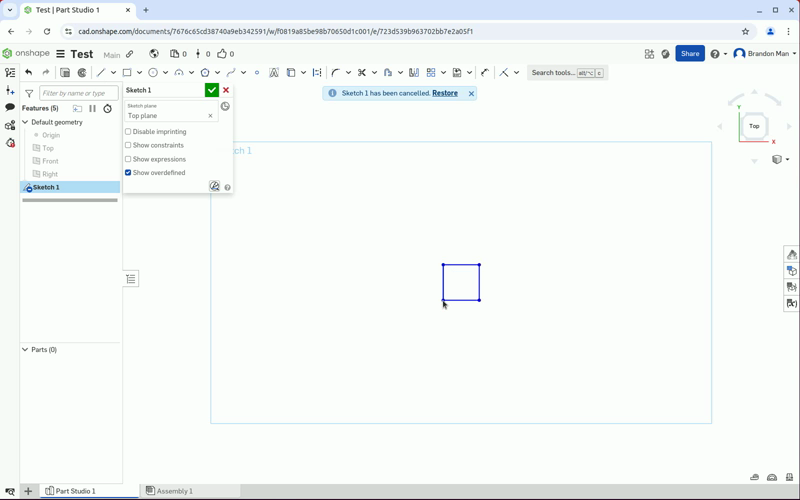
mouse_move(455, 287)
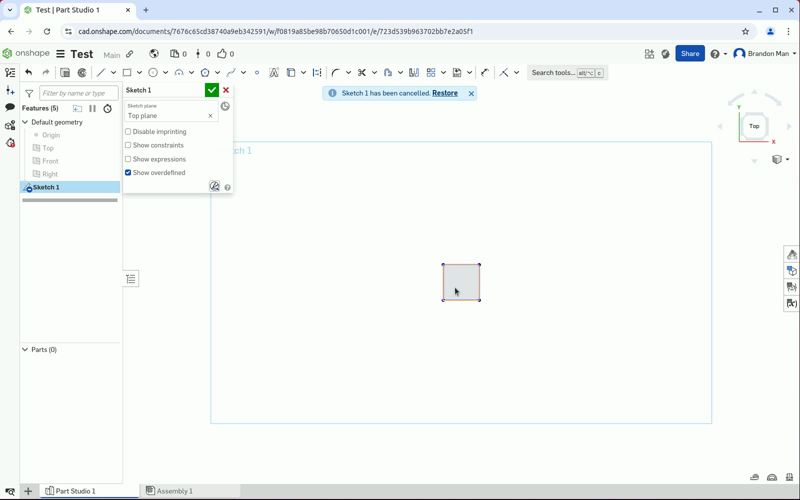
scroll(6)
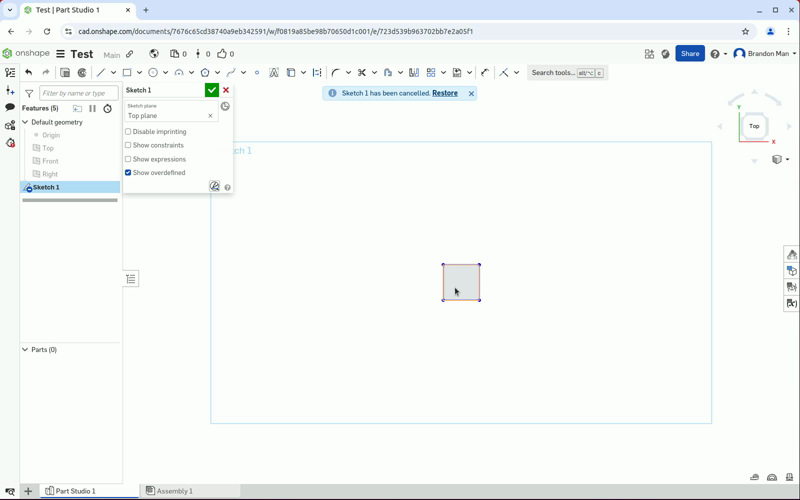
scroll(6)
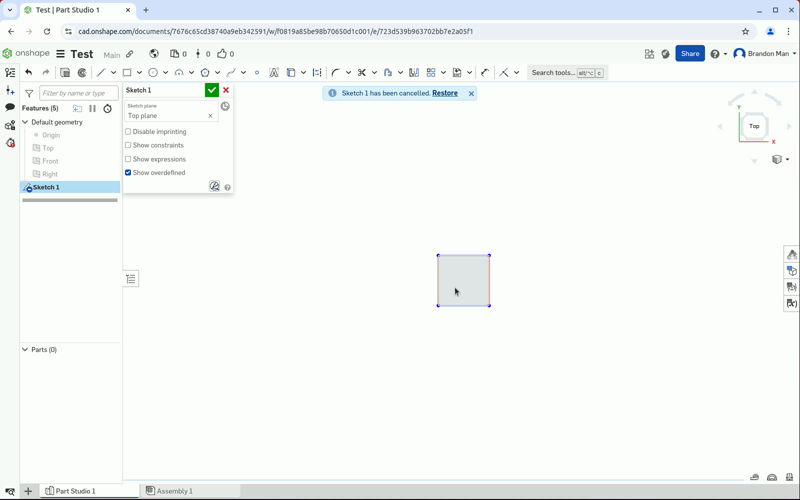
scroll(6)
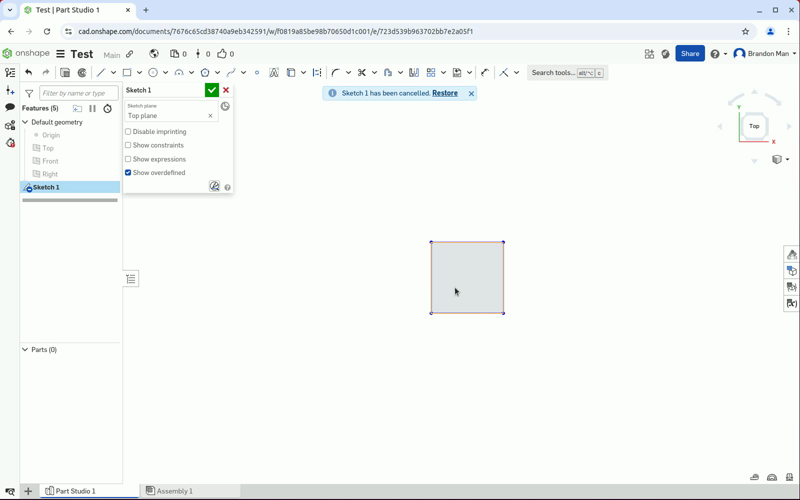
scroll(6)
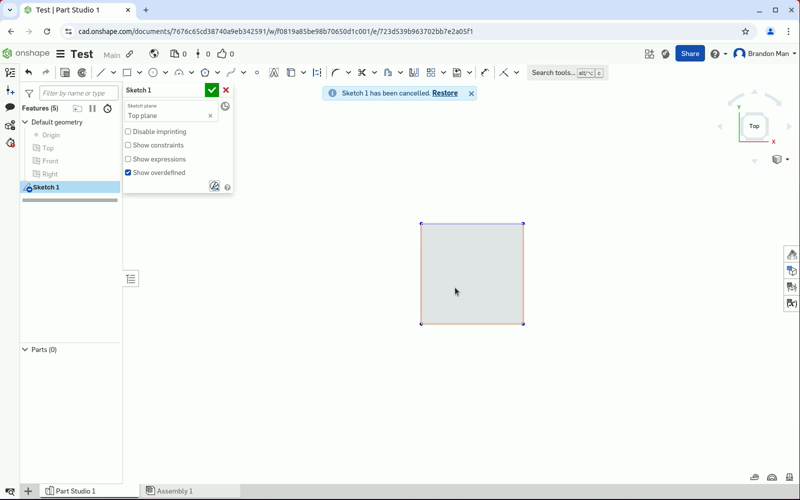
scroll(6)
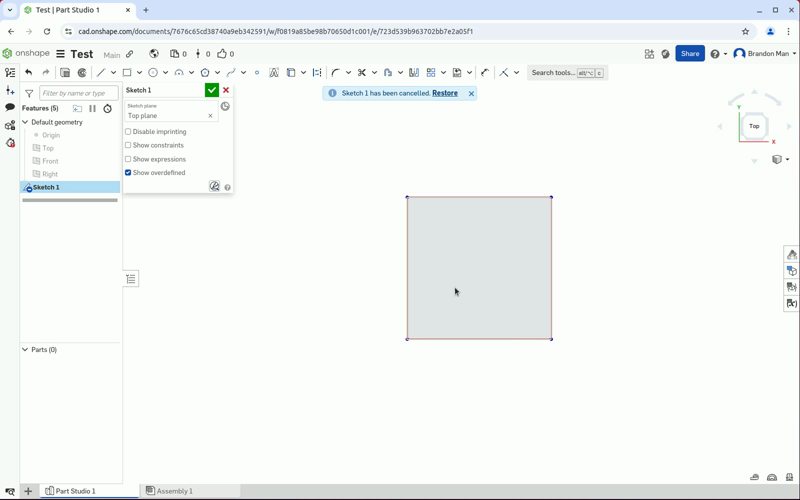
scroll(6)
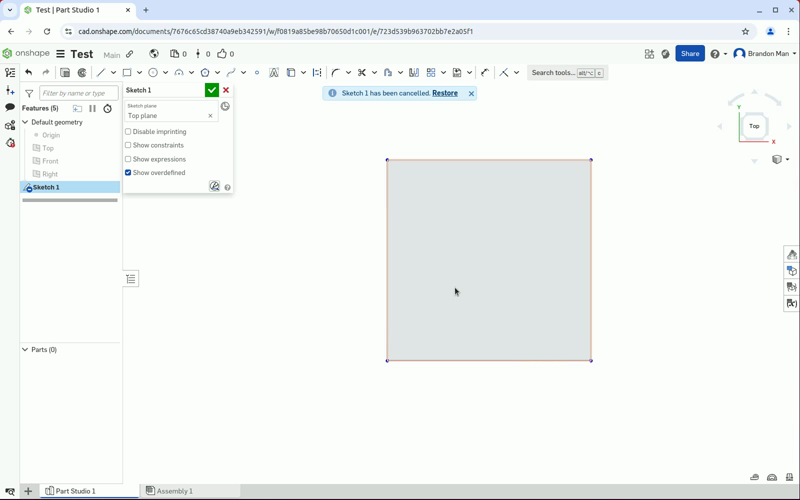
scroll(6)
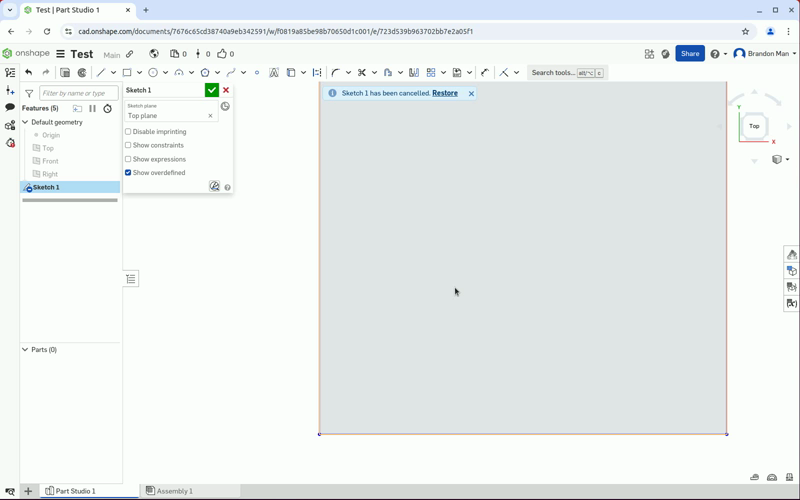
click(455, 287)
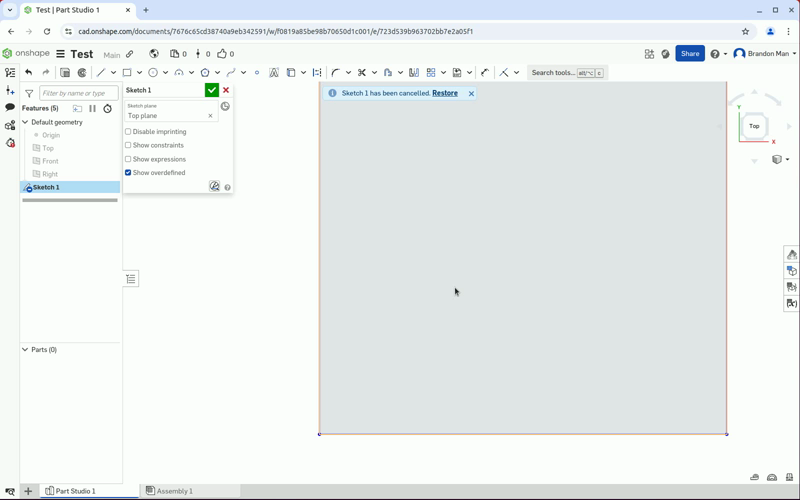
scroll(-6)
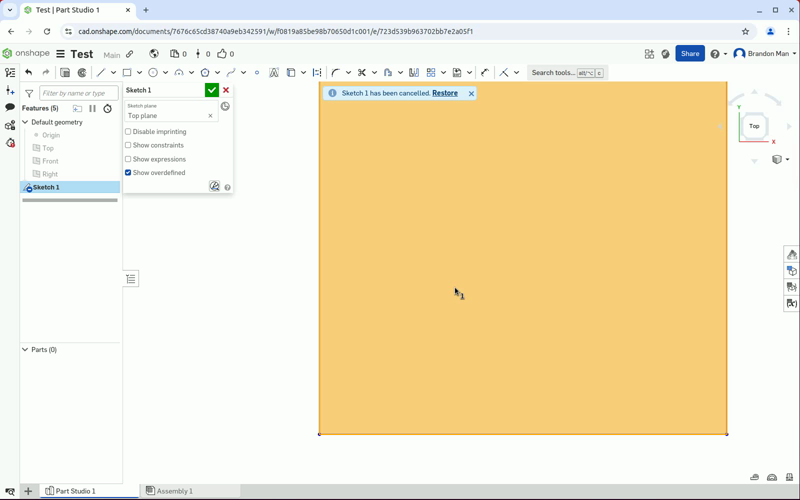
scroll(-6)
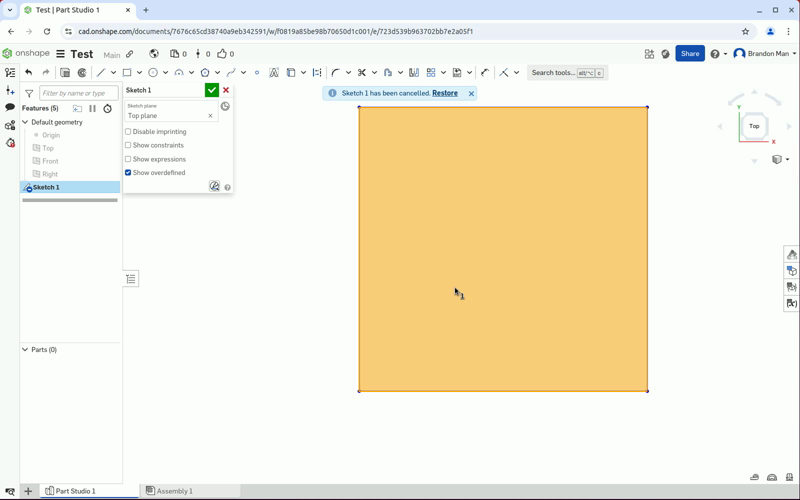
scroll(-6)
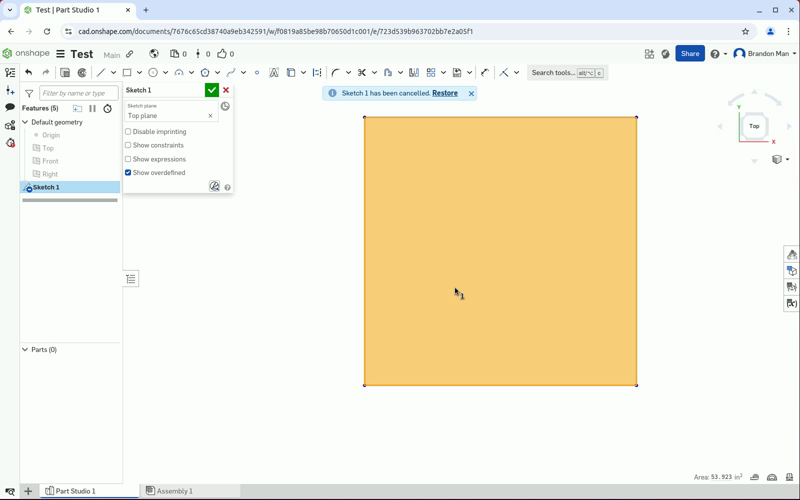
scroll(-6)
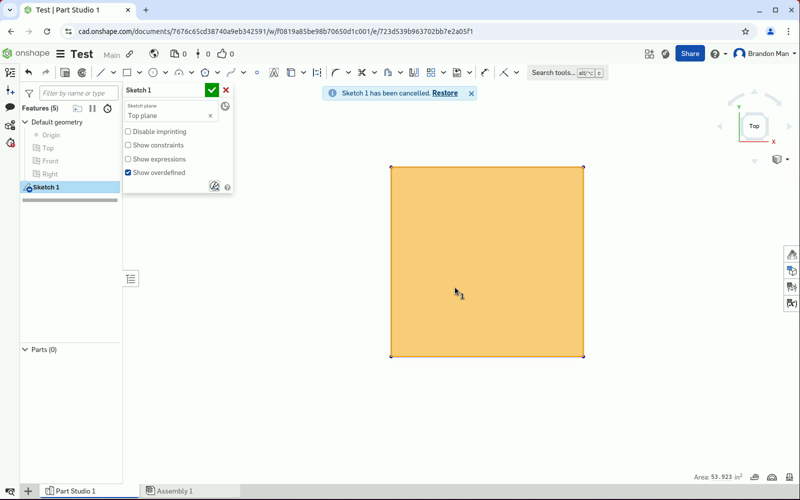
scroll(-6)
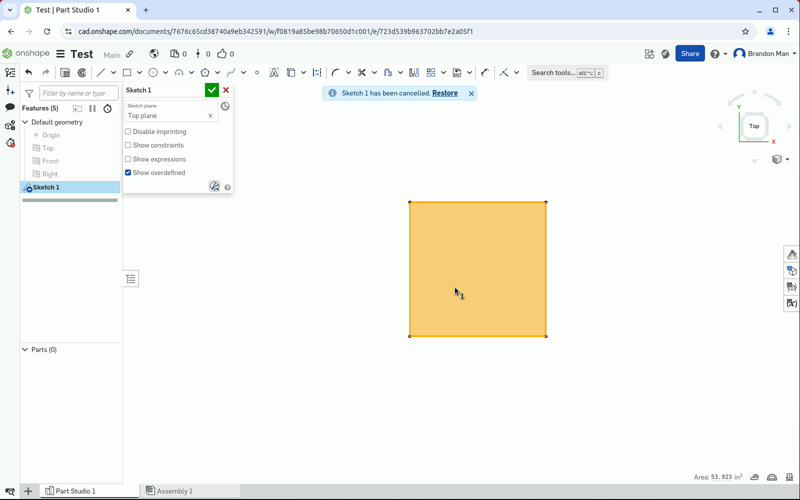
scroll(-6)
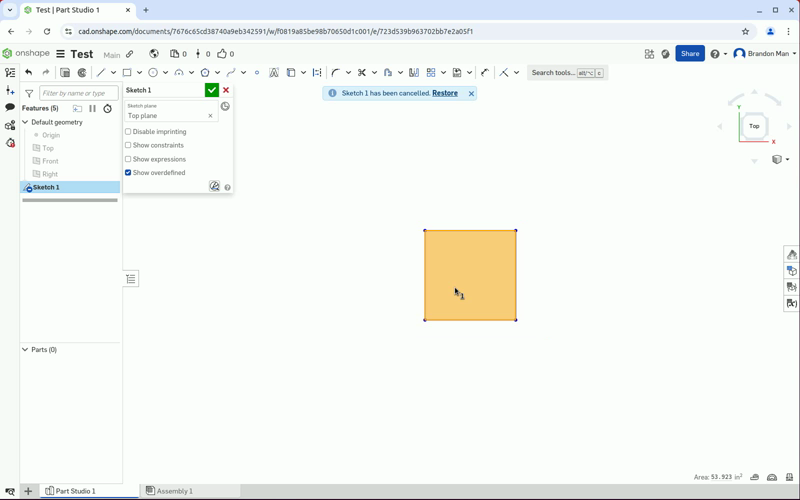
scroll(-6)
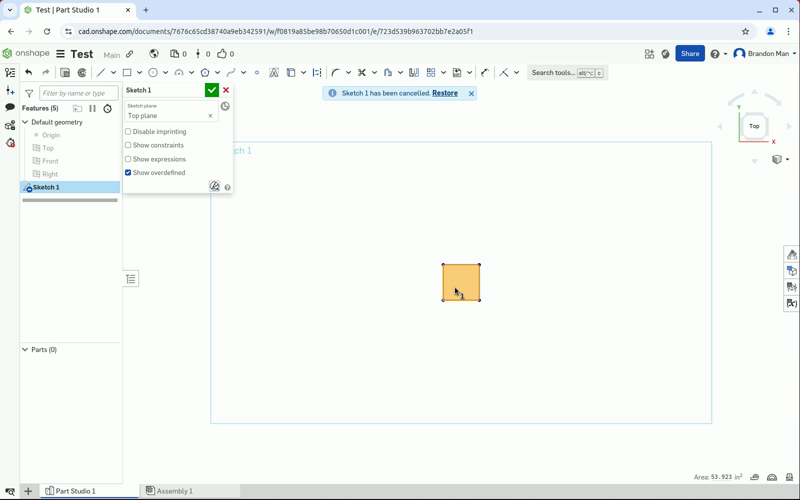
mouse_move(73, 352)
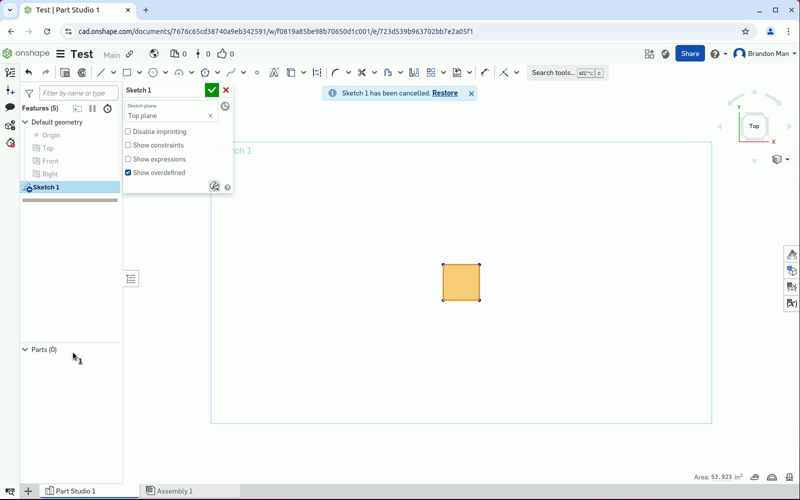
key(shift+y)
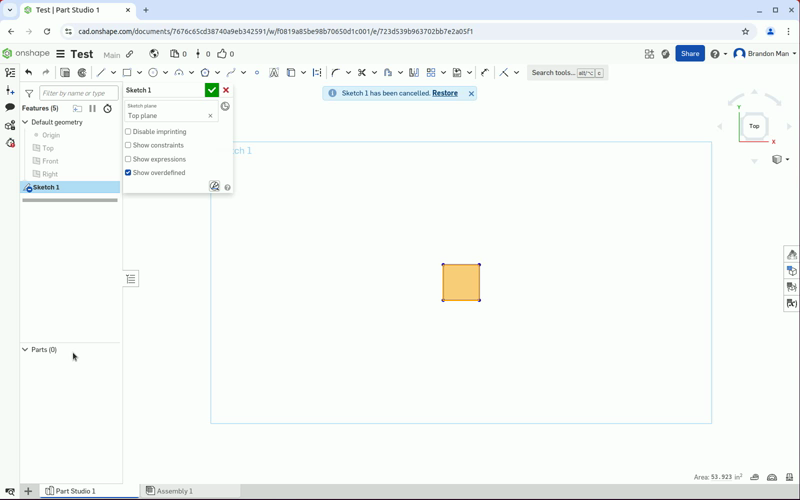
key(shift+e)
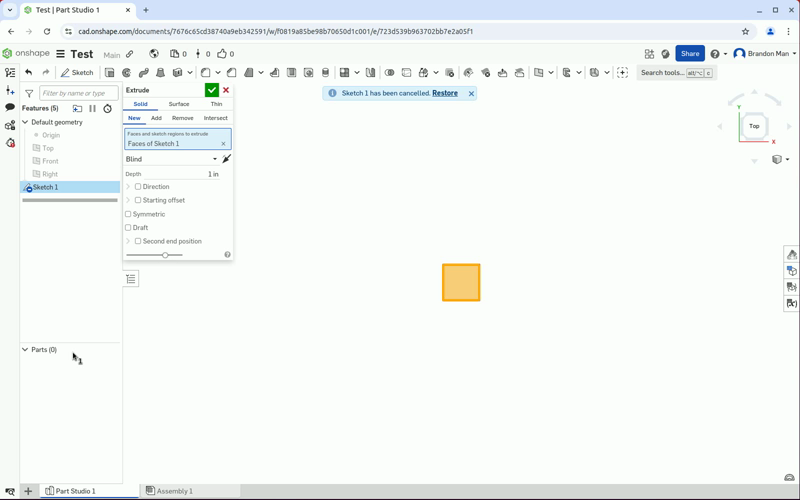
mouse_move(143, 106)
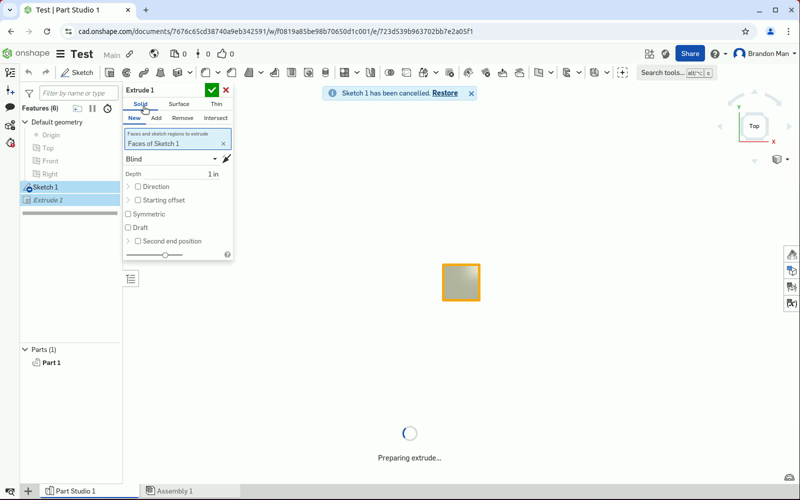
click(143, 106)
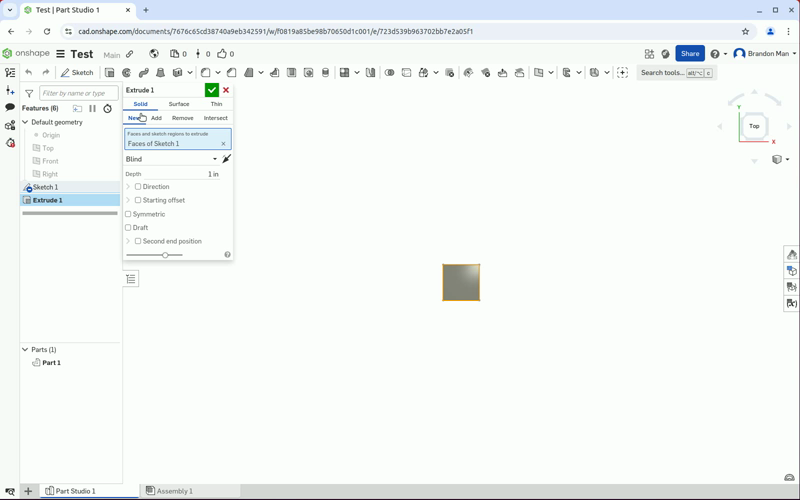
mouse_move(137, 120)
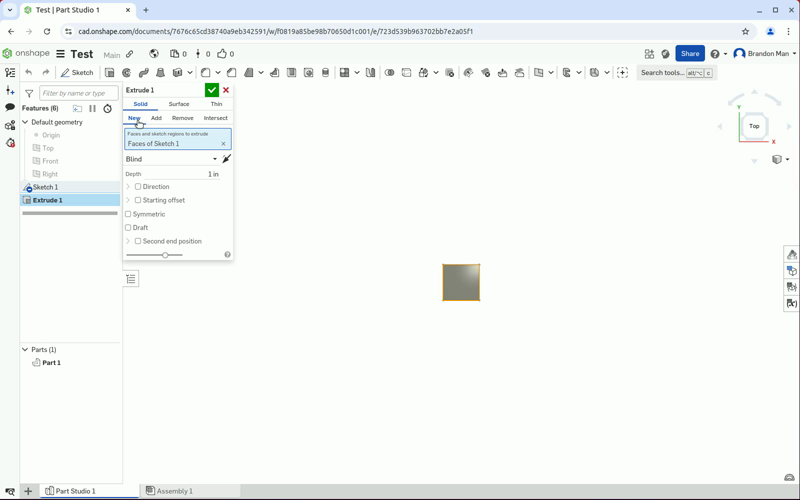
click(137, 120)
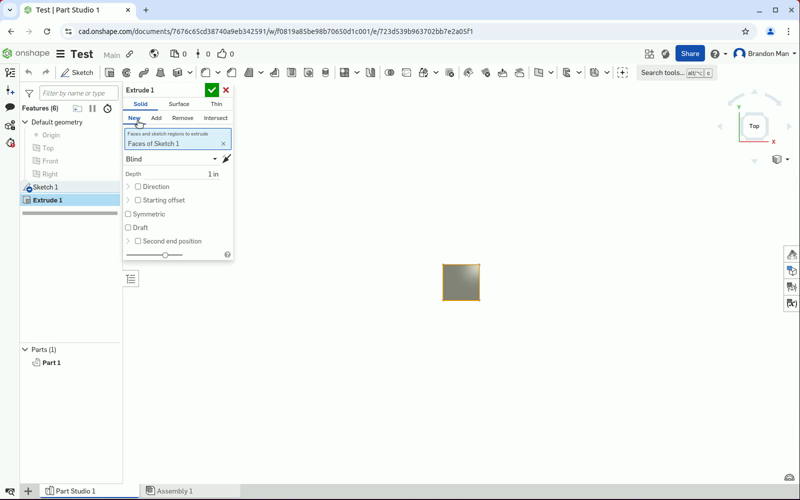
key(tab, 4)
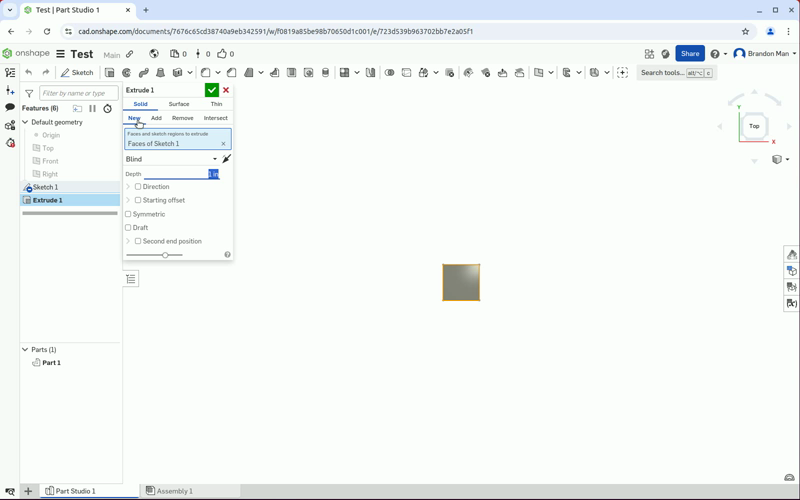
text(9.628)
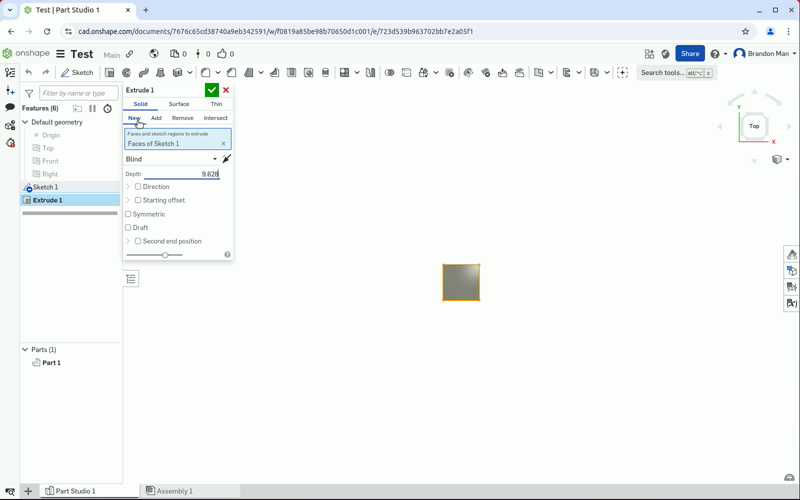
key(enter)
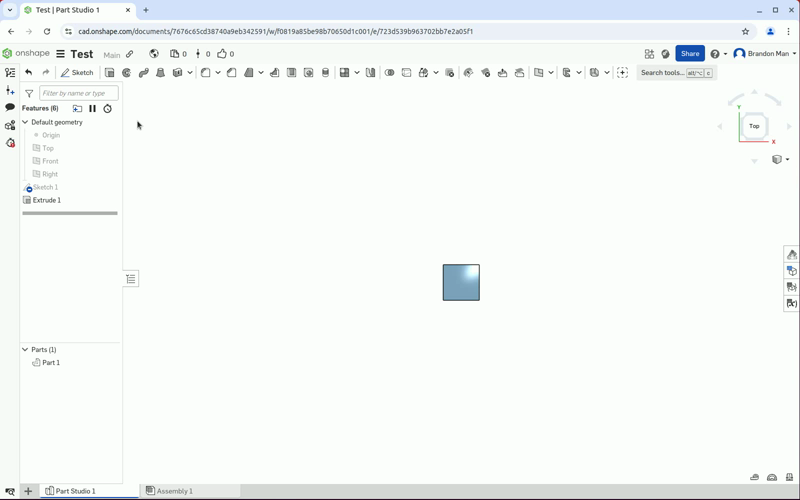
key(shift+h)
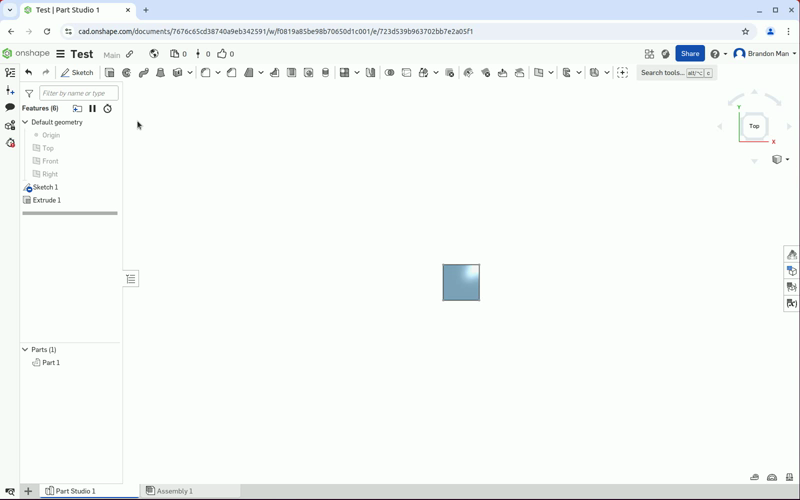
key(shift+h)
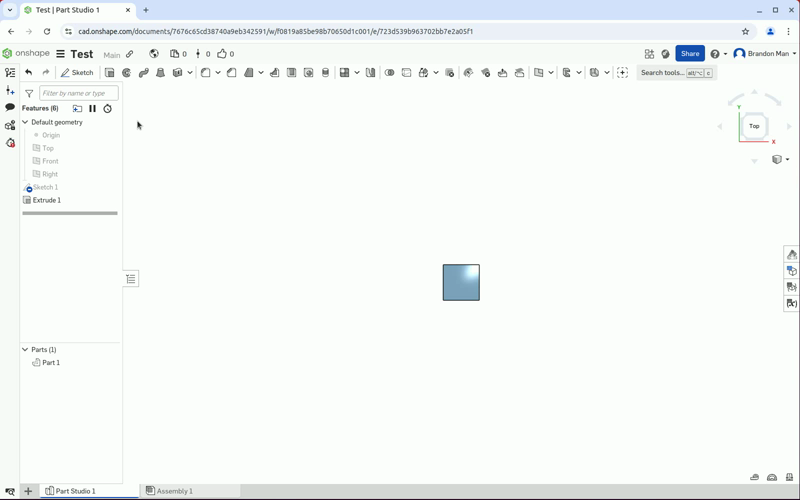
mouse_move(73, 189)
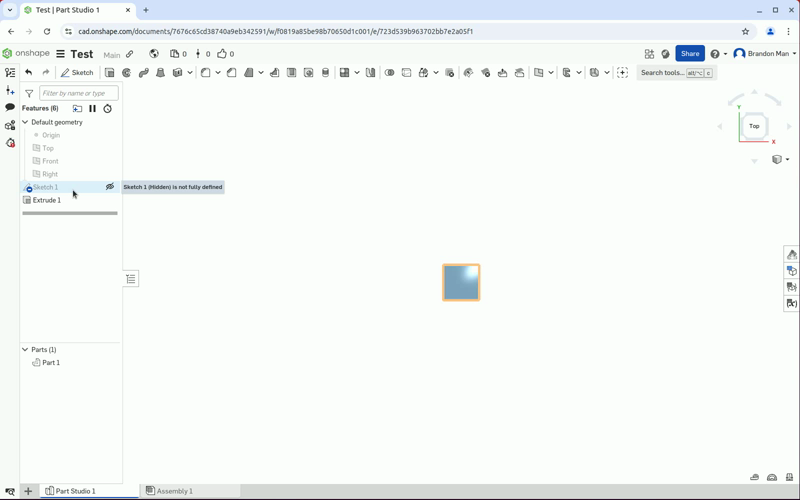
click(73, 189)
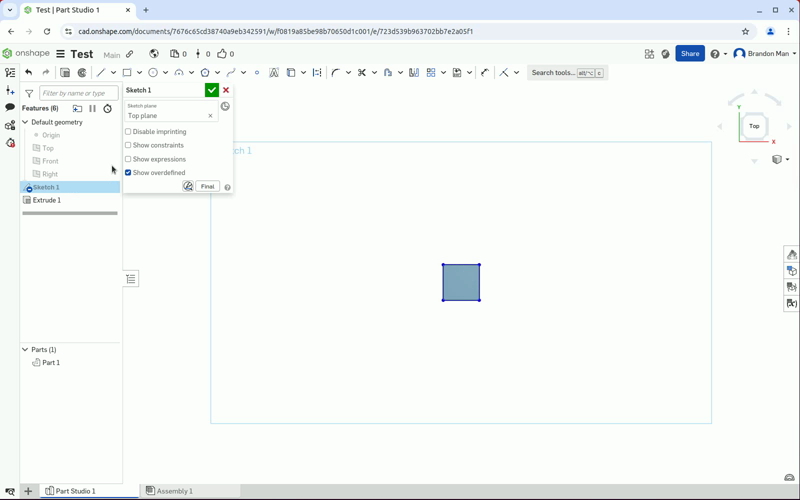
mouse_move(229, 92)
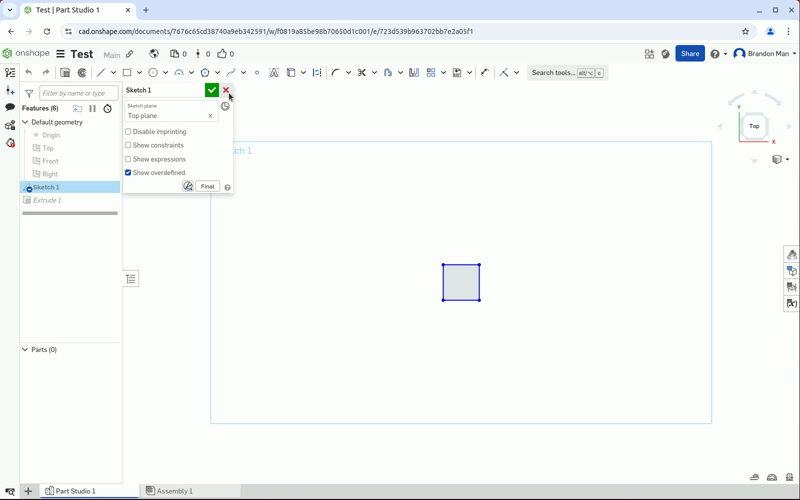
click(229, 92)
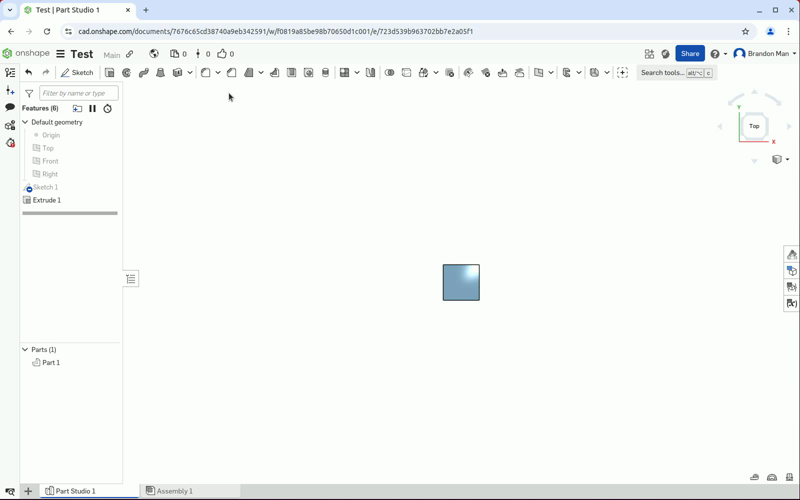
mouse_move(541, 75)
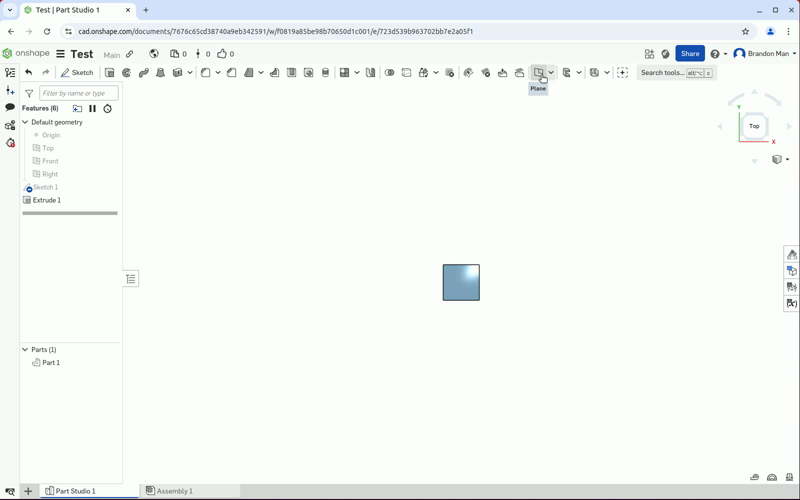
click(541, 75)
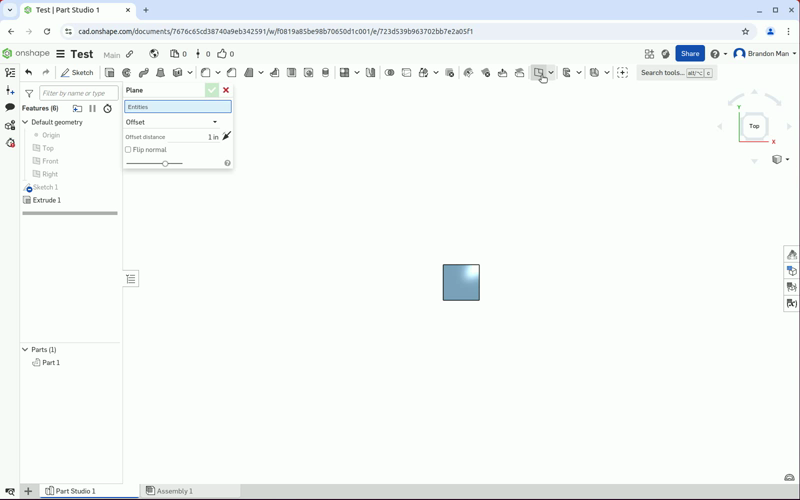
mouse_move(73, 150)
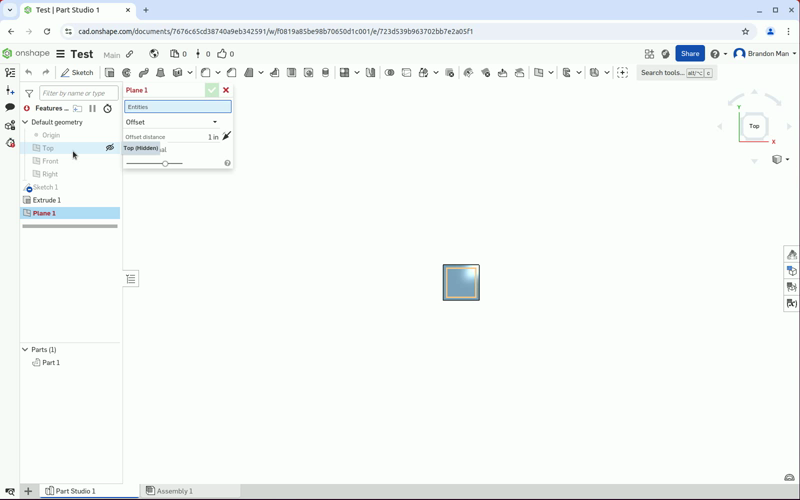
click(73, 150)
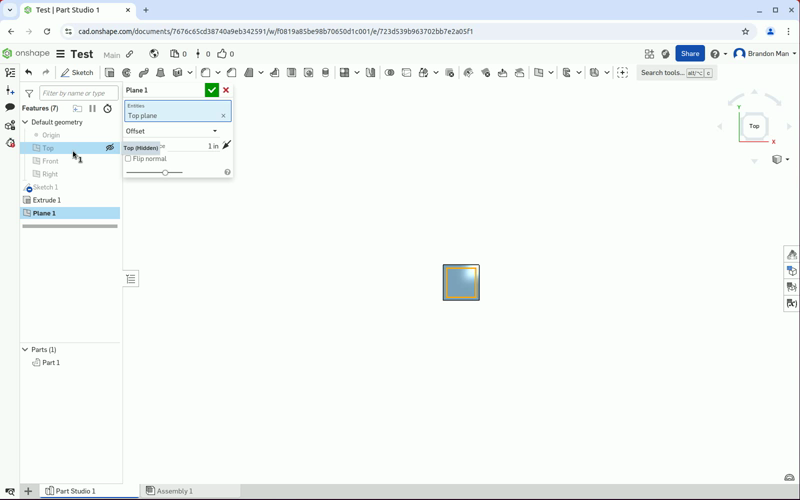
key(tab, 2)
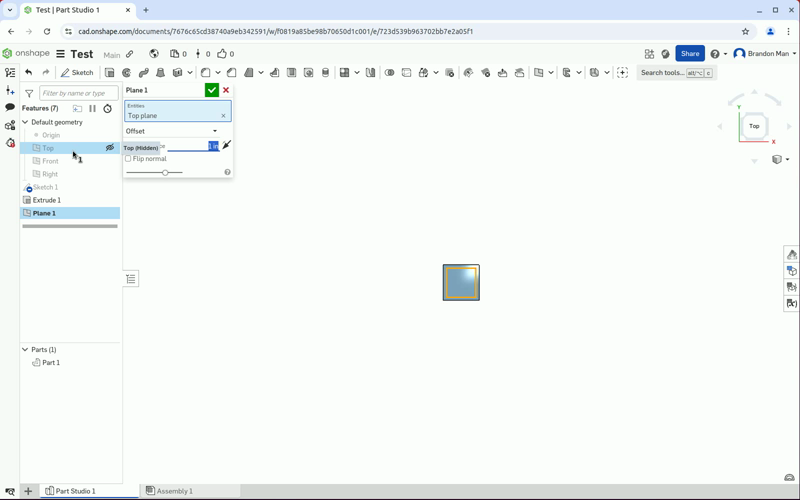
text(9.613)
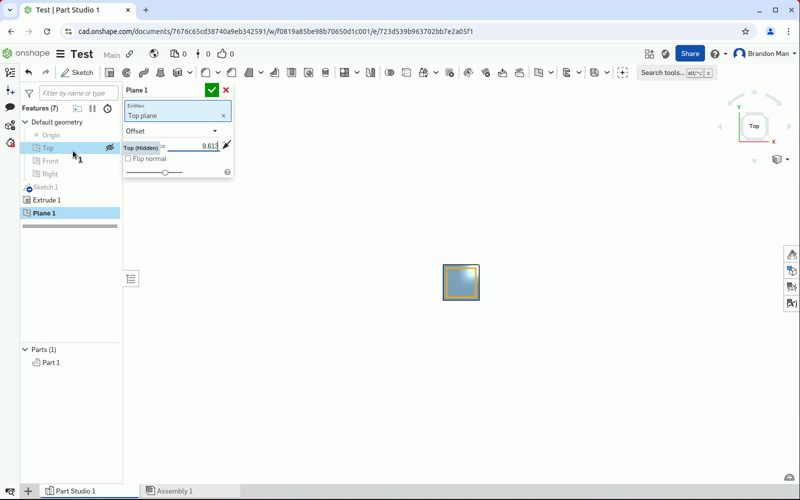
key(enter, 2)
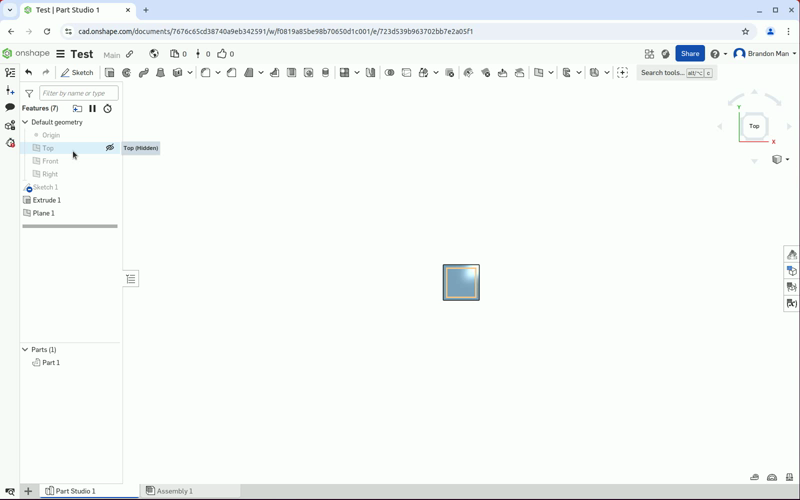
key(shift+s)
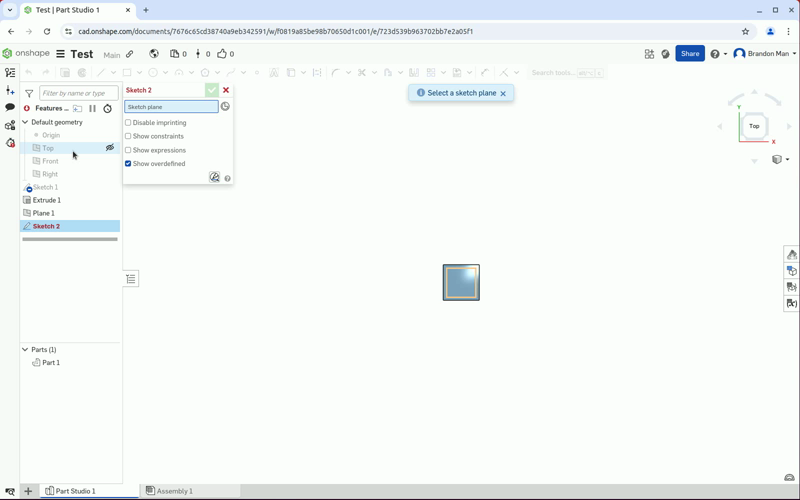
mouse_move(73, 215)
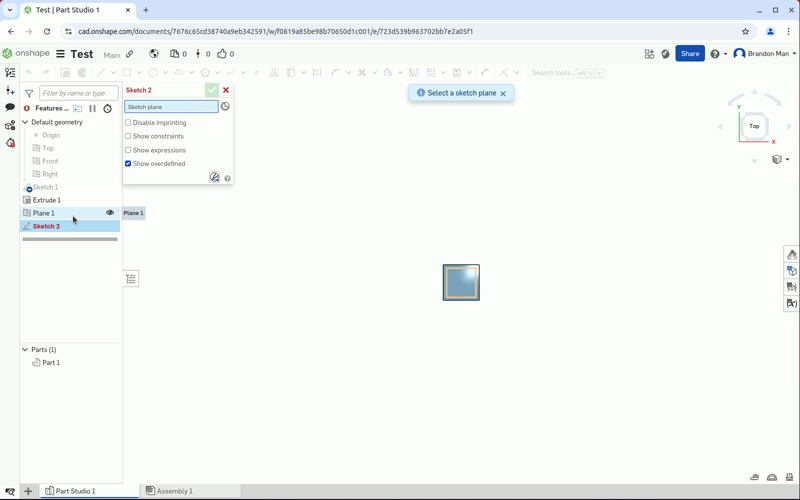
click(73, 215)
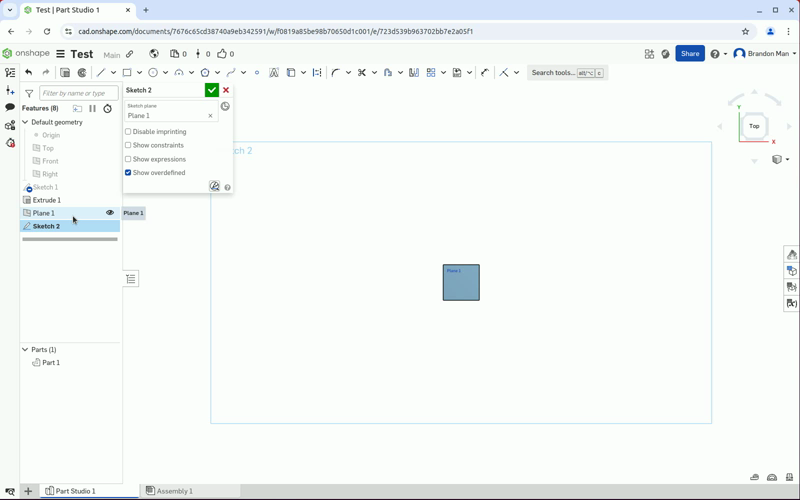
mouse_move(73, 352)
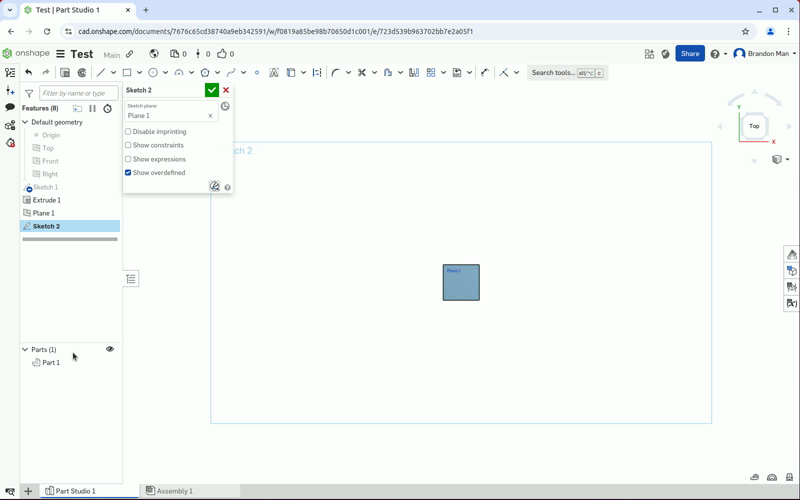
key(y)
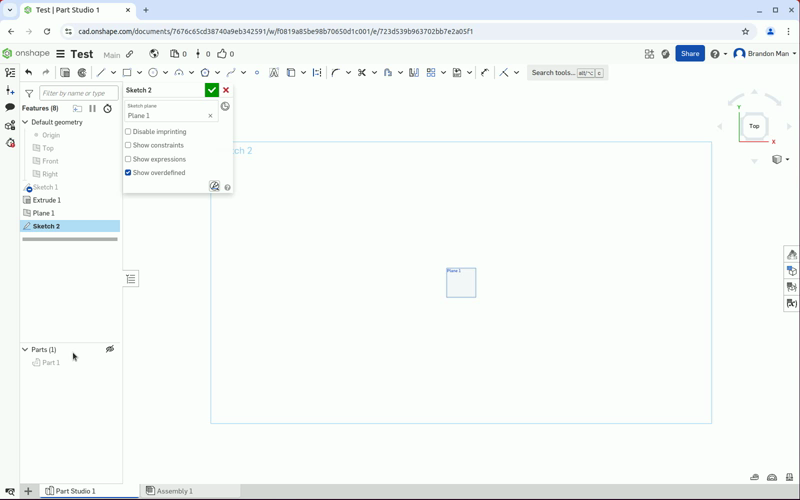
key(l)
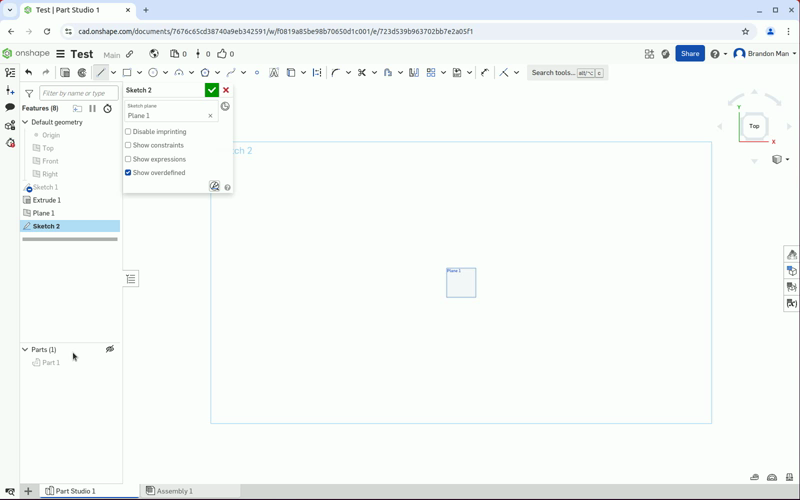
key_down(shift)
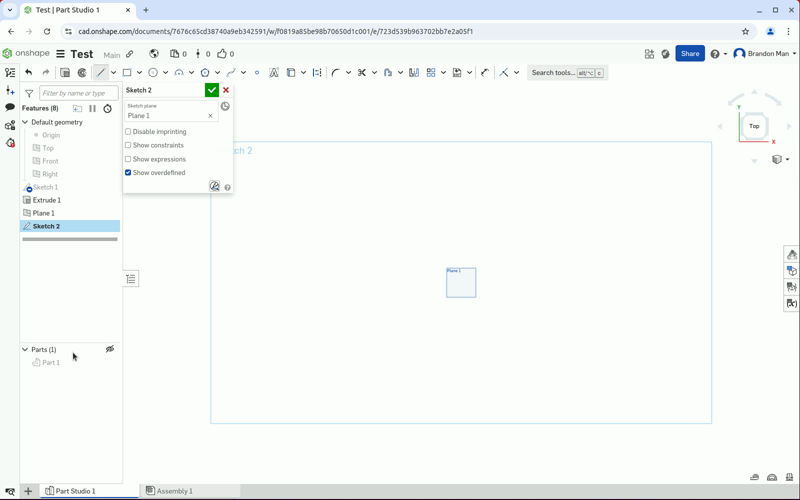
mouse_move(449, 294)
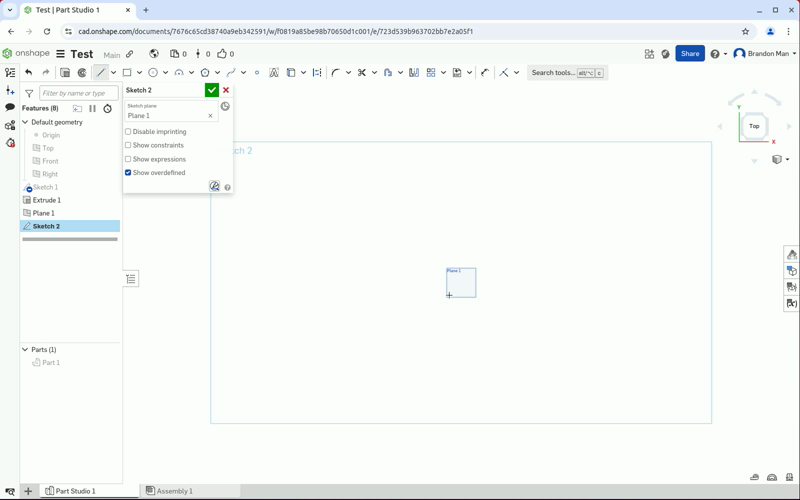
click(449, 294)
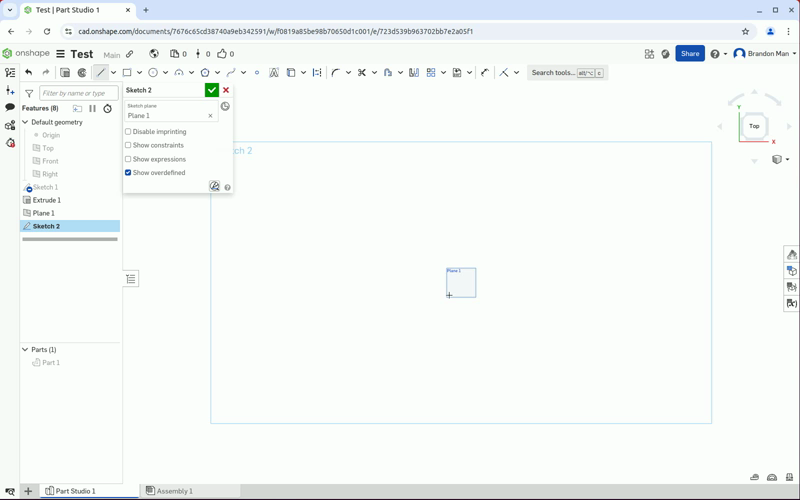
key_up(shift)
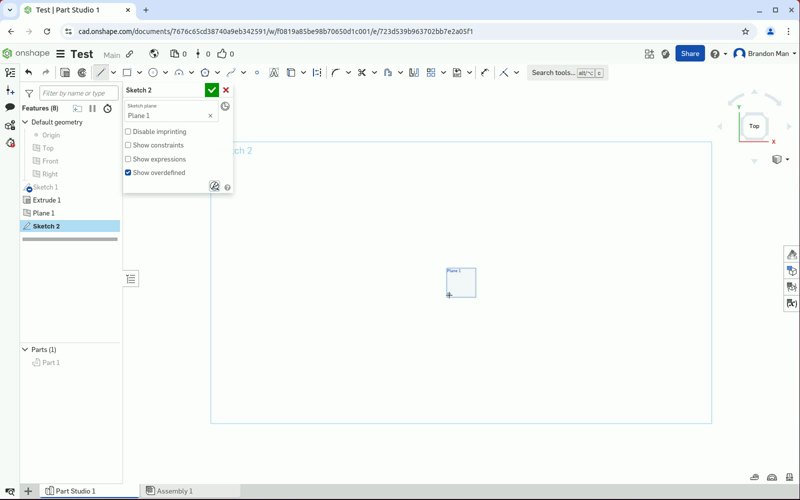
key_down(shift)
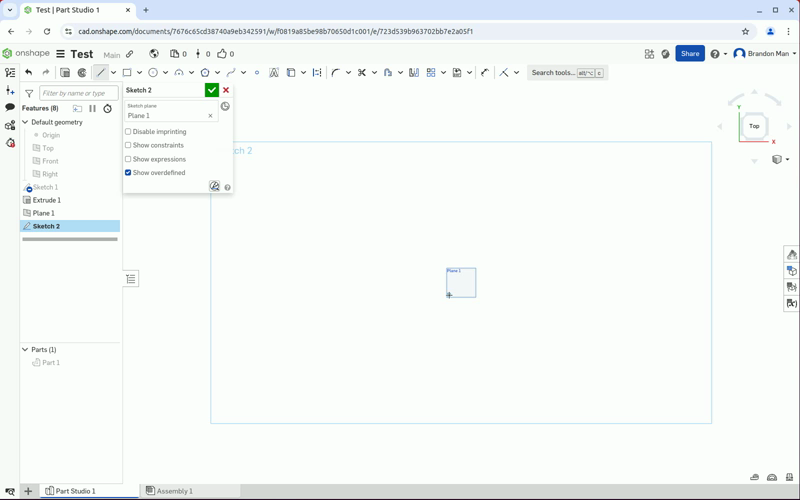
mouse_move(479, 294)
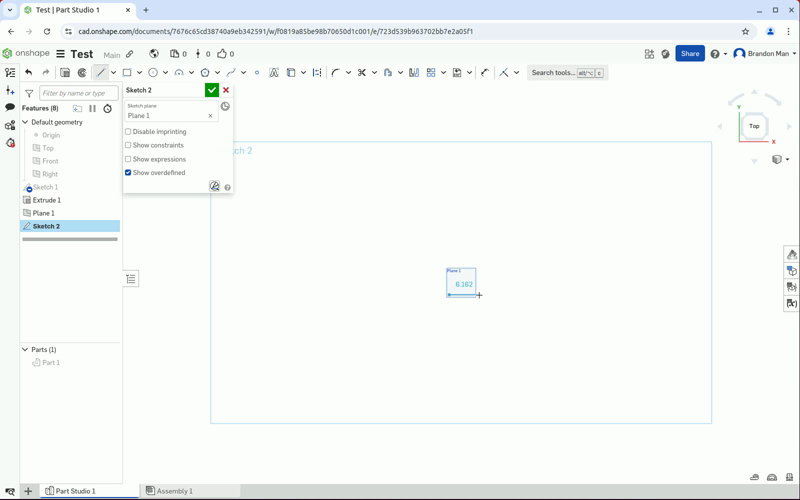
mouse_move(473, 294)
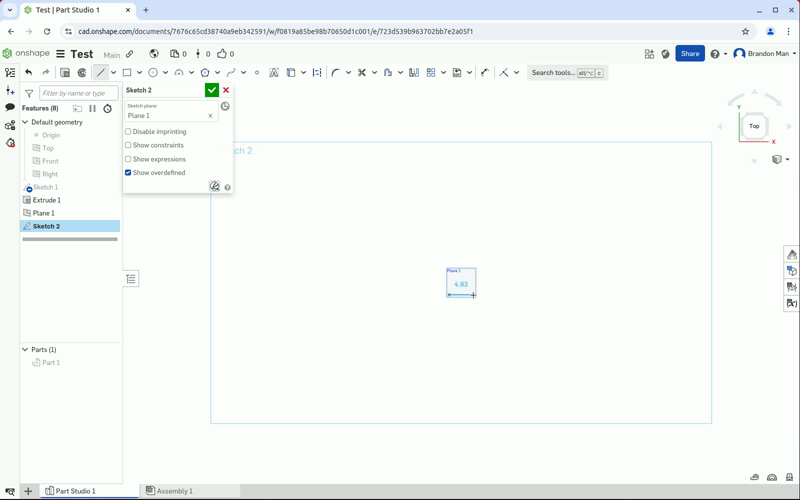
click(473, 294)
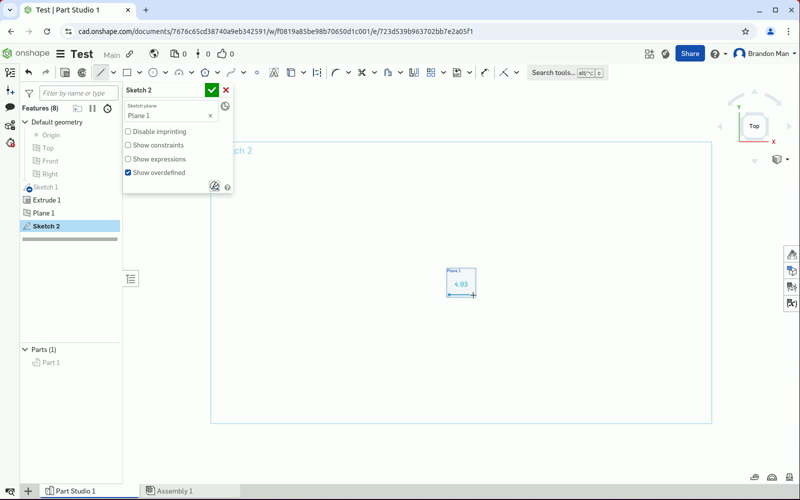
key_up(shift)
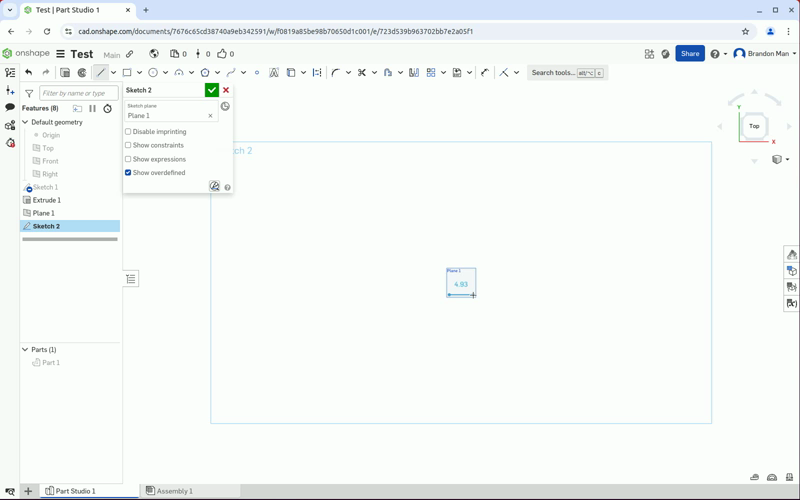
key_down(shift)
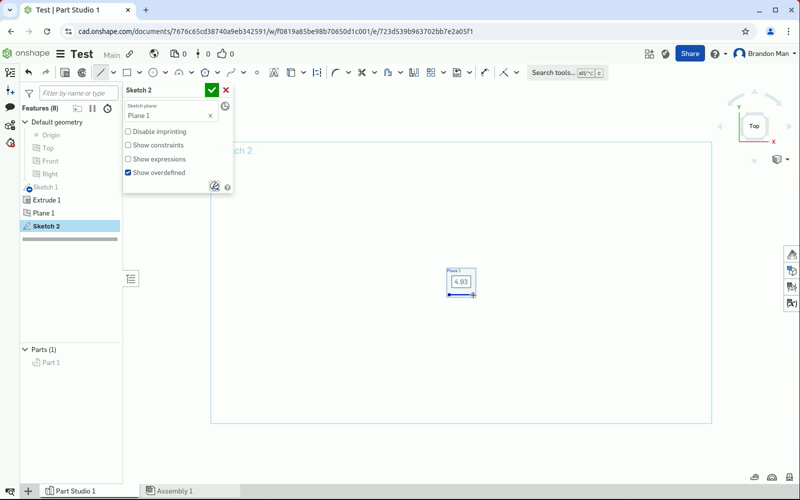
mouse_move(503, 294)
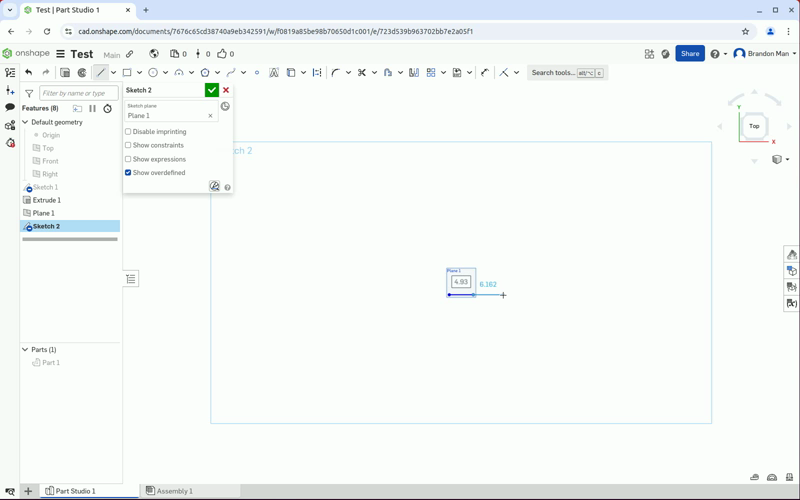
mouse_move(473, 270)
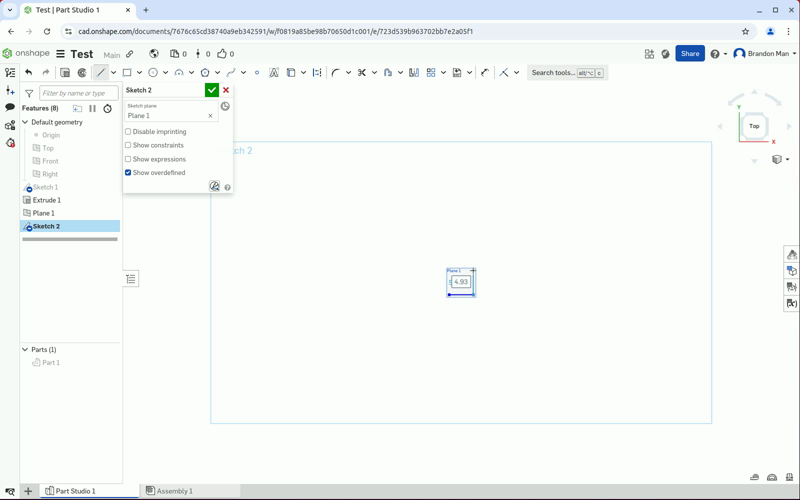
click(473, 270)
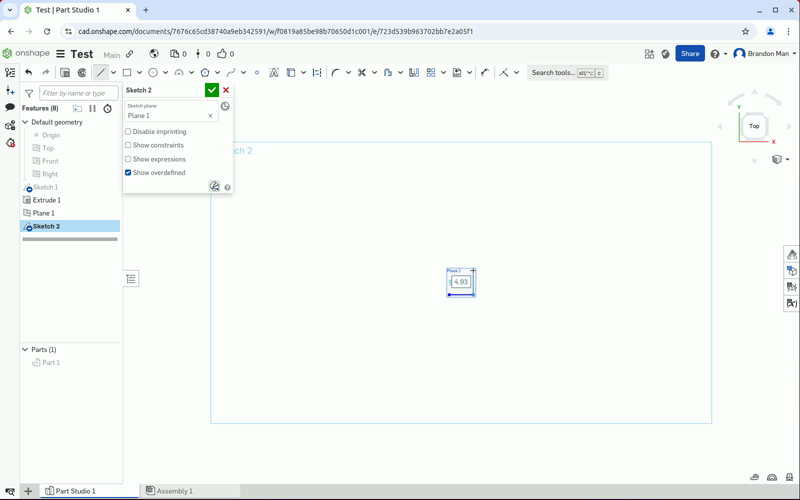
key_up(shift)
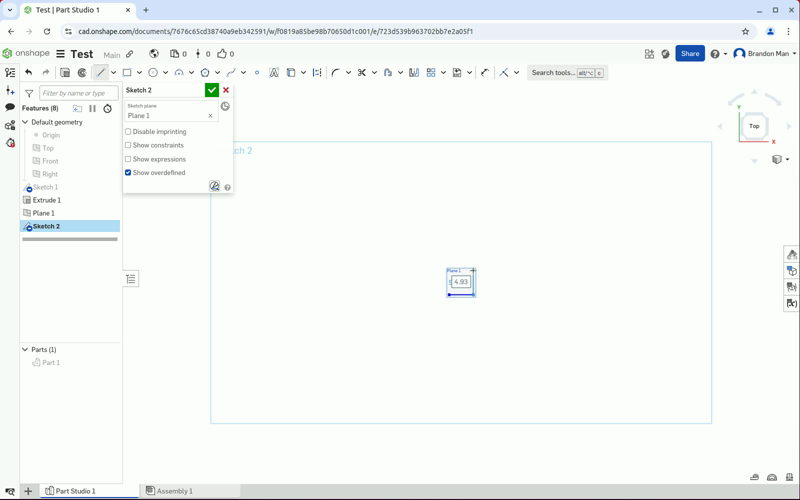
key_down(shift)
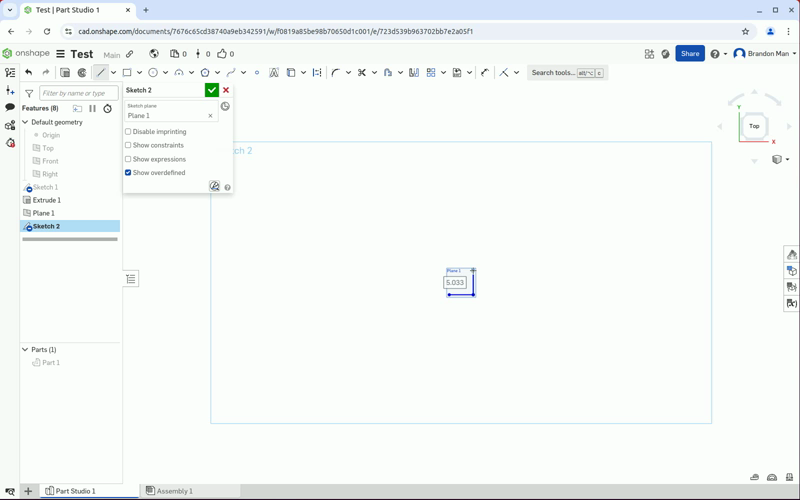
mouse_move(503, 270)
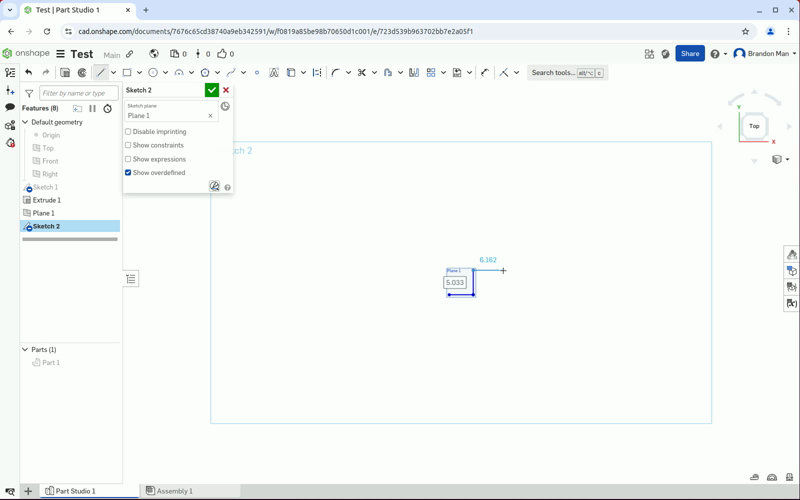
mouse_move(449, 270)
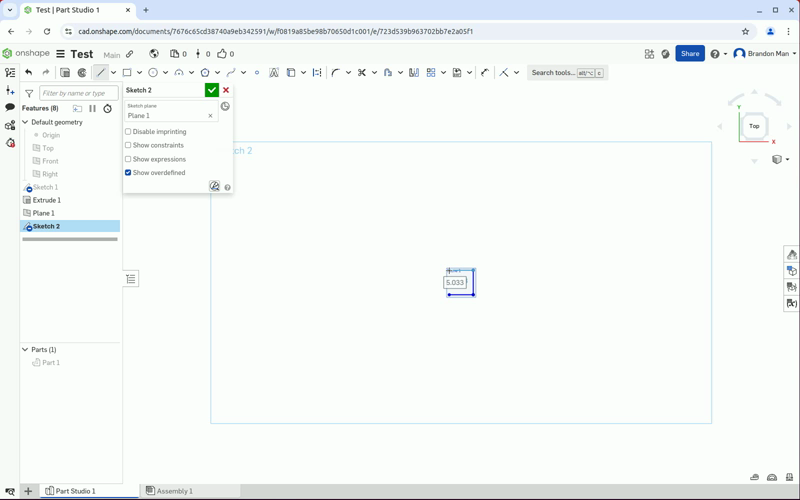
click(449, 270)
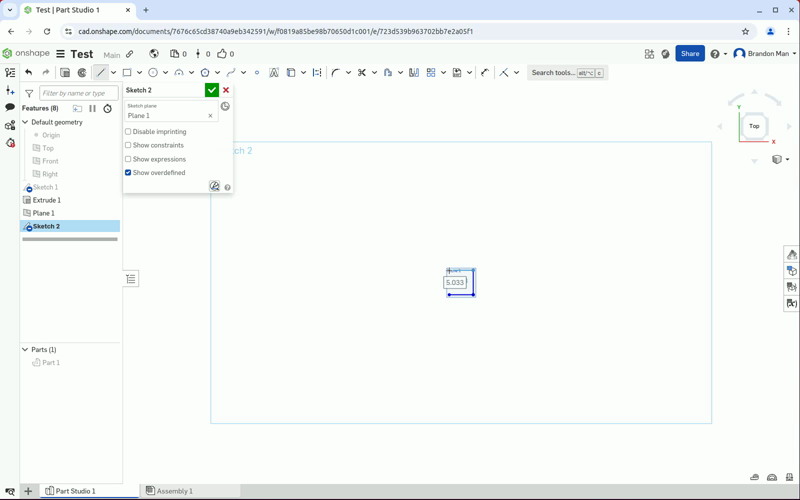
key_up(shift)
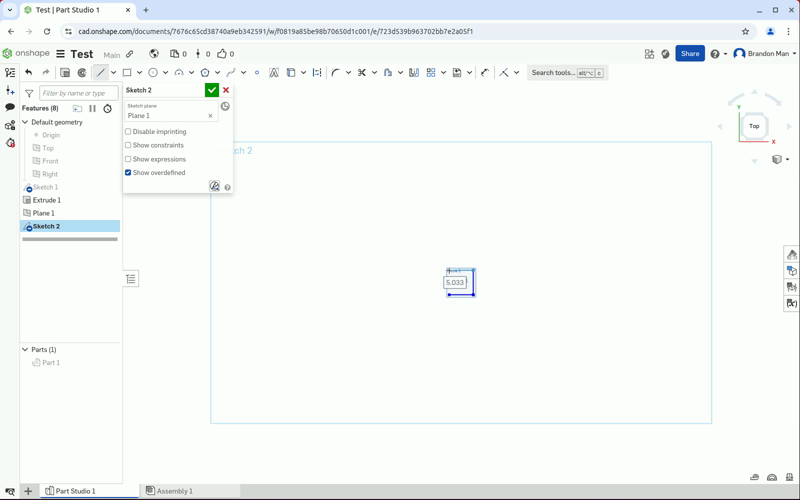
mouse_move(479, 270)
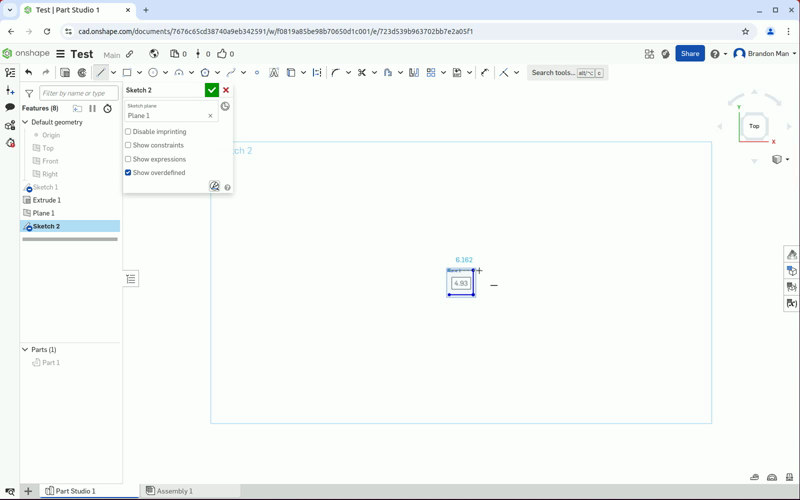
key_down(shift)
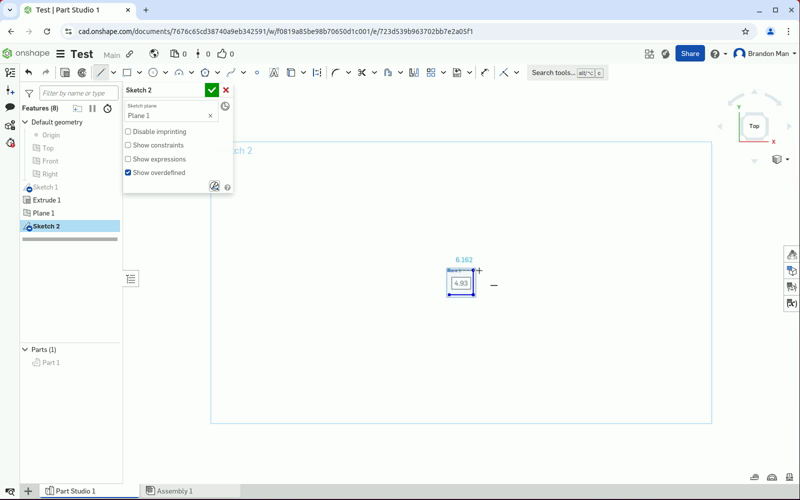
mouse_move(449, 294)
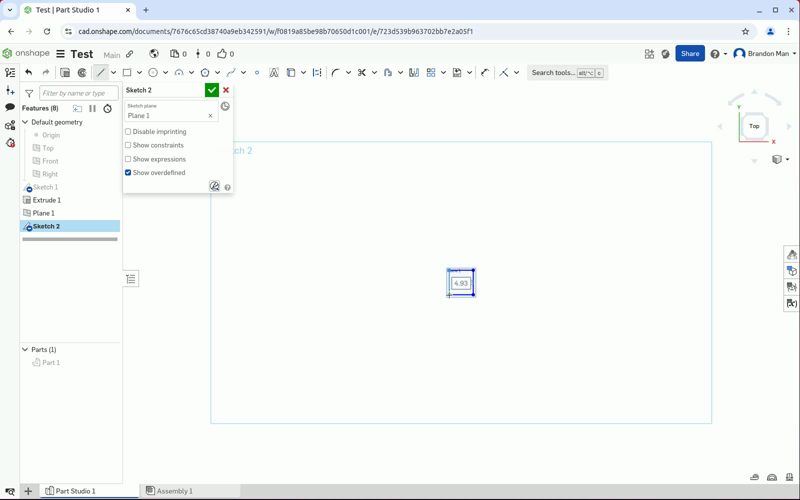
key_up(shift)
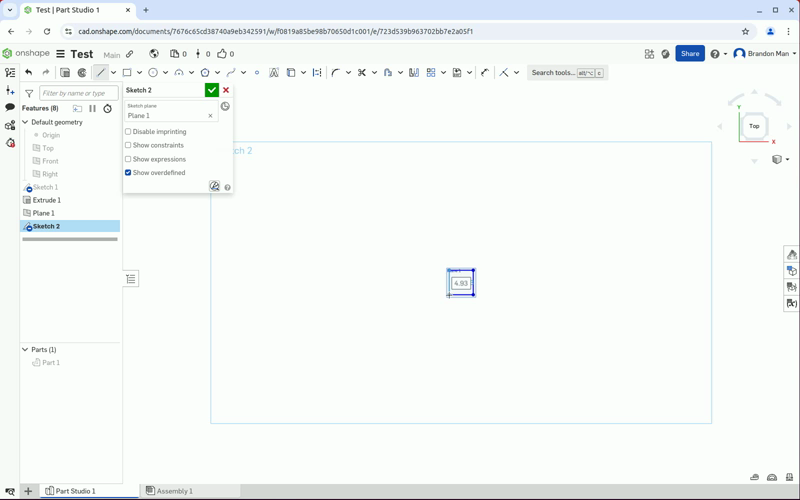
click(449, 294)
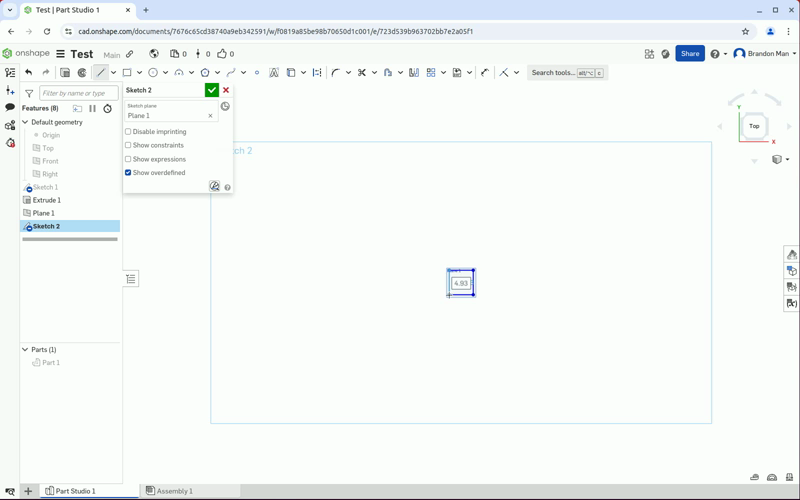
key(esc)
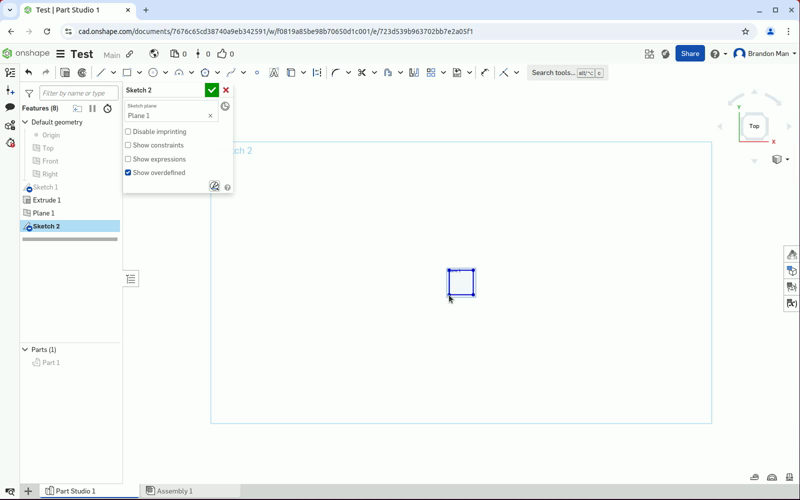
mouse_move(459, 291)
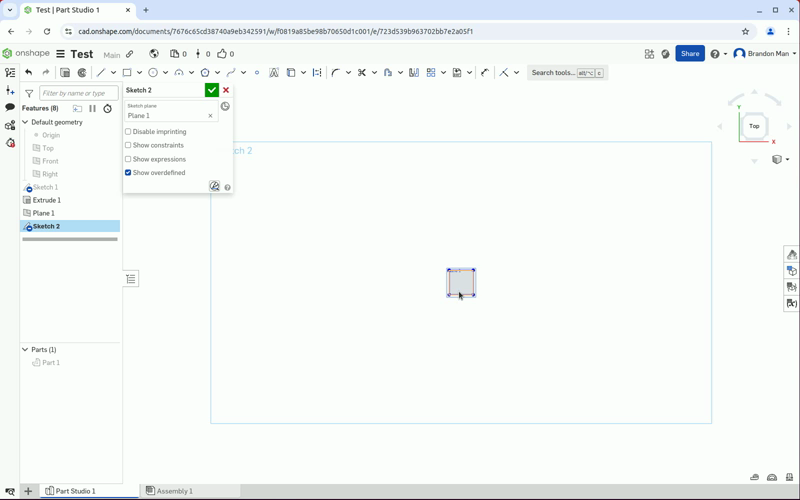
scroll(6)
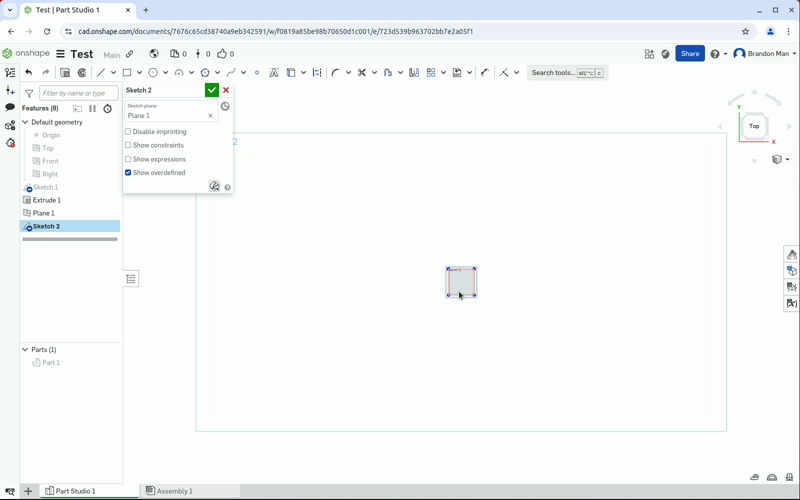
scroll(6)
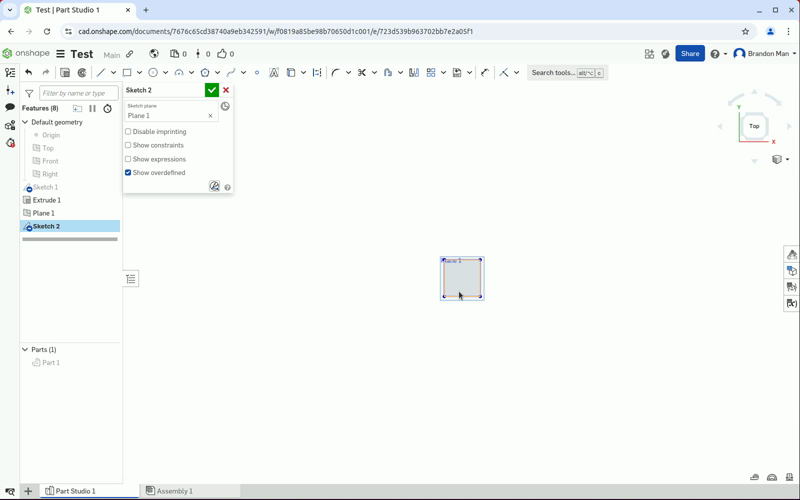
scroll(6)
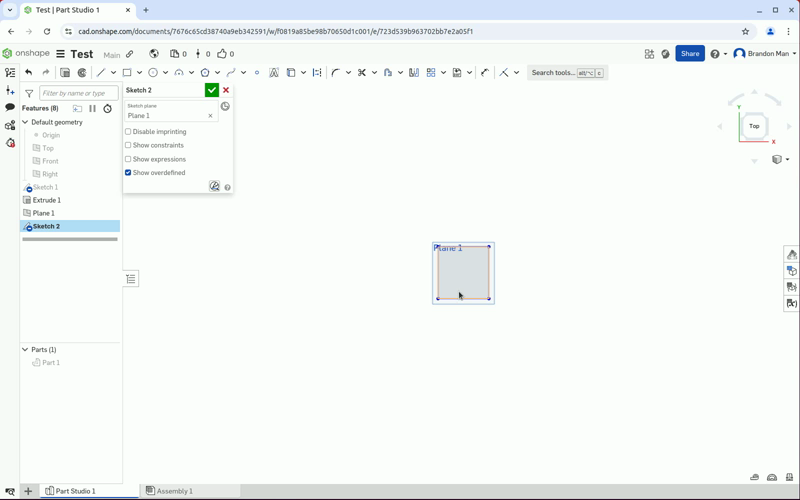
scroll(6)
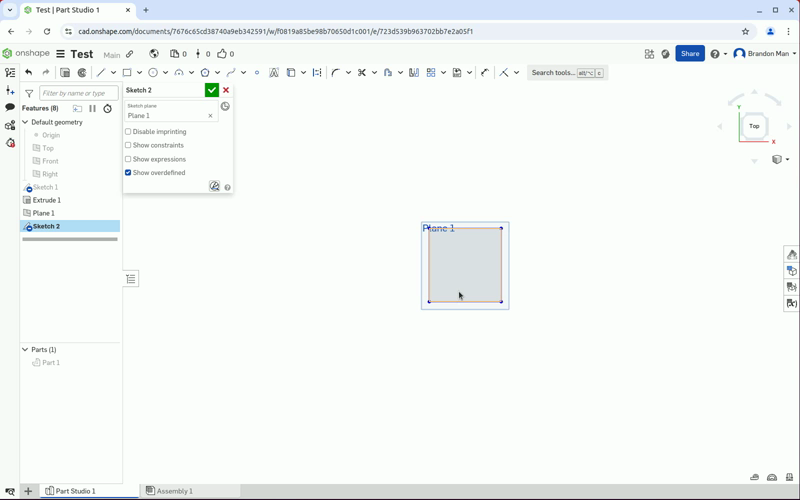
scroll(6)
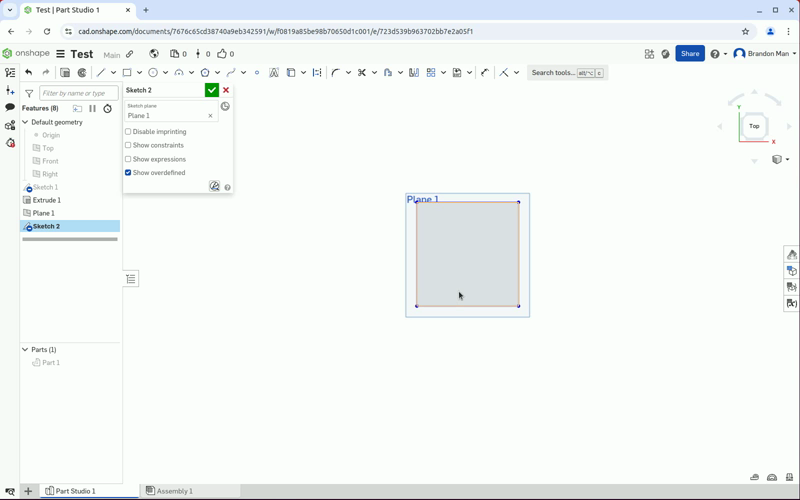
scroll(6)
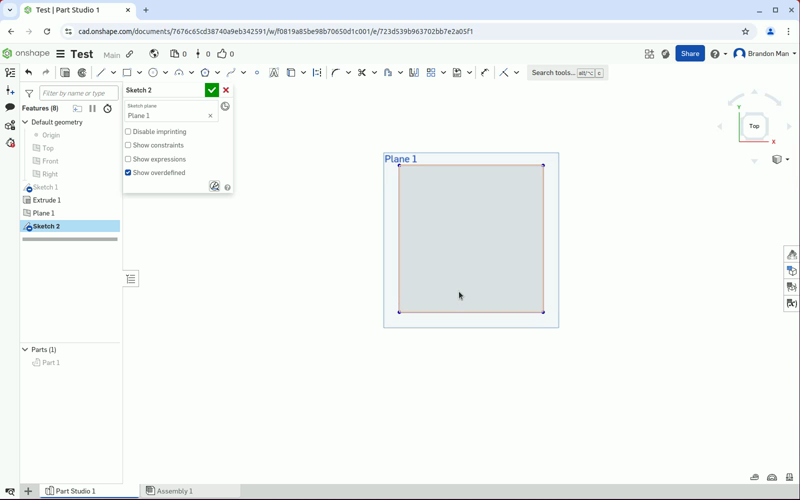
scroll(6)
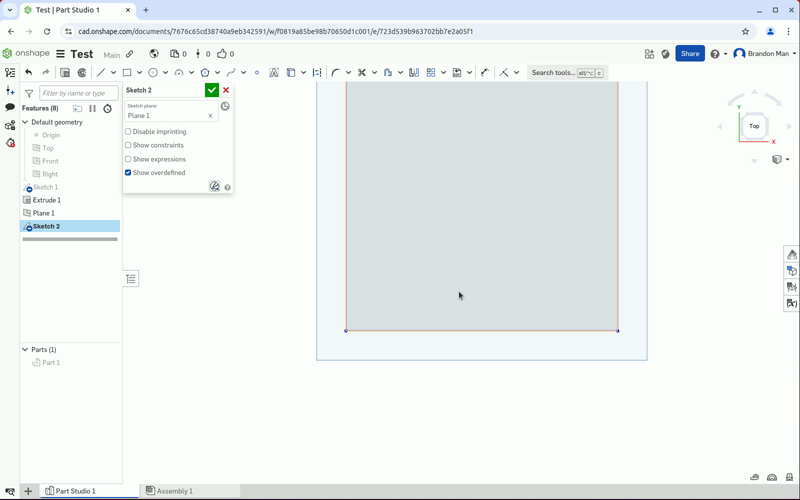
click(459, 291)
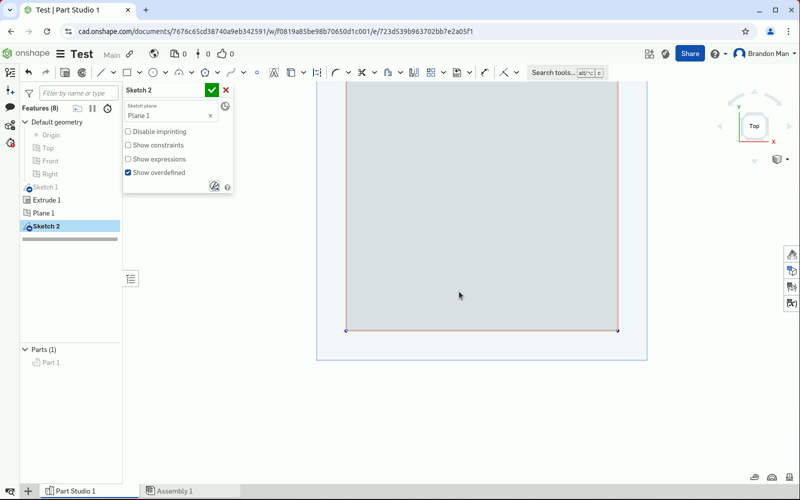
scroll(-6)
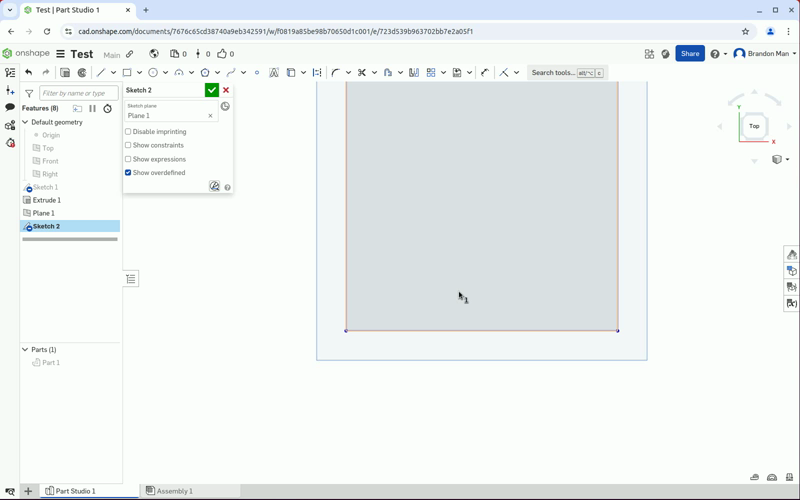
scroll(-6)
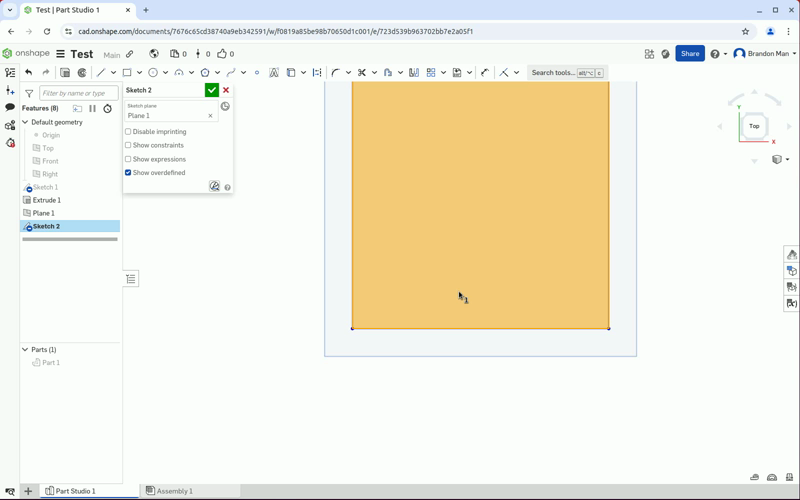
scroll(-6)
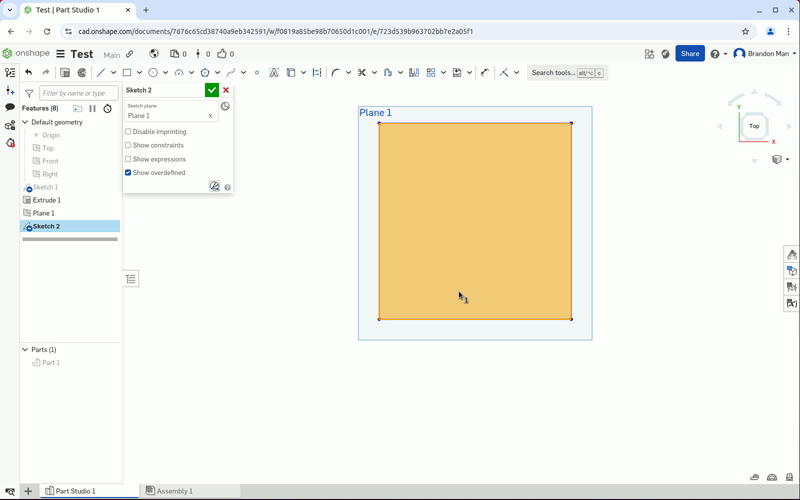
scroll(-6)
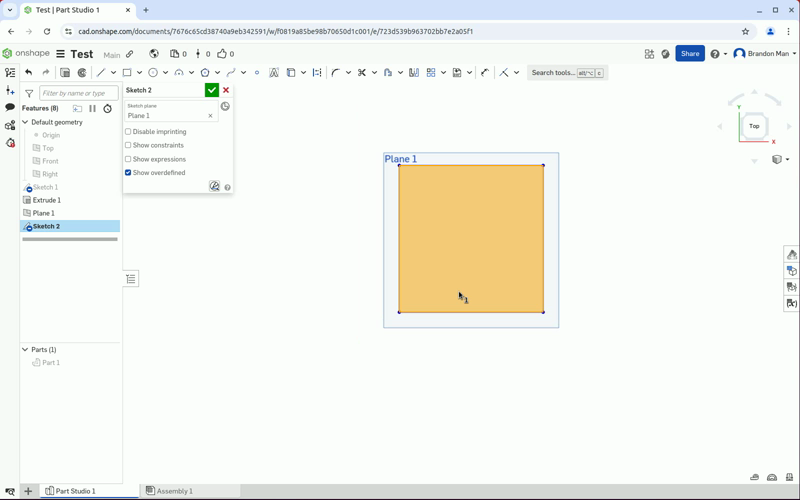
scroll(-6)
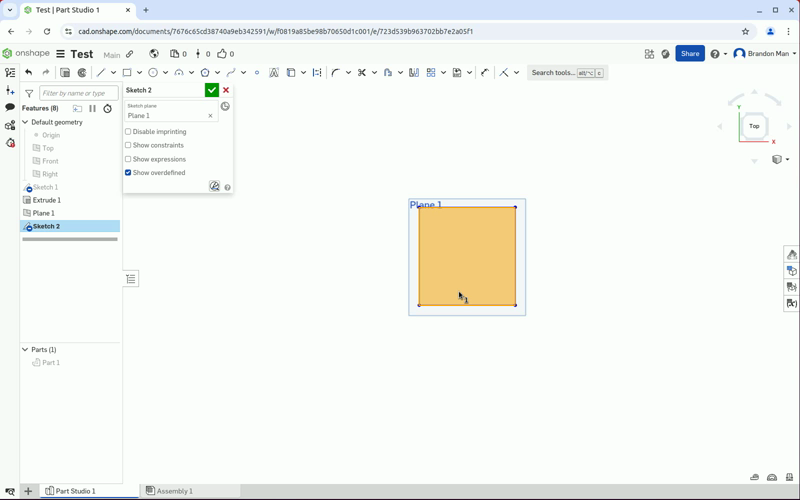
scroll(-6)
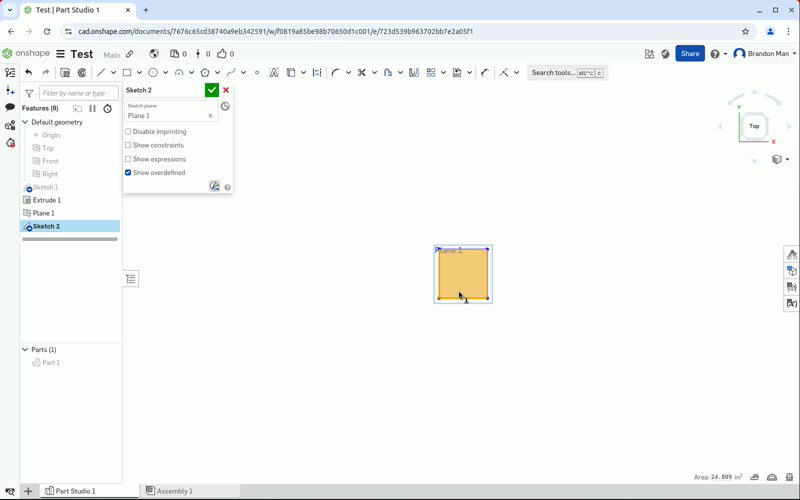
scroll(-6)
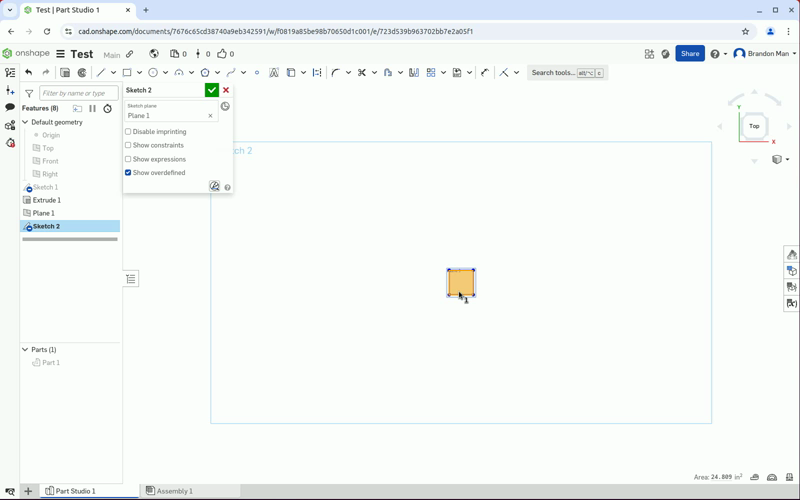
mouse_move(73, 352)
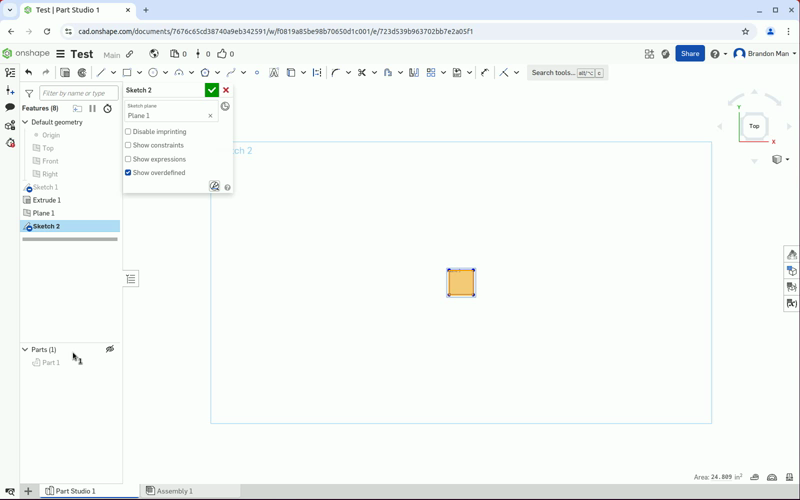
key(shift+y)
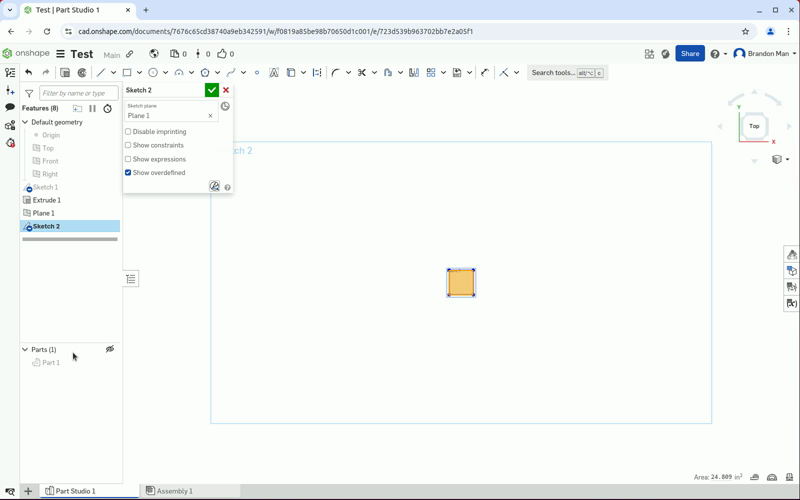
key(shift+e)
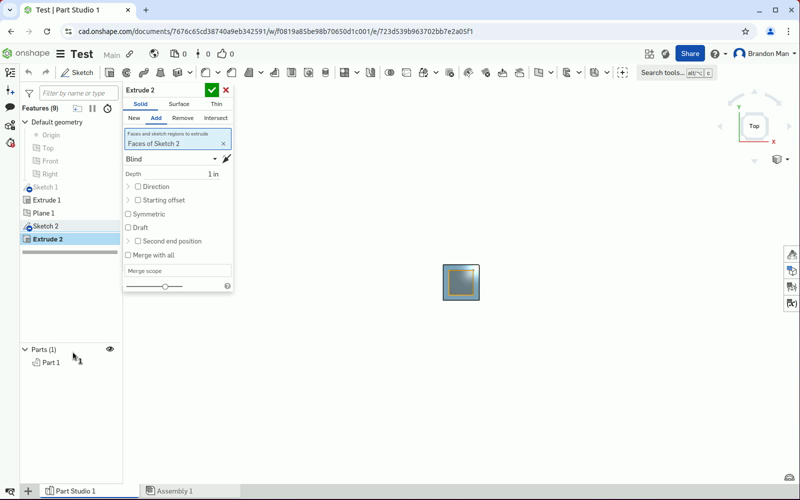
mouse_move(143, 106)
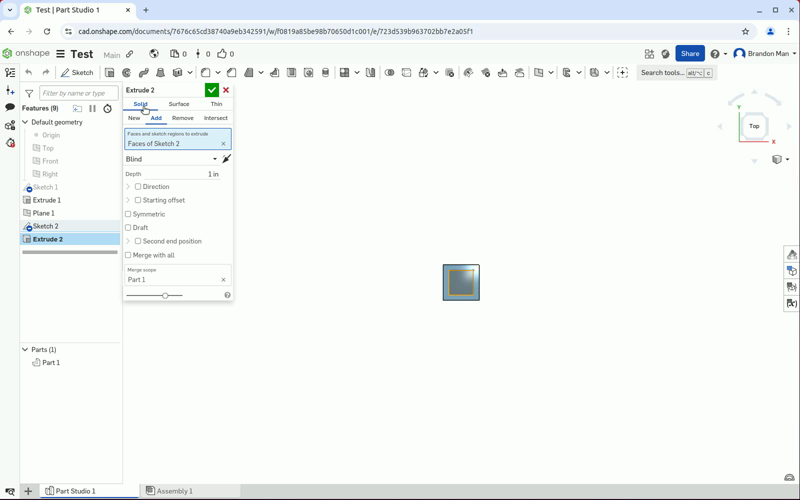
click(143, 106)
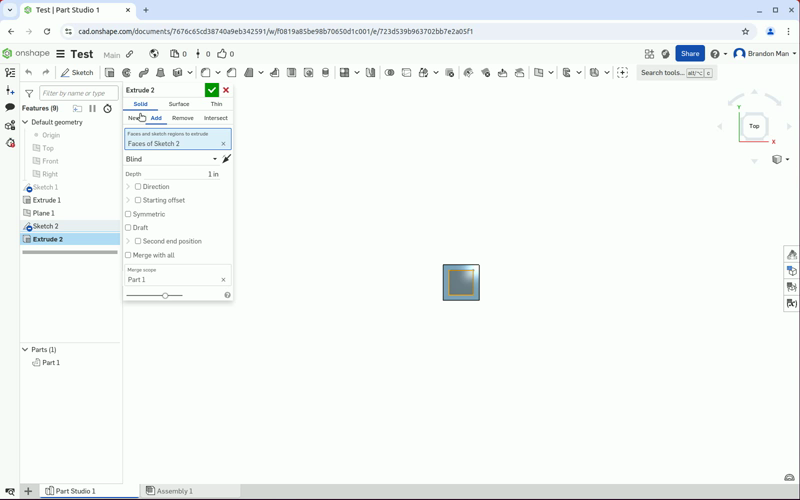
mouse_move(137, 120)
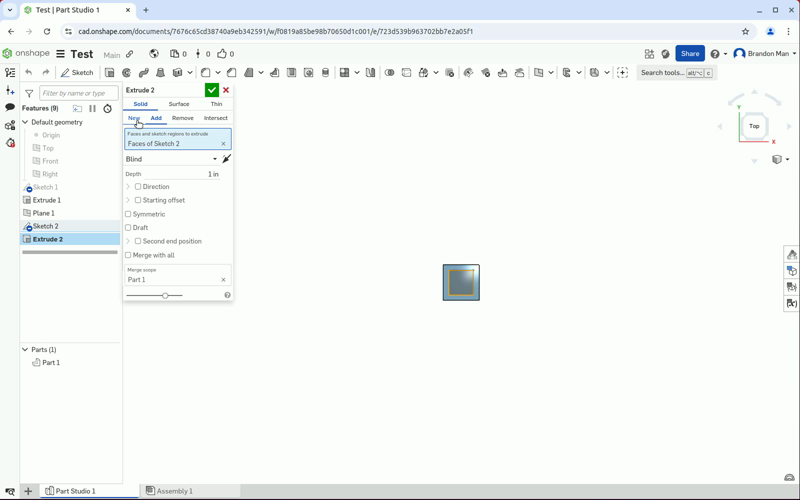
click(137, 120)
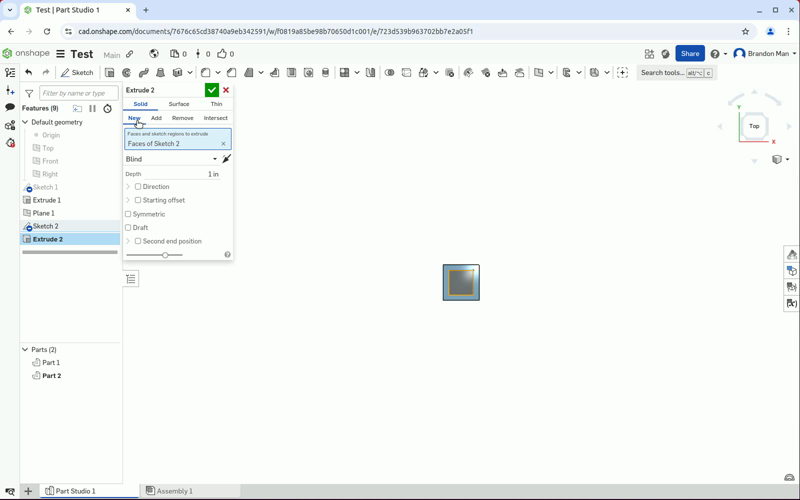
key(tab, 4)
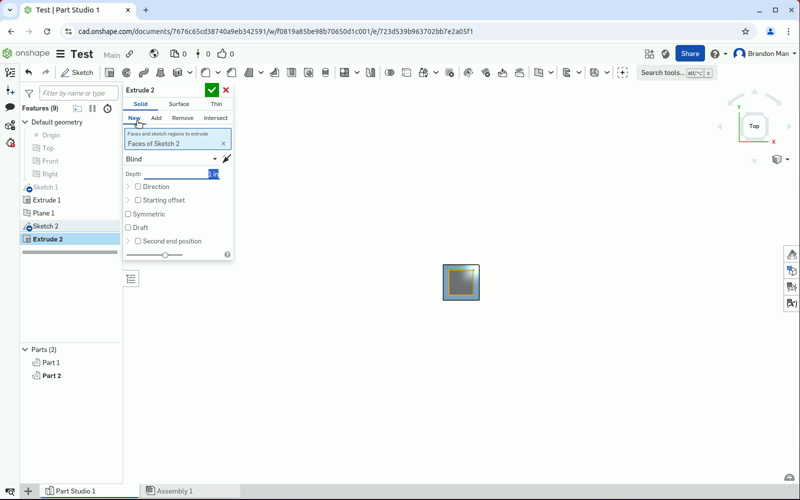
text(2.407)
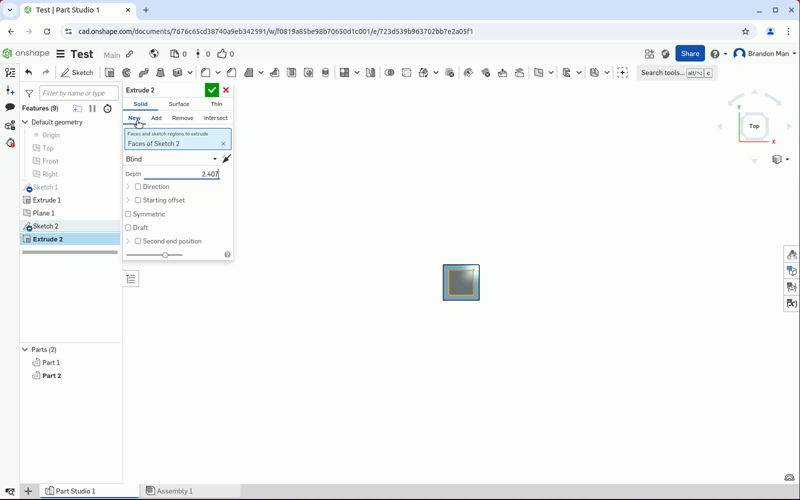
key(enter)
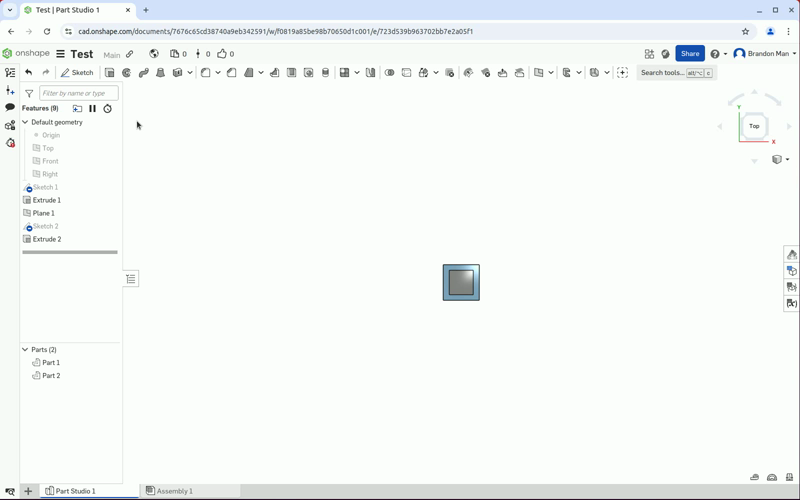
key(shift+h)
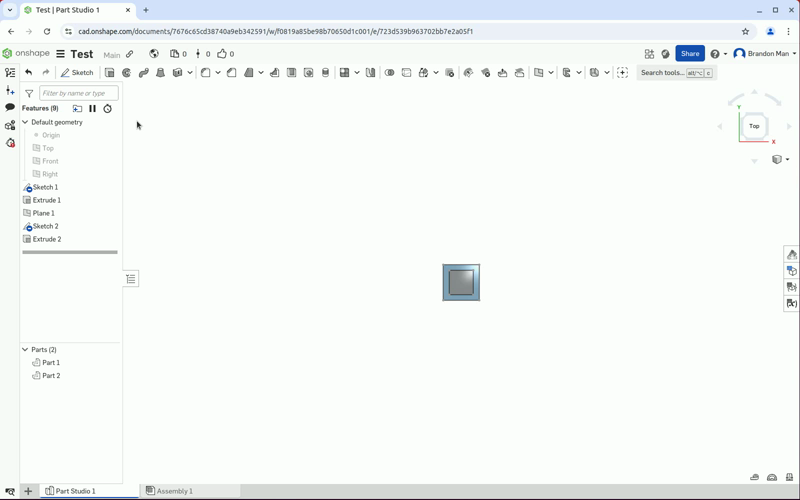
key(shift+h)
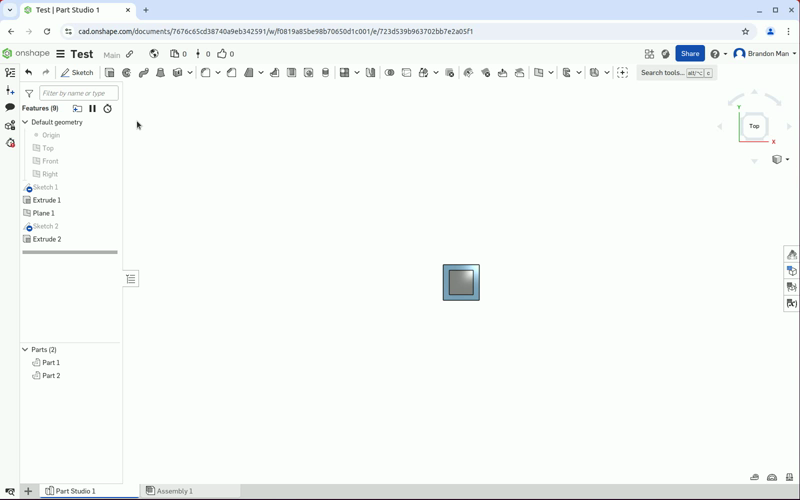
mouse_move(73, 189)
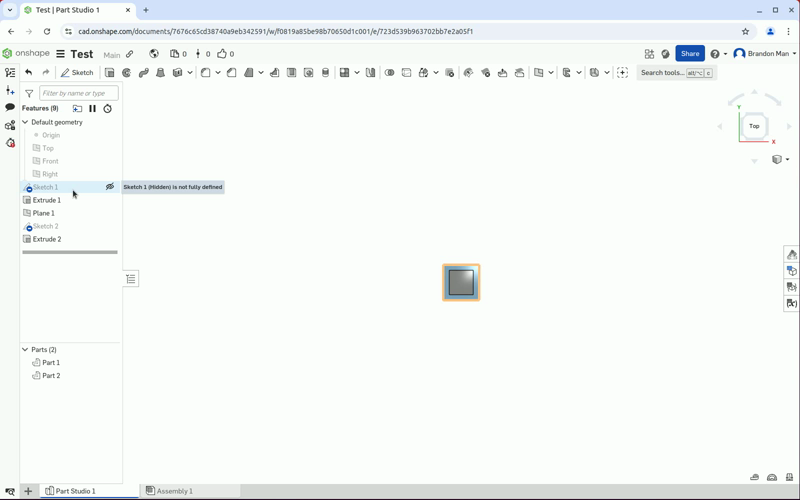
click(73, 189)
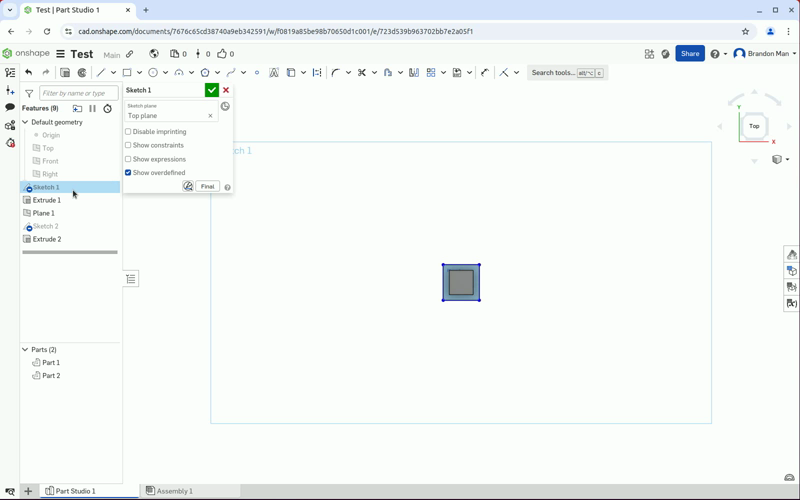
mouse_move(229, 92)
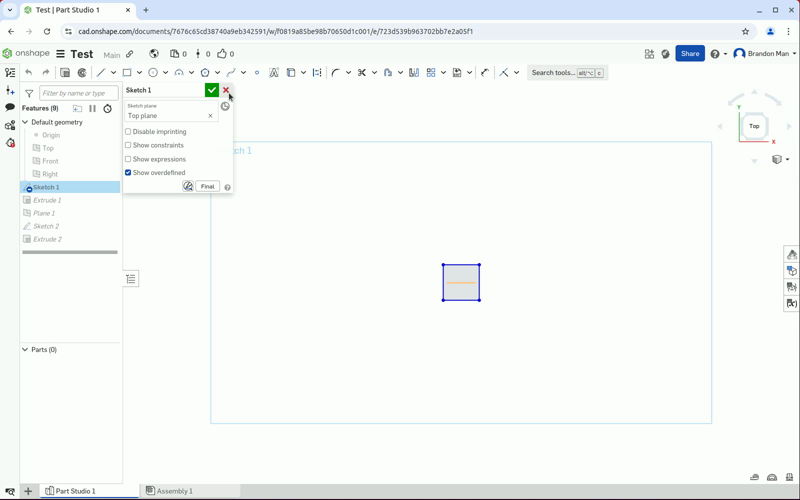
click(229, 92)
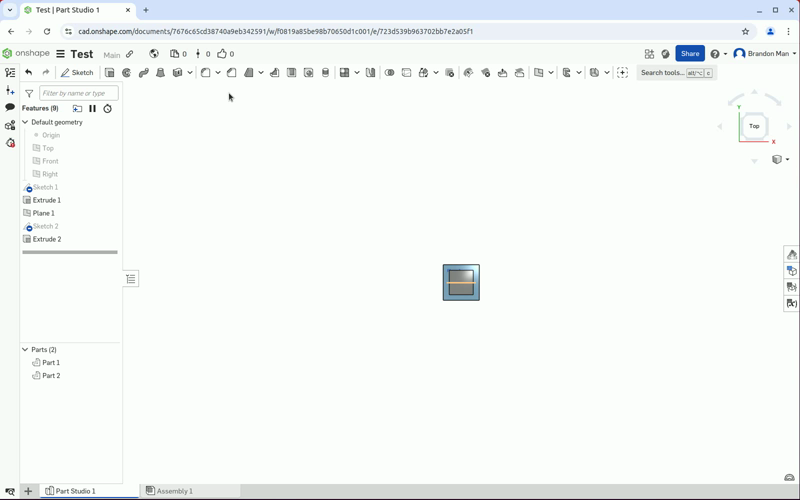
mouse_move(73, 352)
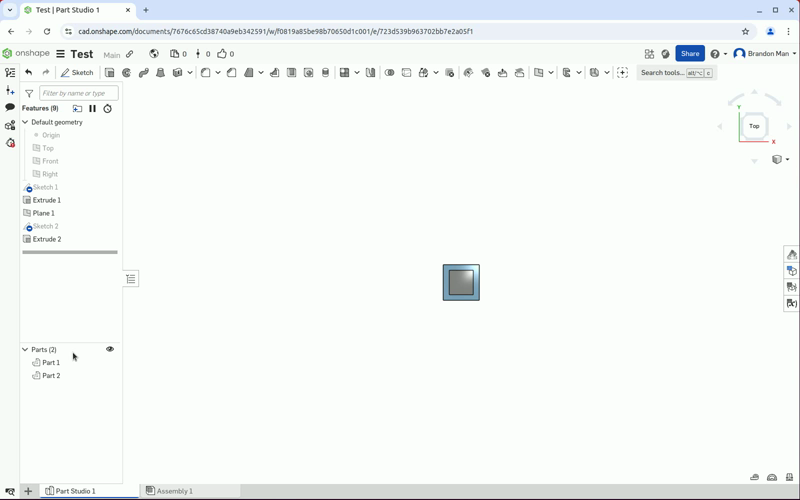
key(y)
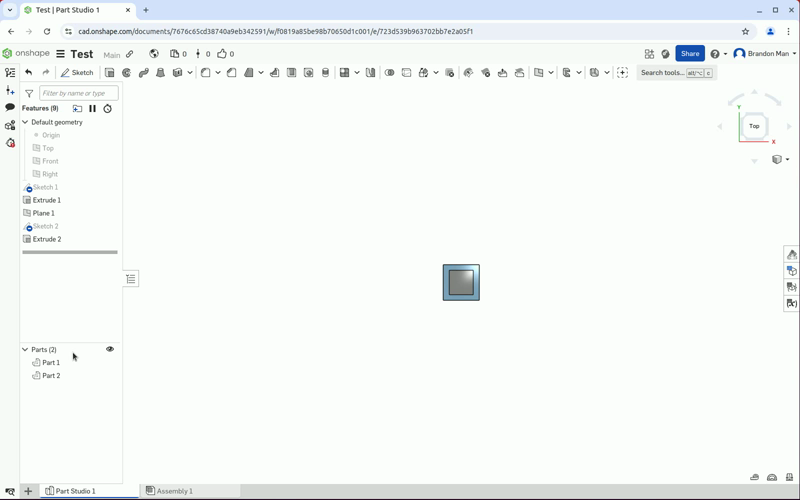
key(shift+p)
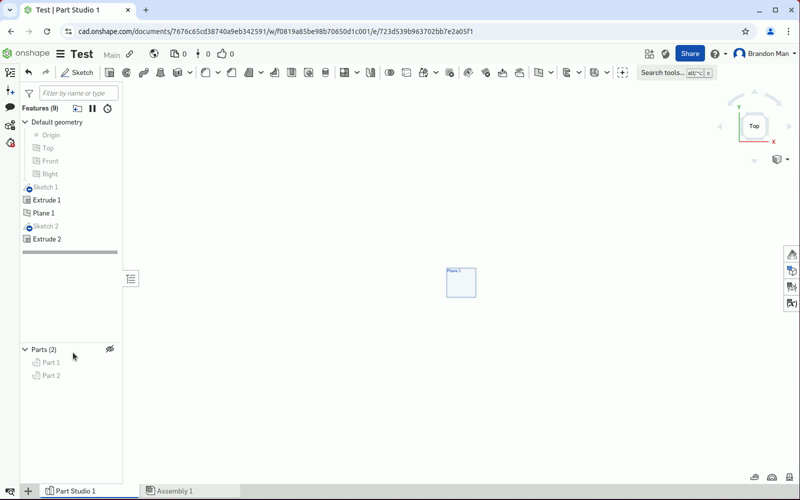
key(space)
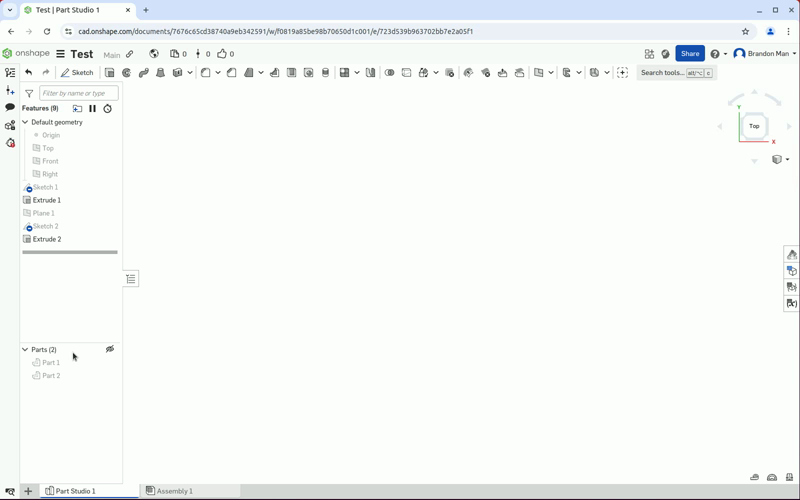
key_down(shift)
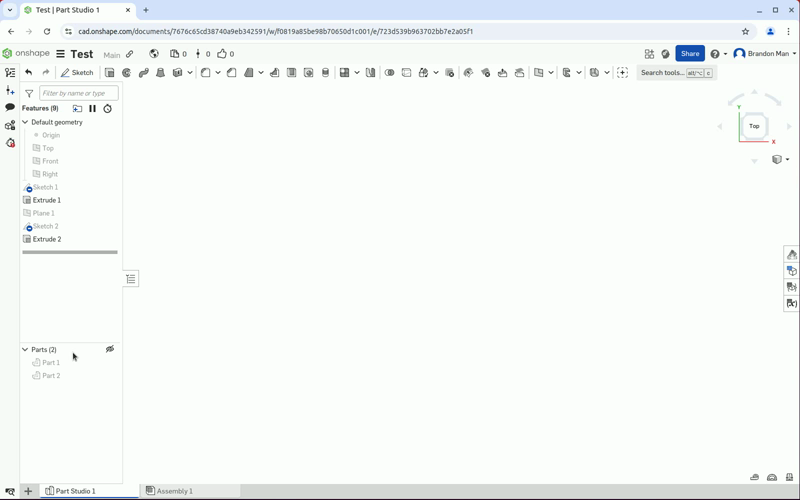
key(up)
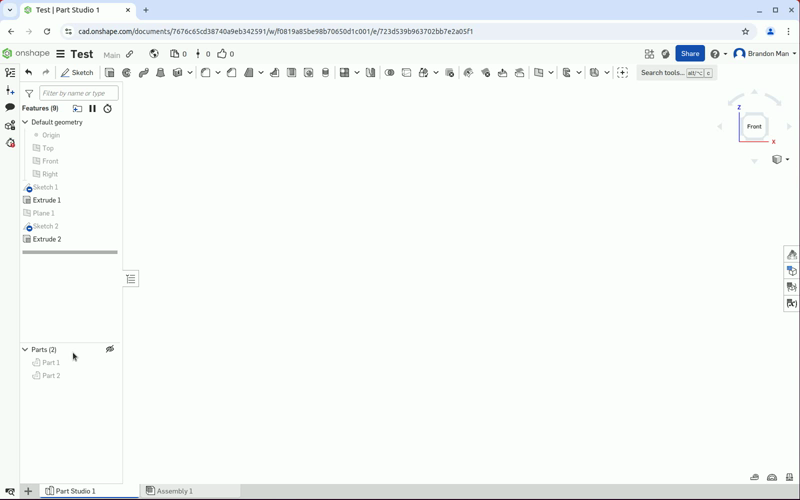
key_up(shift)
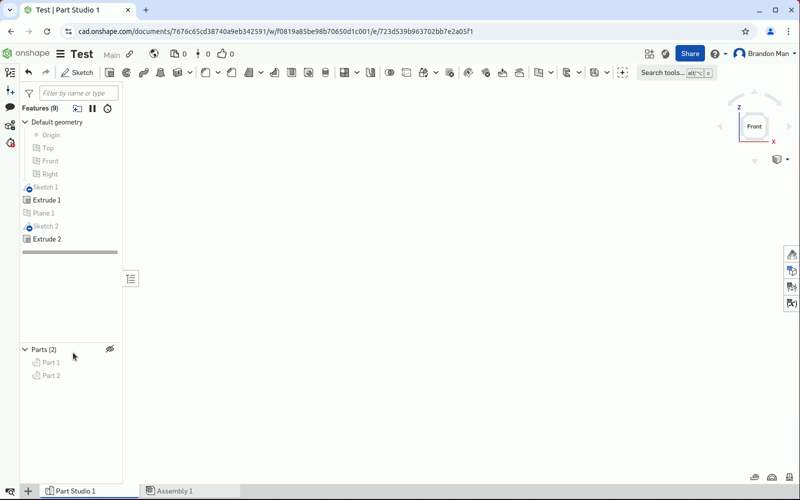
mouse_move(73, 352)
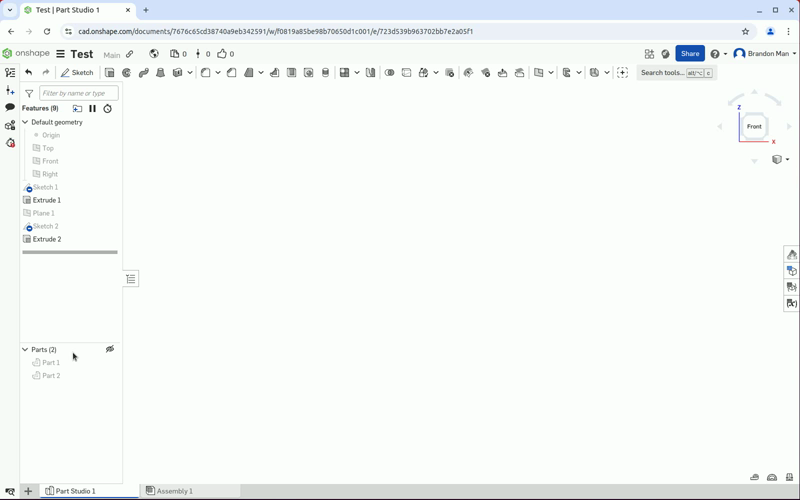
key(shift+y)
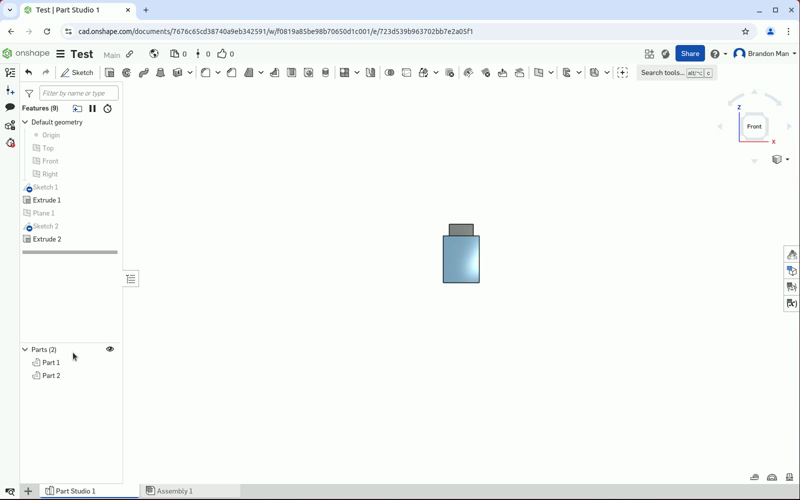
mouse_move(541, 75)
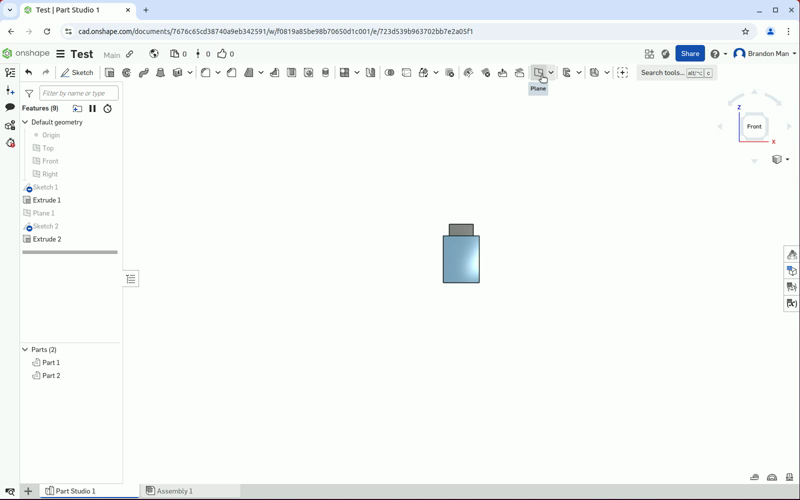
click(541, 75)
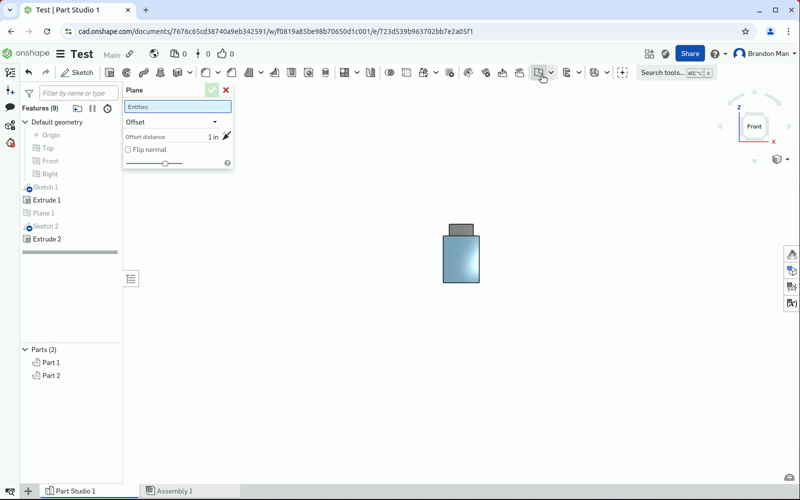
mouse_move(73, 163)
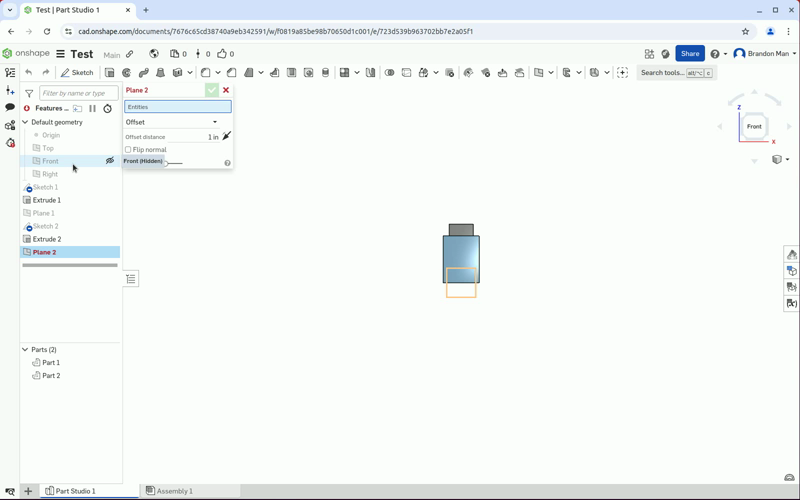
click(73, 163)
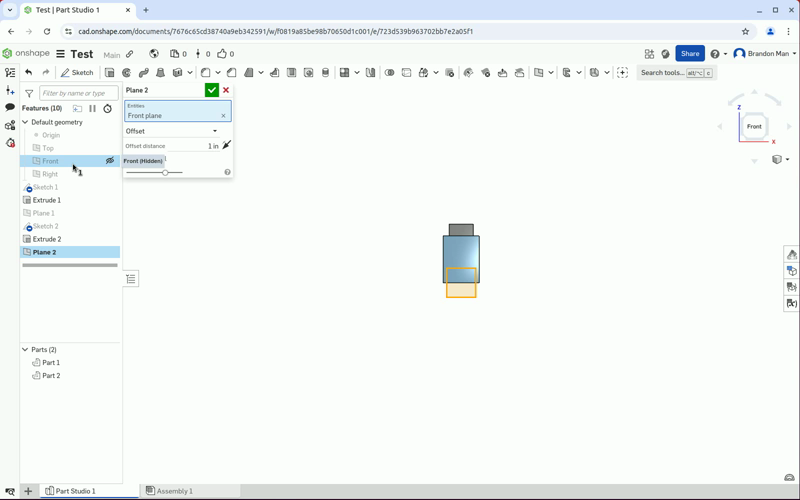
key(tab, 2)
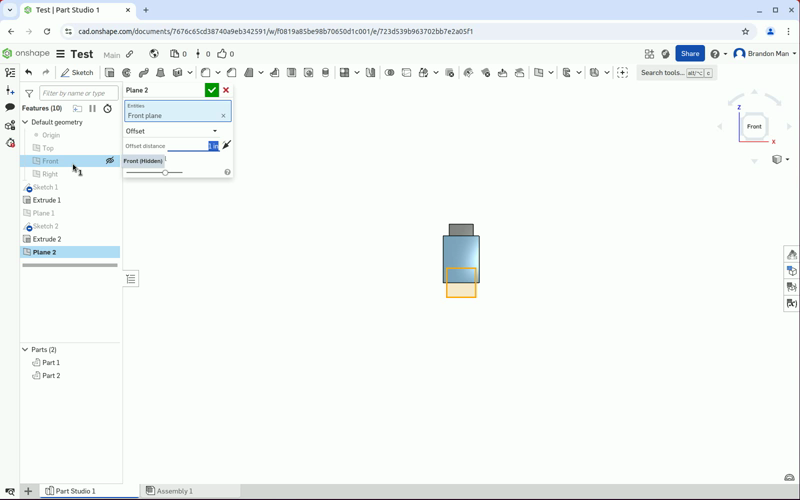
text(3.605)
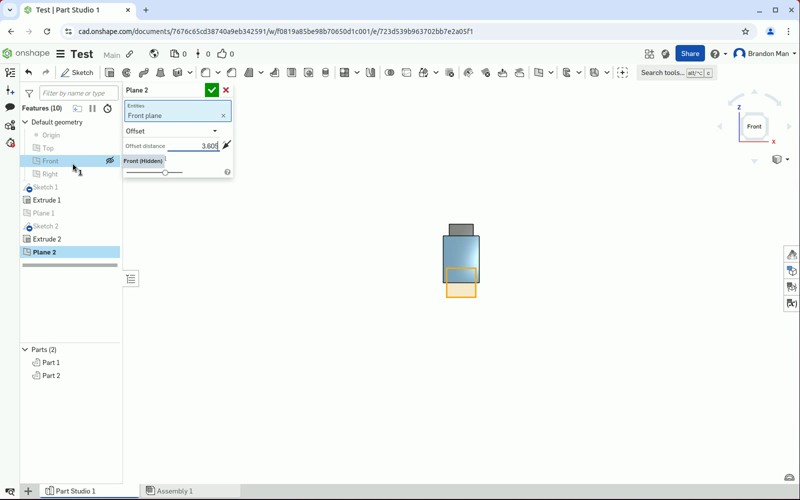
key(enter, 2)
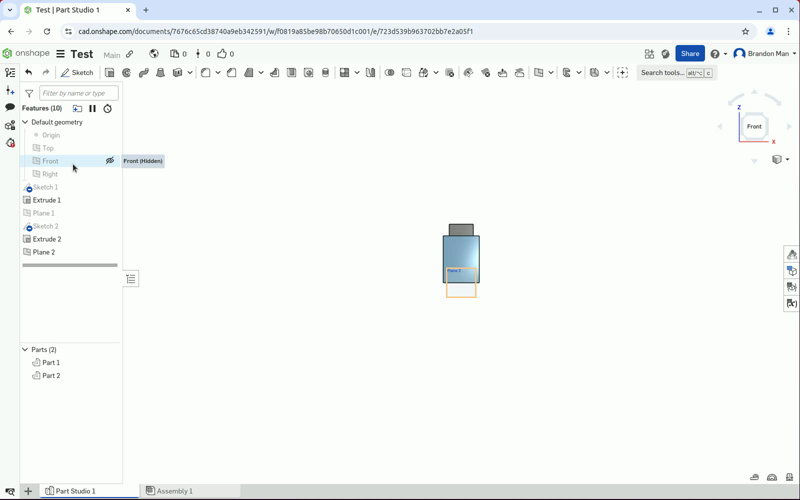
key(shift+s)
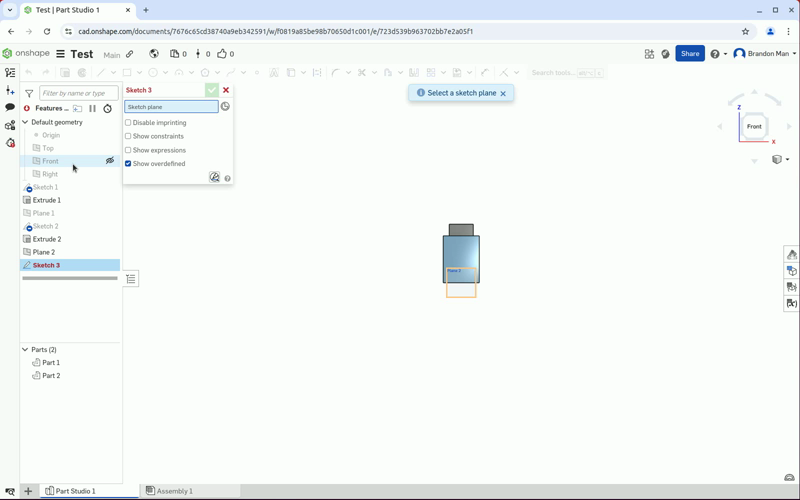
mouse_move(73, 254)
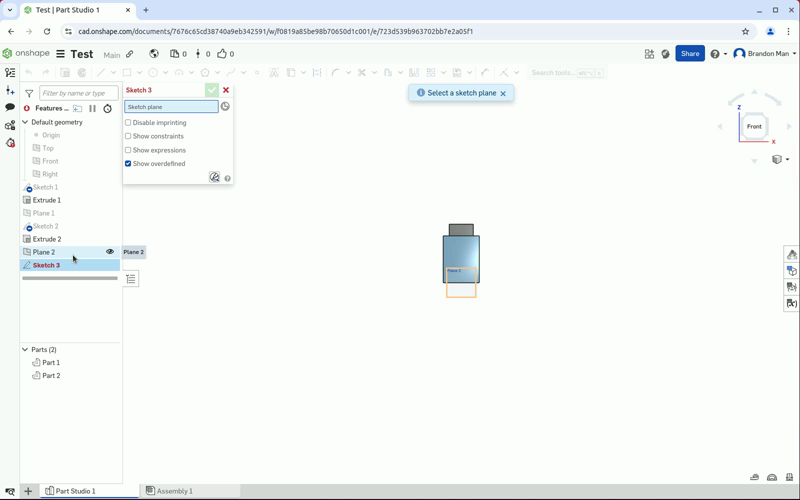
click(73, 254)
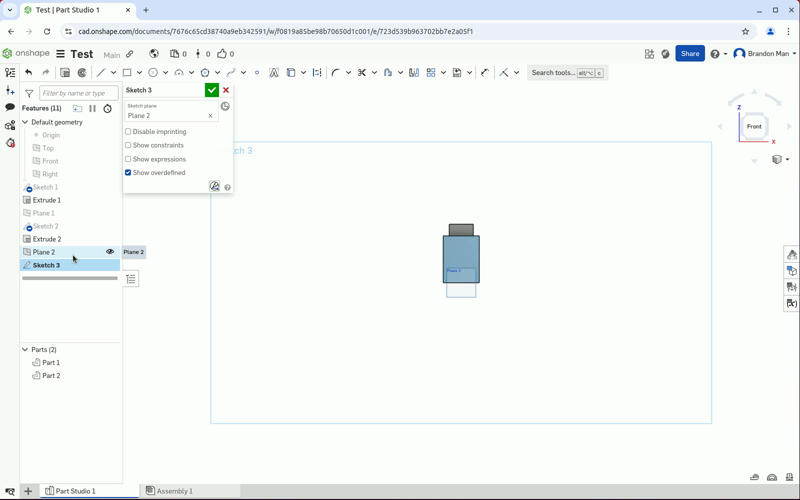
mouse_move(73, 352)
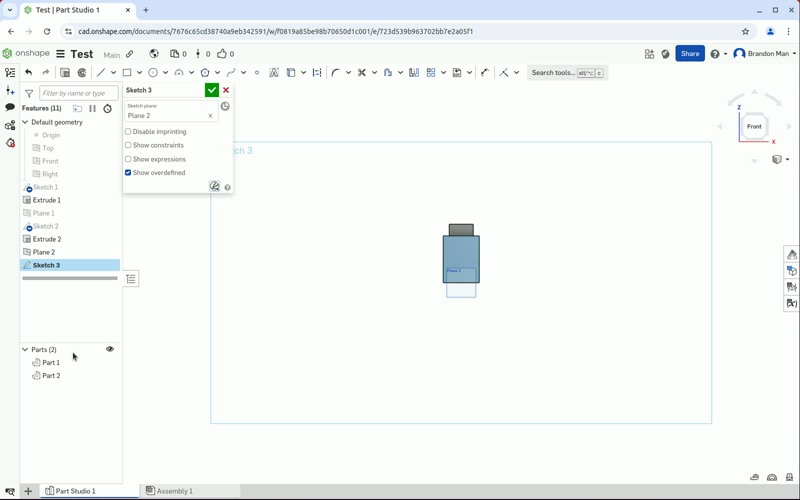
key(y)
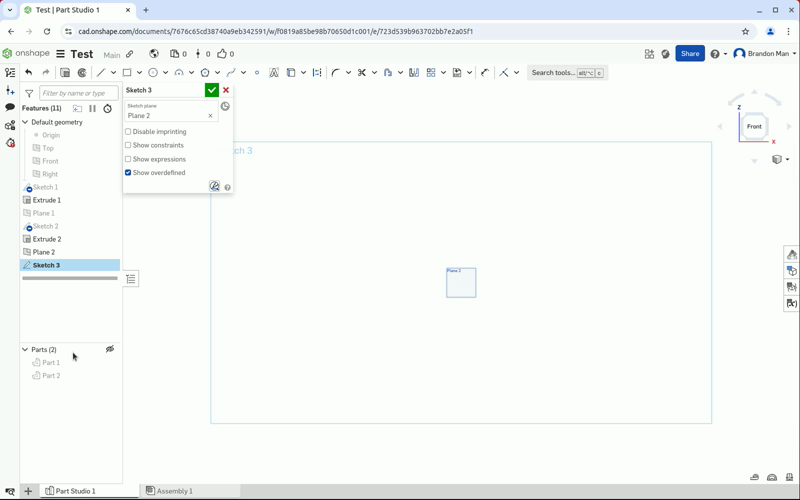
key(c)
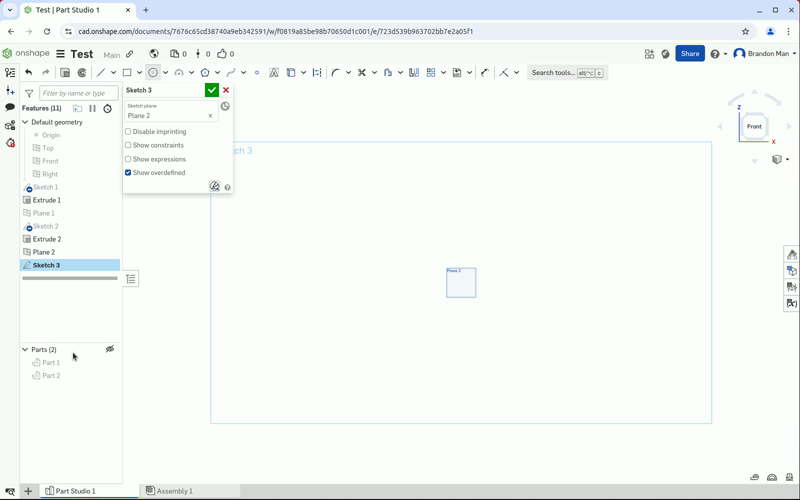
key_down(shift)
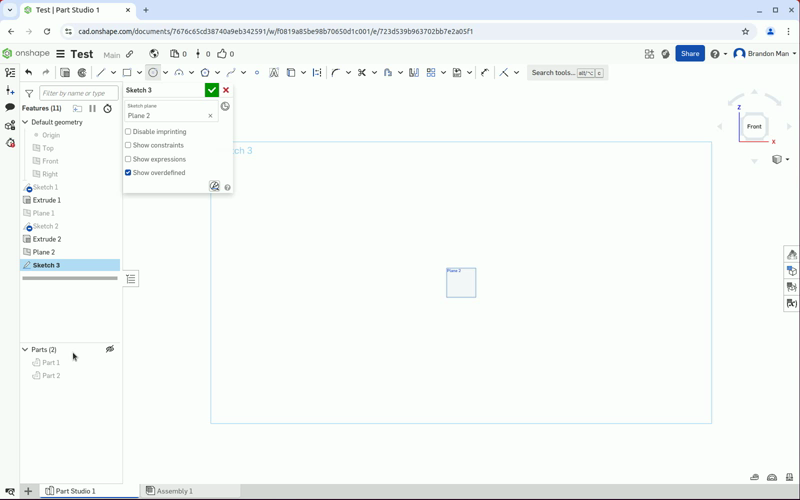
mouse_move(461, 259)
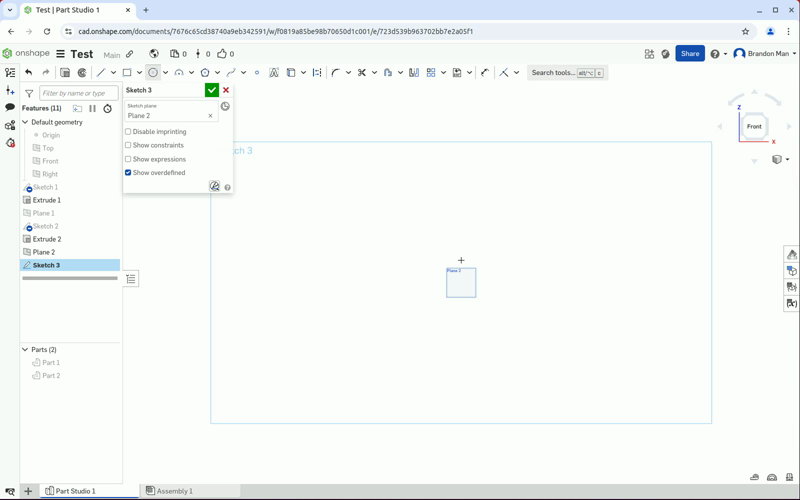
click(461, 259)
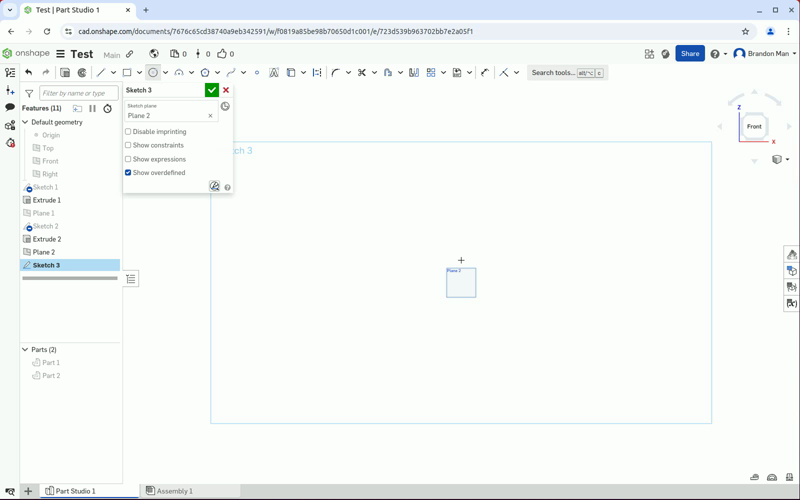
key_up(shift)
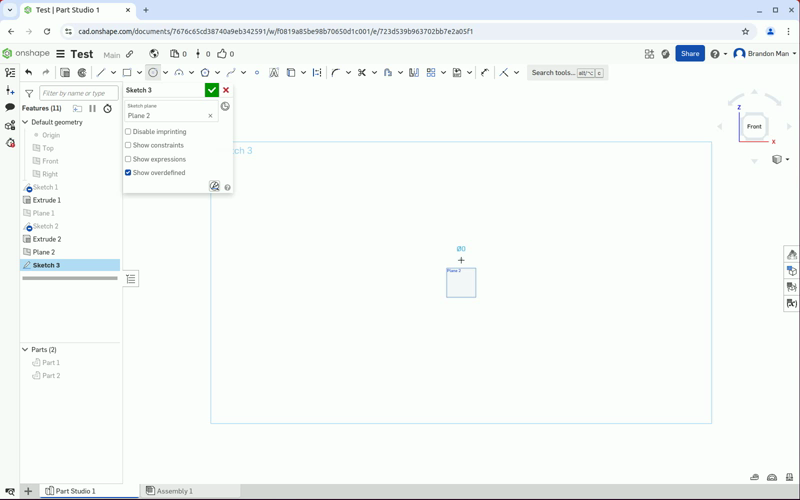
mouse_move(467, 259)
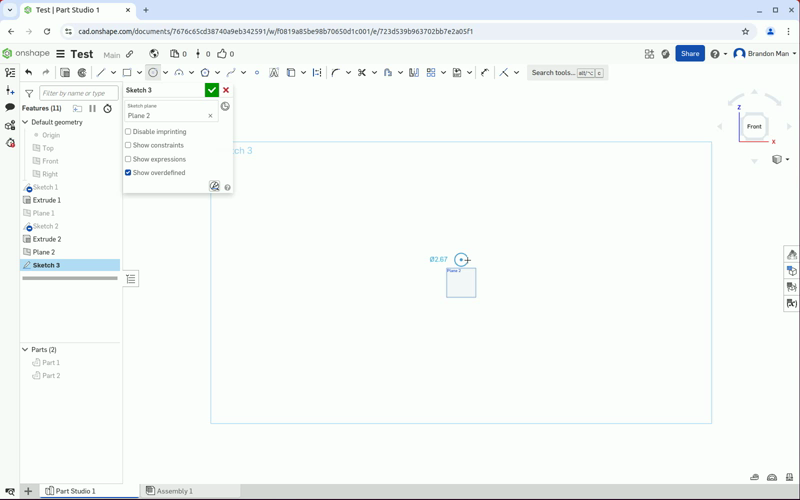
click(467, 259)
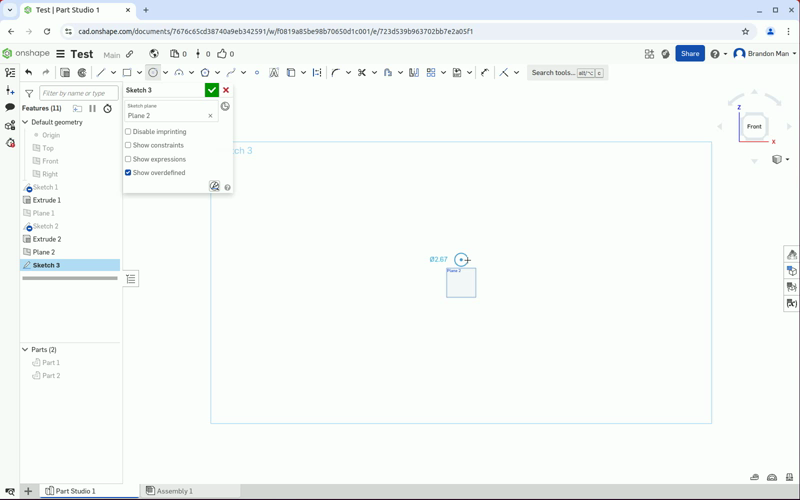
key(esc)
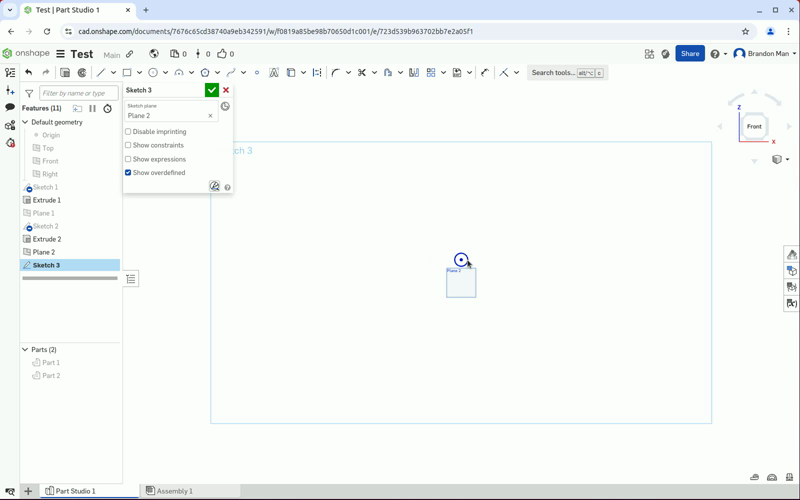
mouse_move(457, 261)
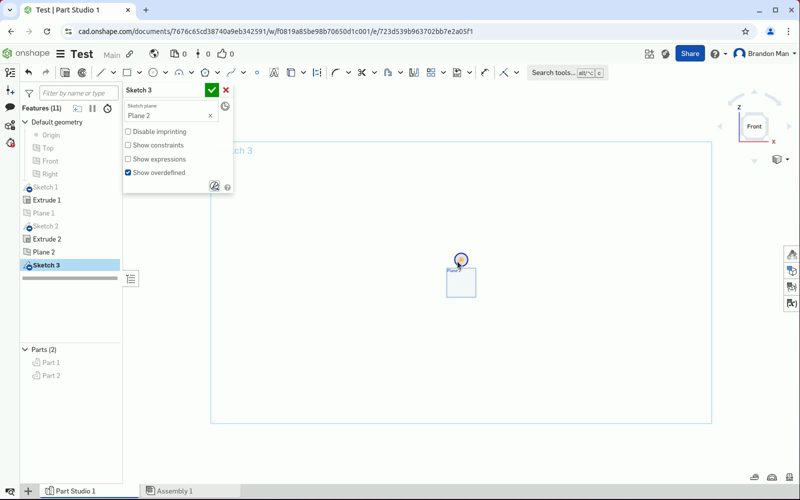
scroll(6)
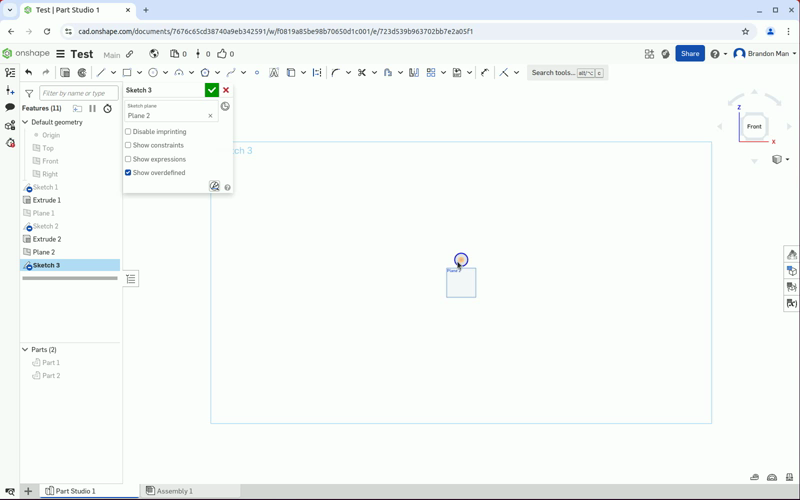
scroll(6)
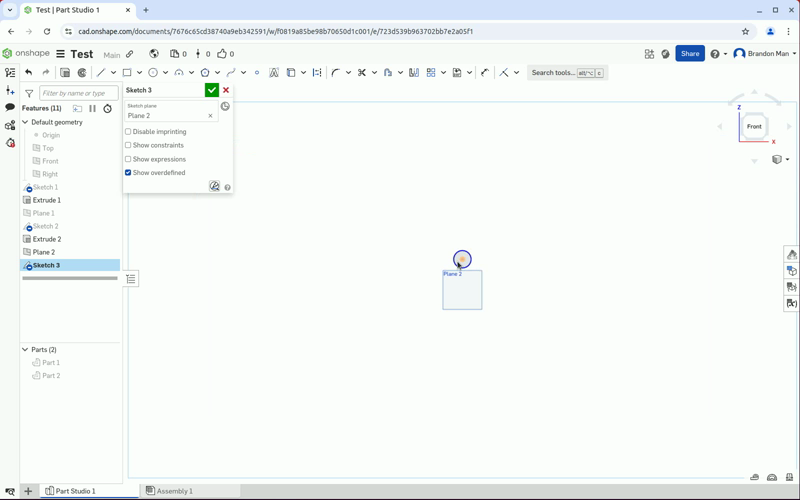
scroll(6)
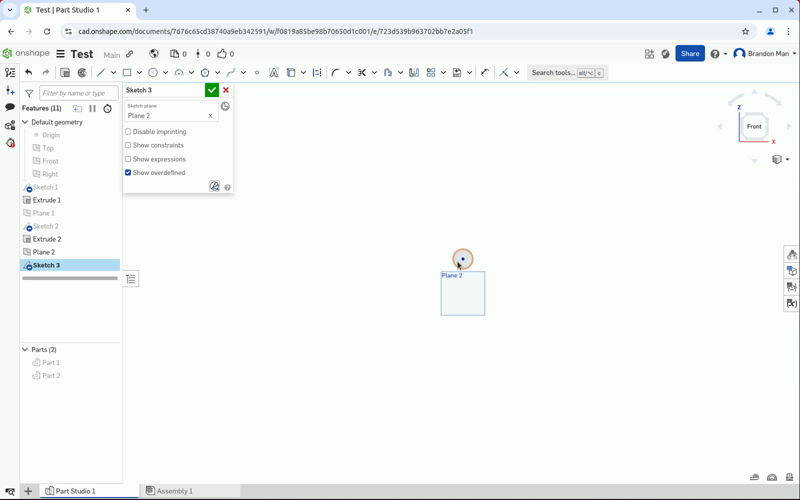
scroll(6)
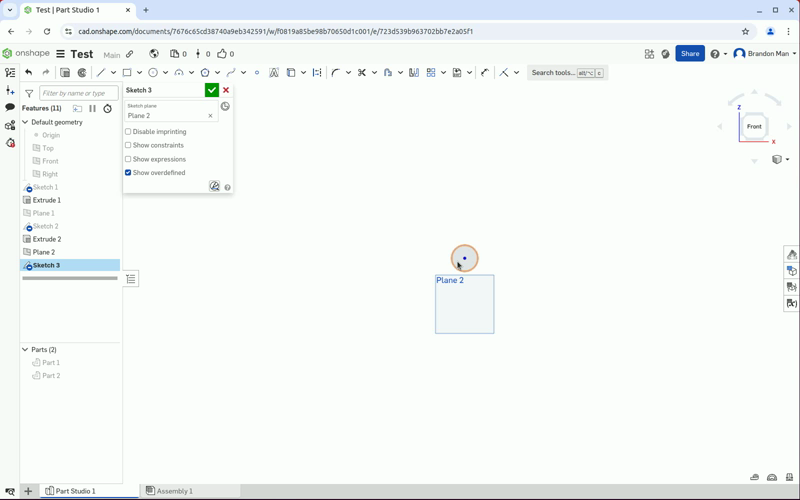
scroll(6)
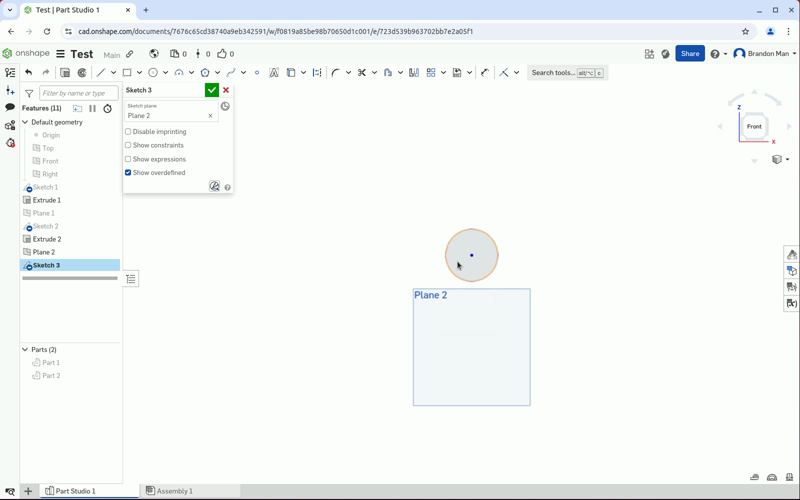
scroll(6)
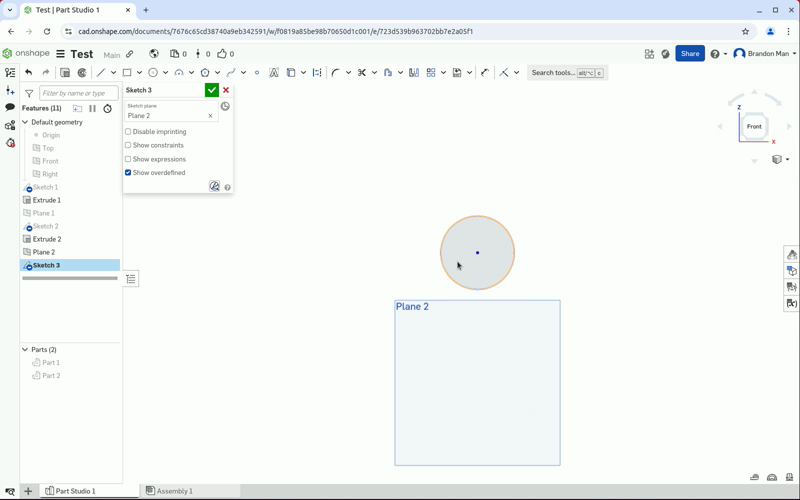
scroll(6)
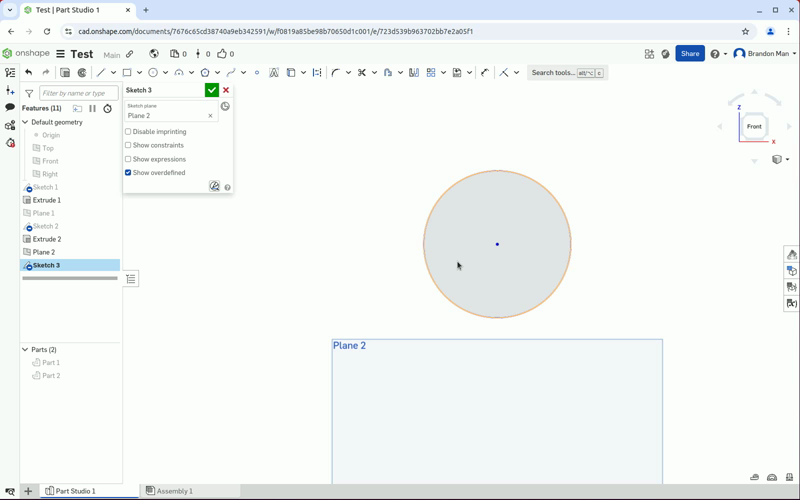
click(457, 261)
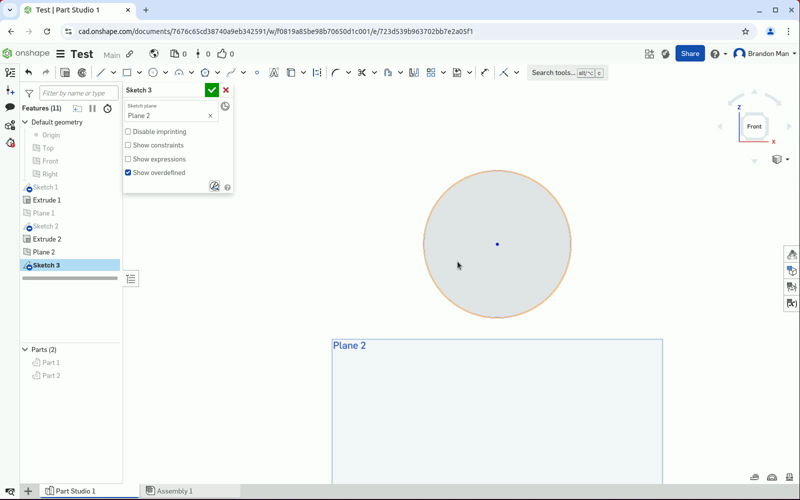
scroll(-6)
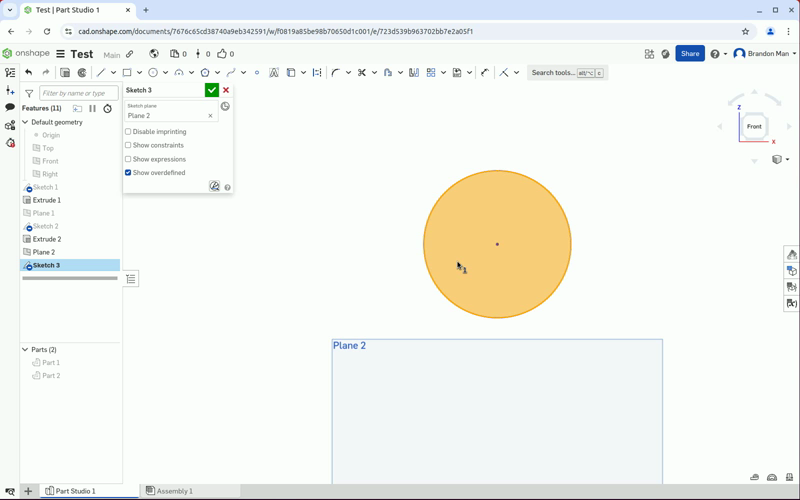
scroll(-6)
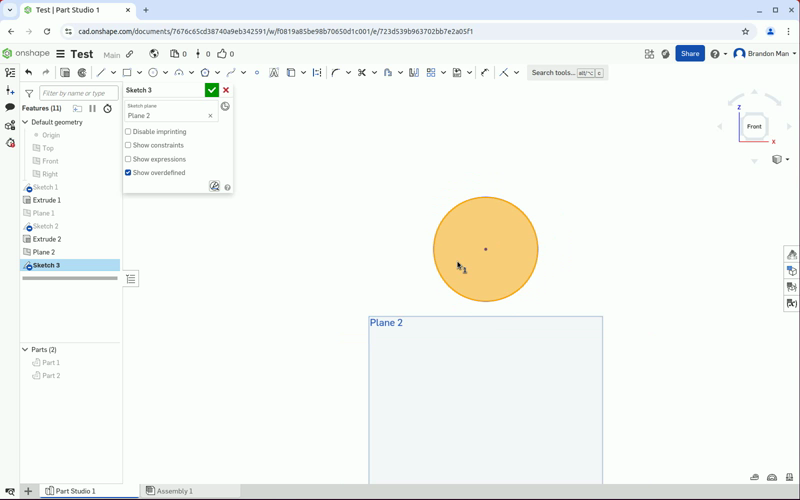
scroll(-6)
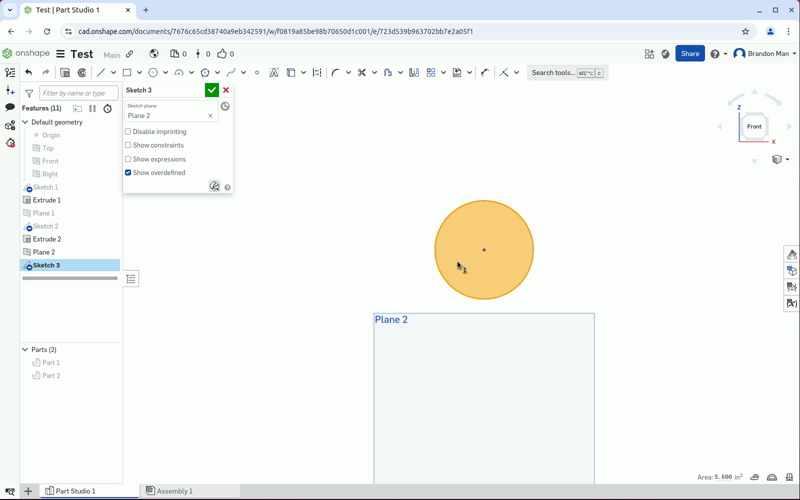
scroll(-6)
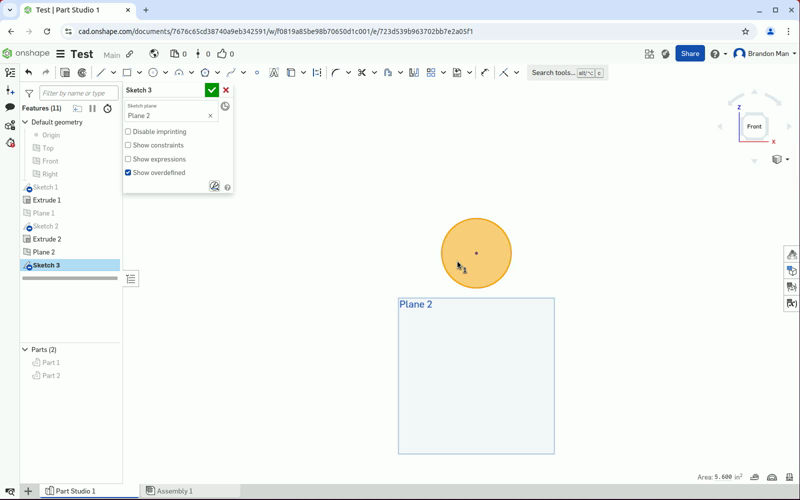
scroll(-6)
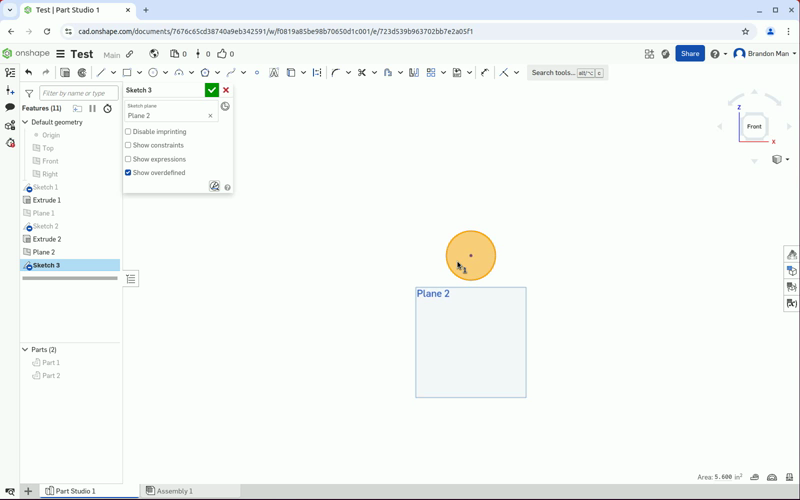
scroll(-6)
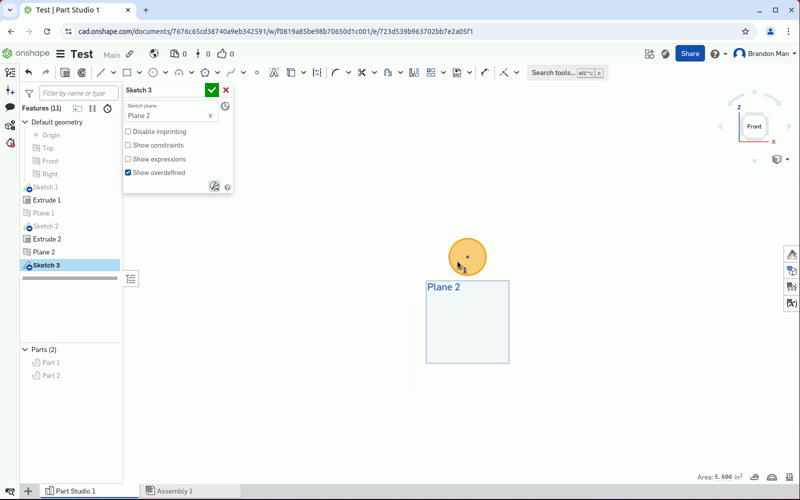
scroll(-6)
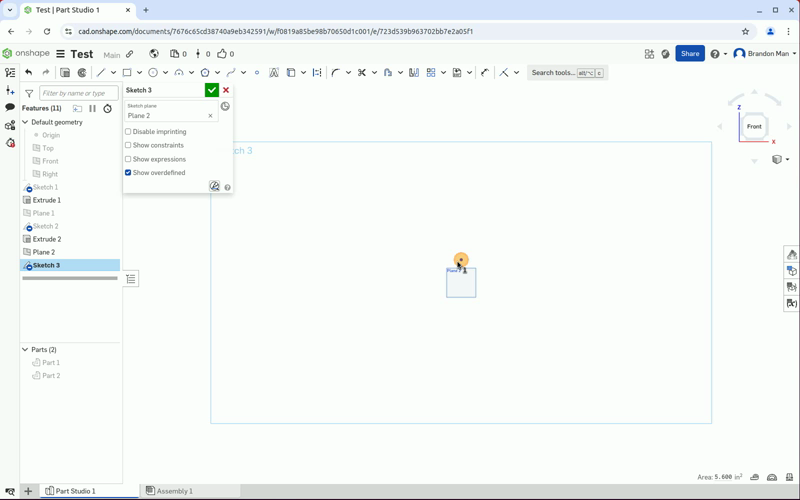
mouse_move(73, 352)
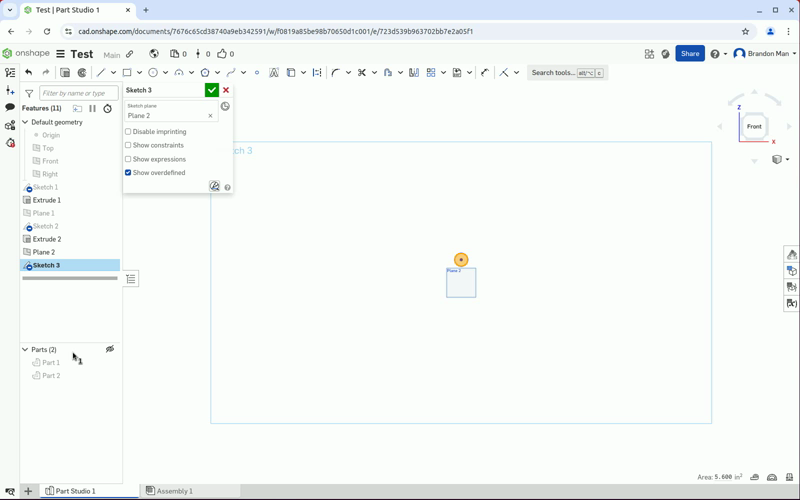
key(shift+y)
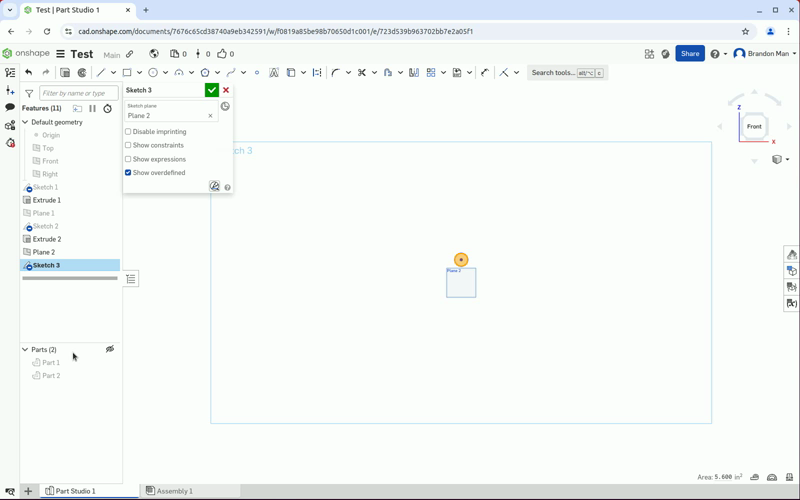
key(shift+e)
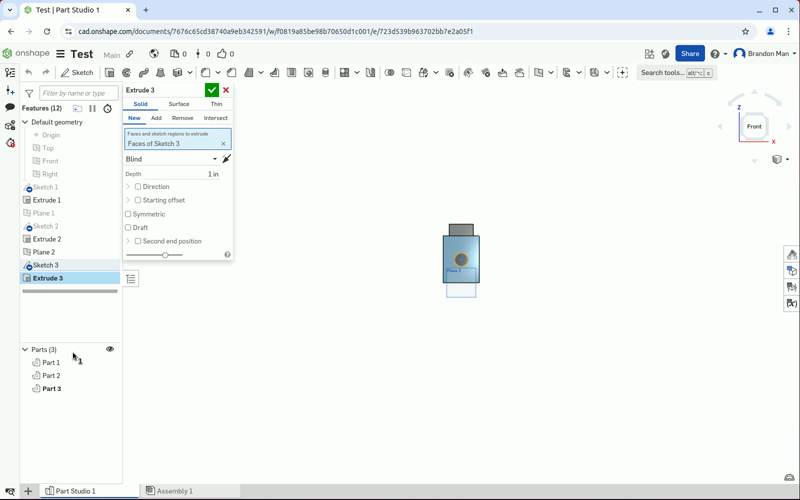
mouse_move(143, 106)
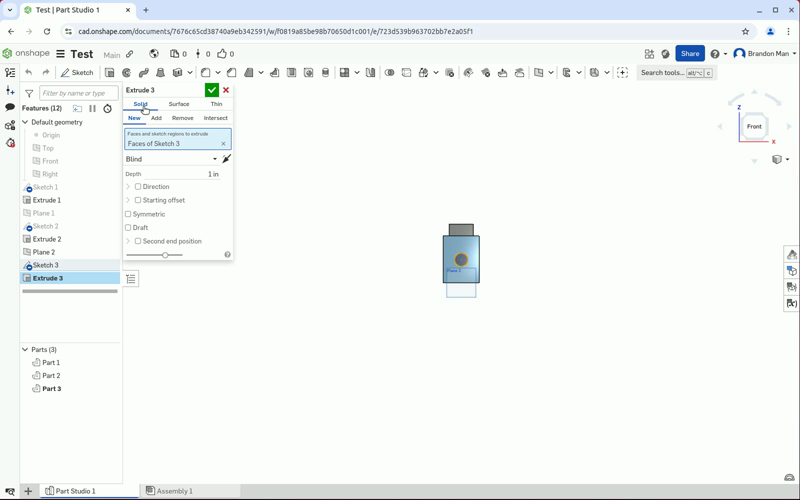
click(143, 106)
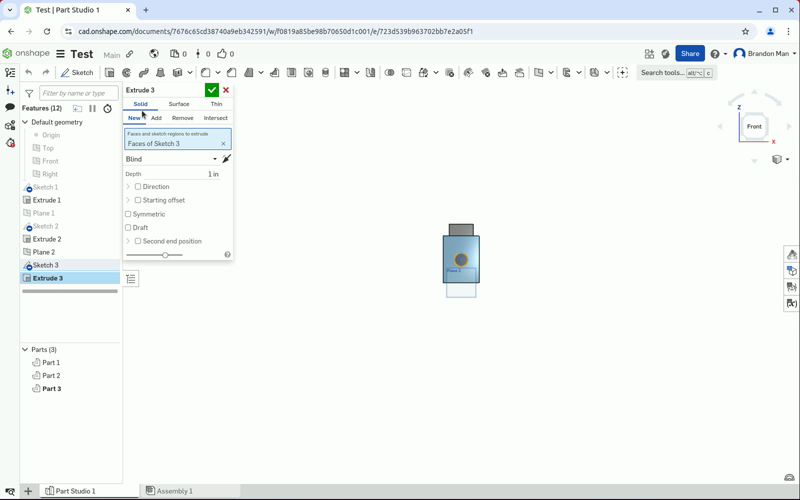
mouse_move(137, 120)
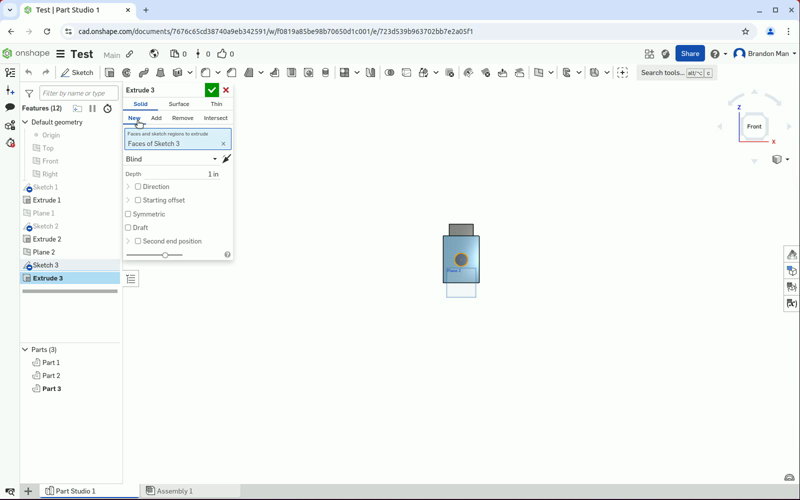
click(137, 120)
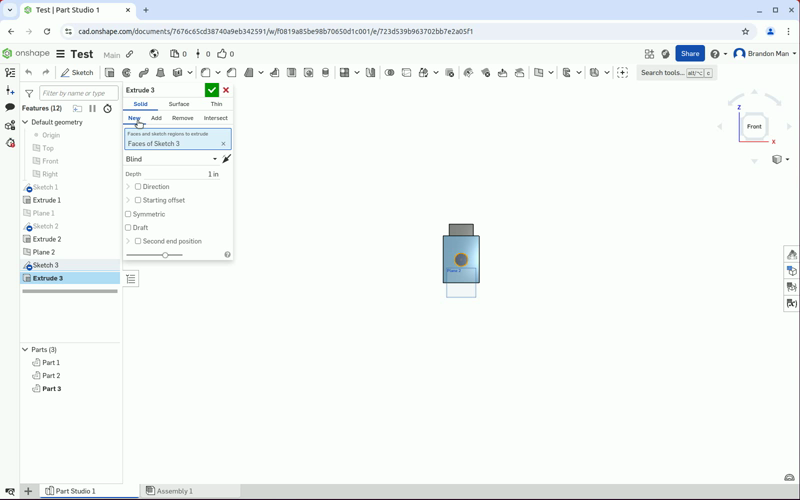
key(tab, 4)
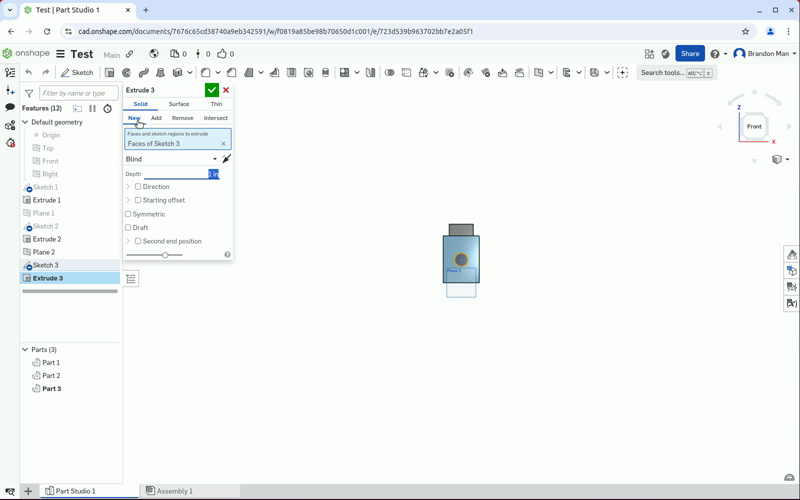
text(2.407)
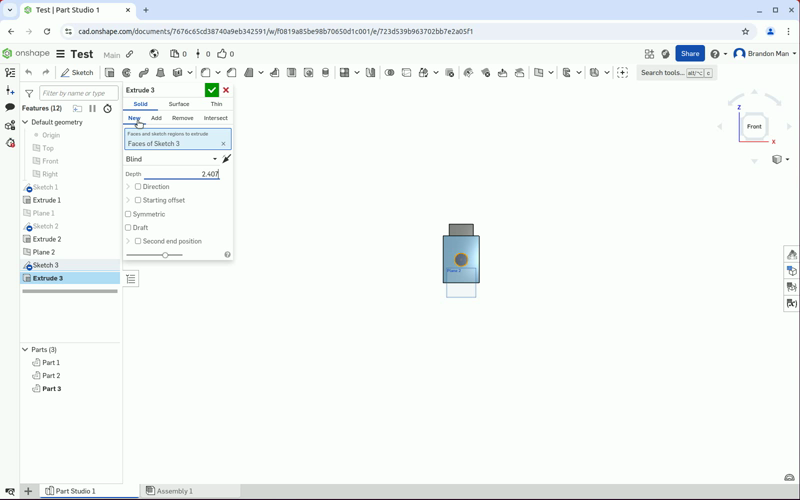
key(enter)
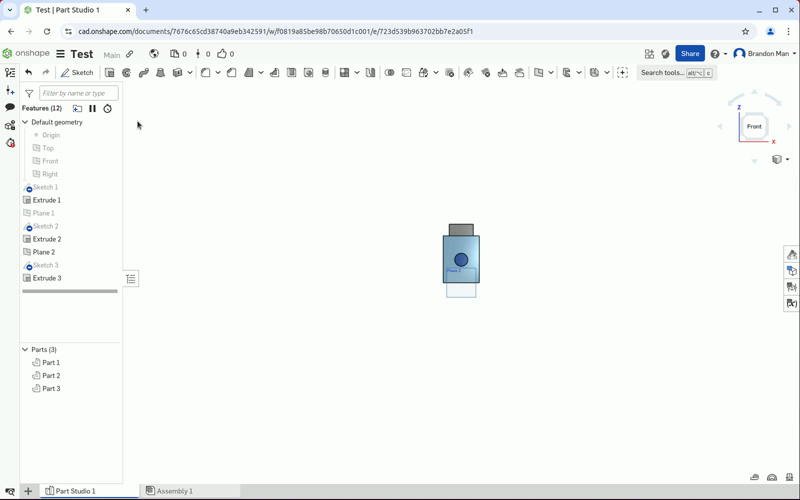
key(shift+h)
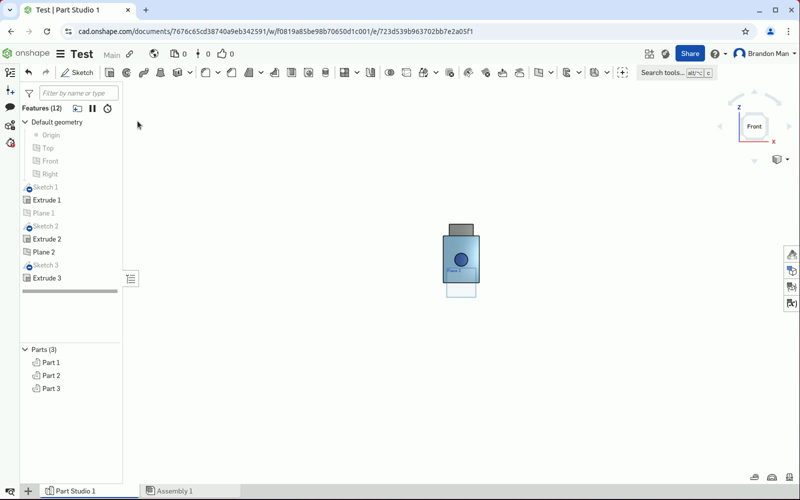
key(shift+h)
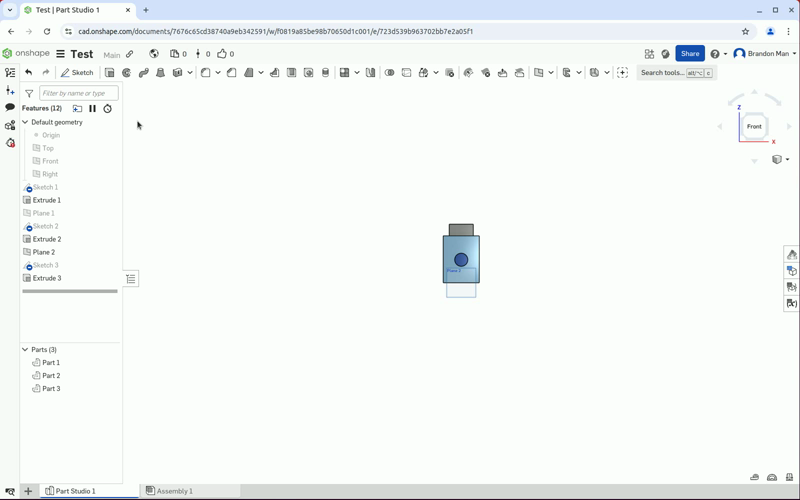
key(shift+7)
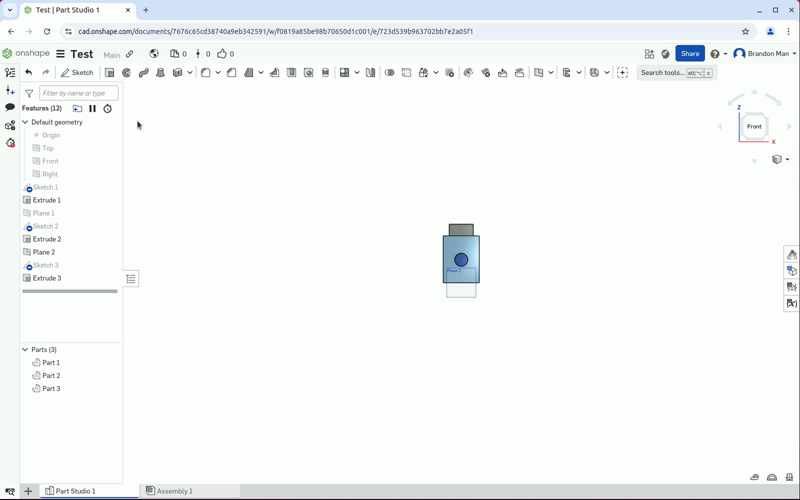
key(left, 2)
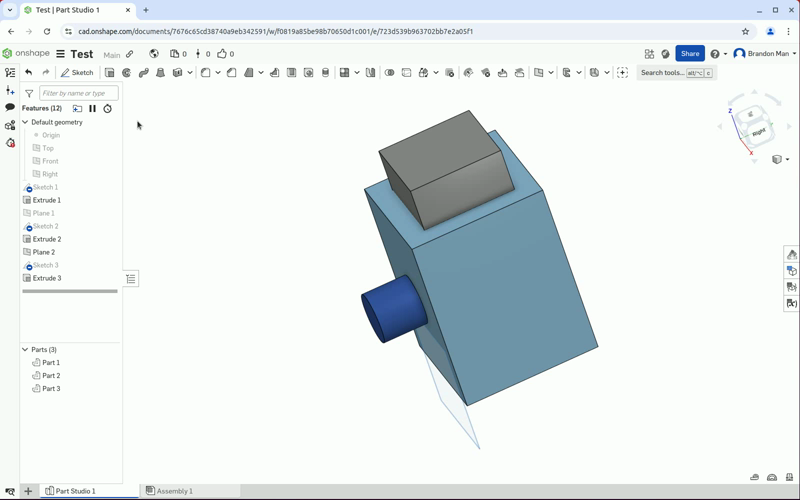
key(down, 2)
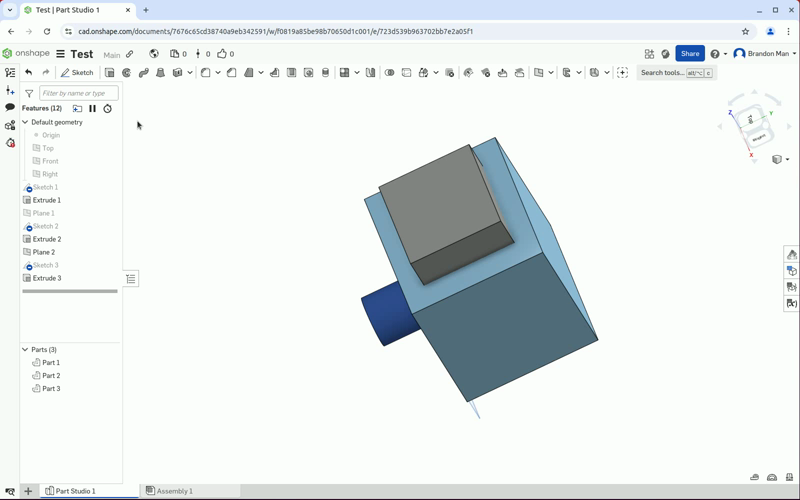
key(up, 2)
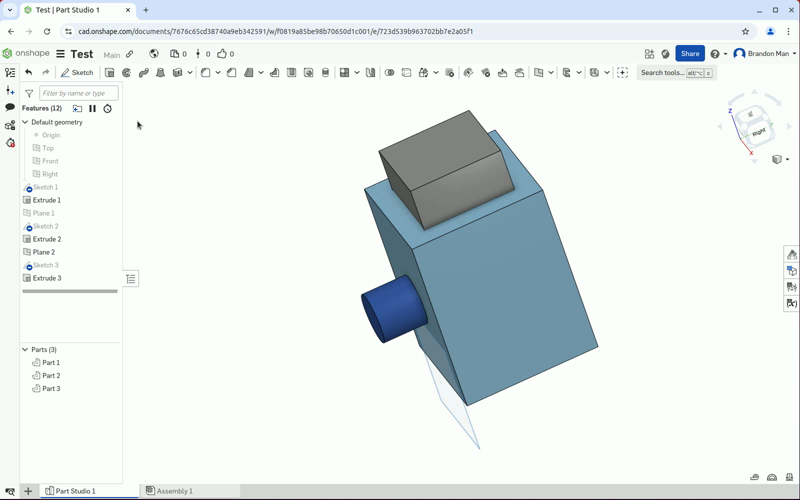
key(right, 2)
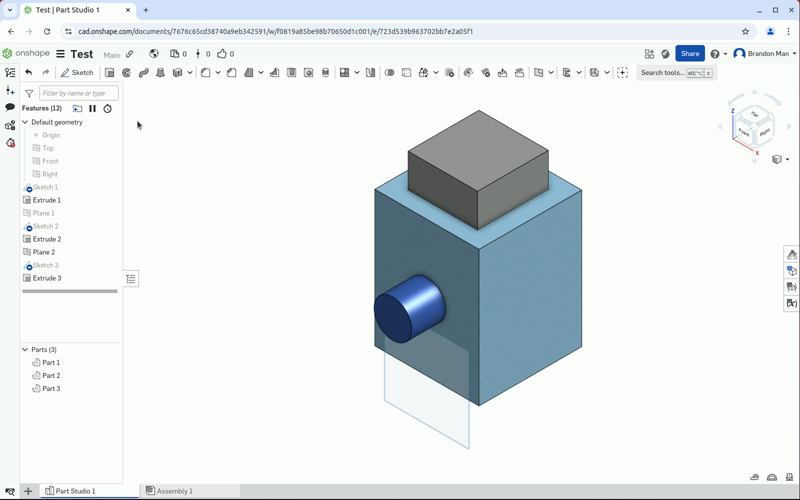
mouse_move(73, 189)
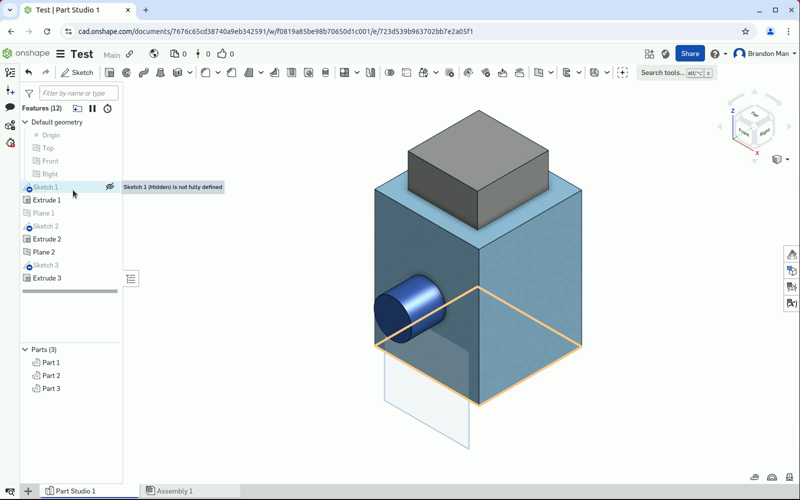
click(73, 189)